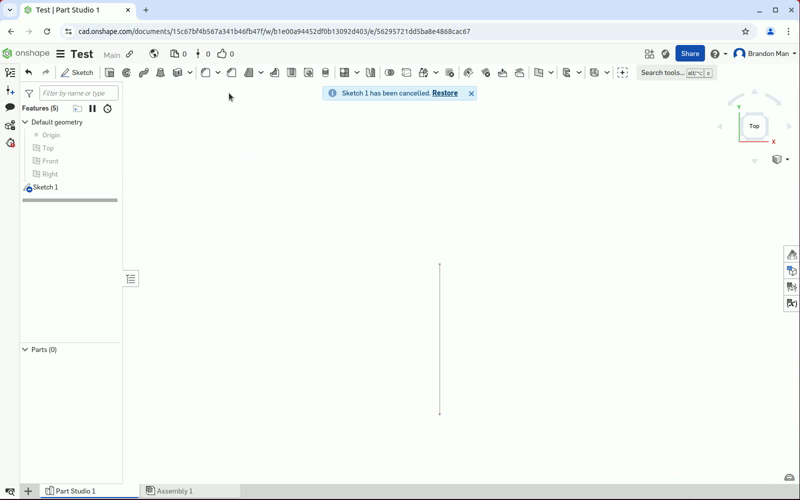
key(shift+h)
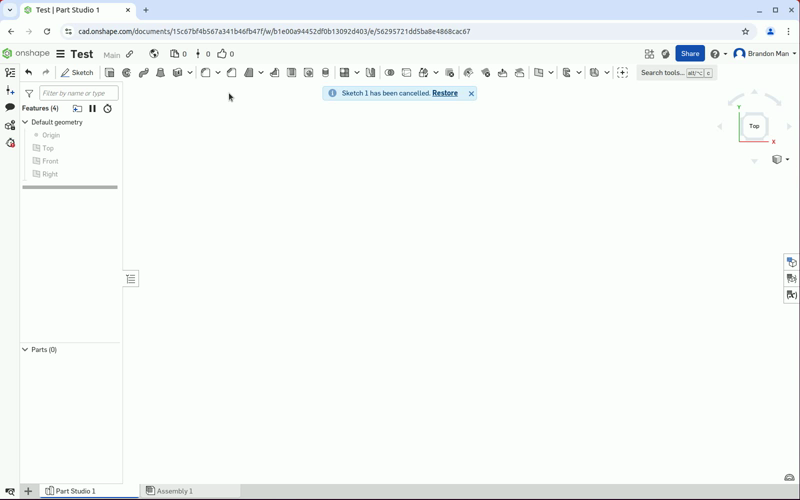
mouse_move(73, 352)
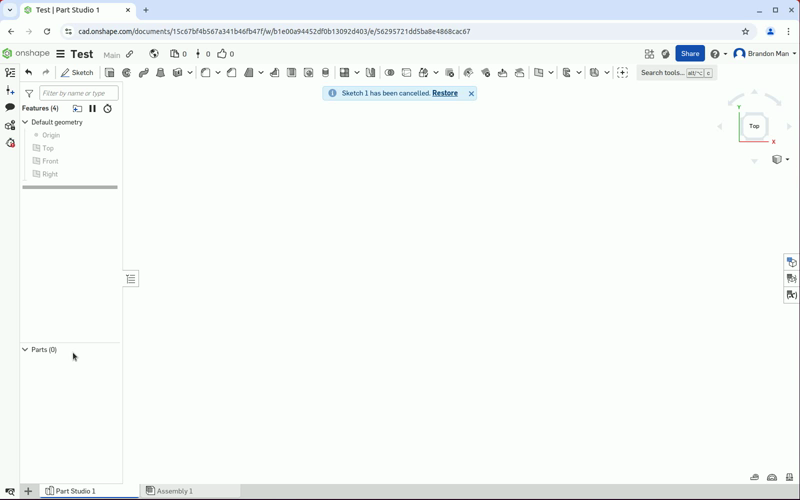
key(y)
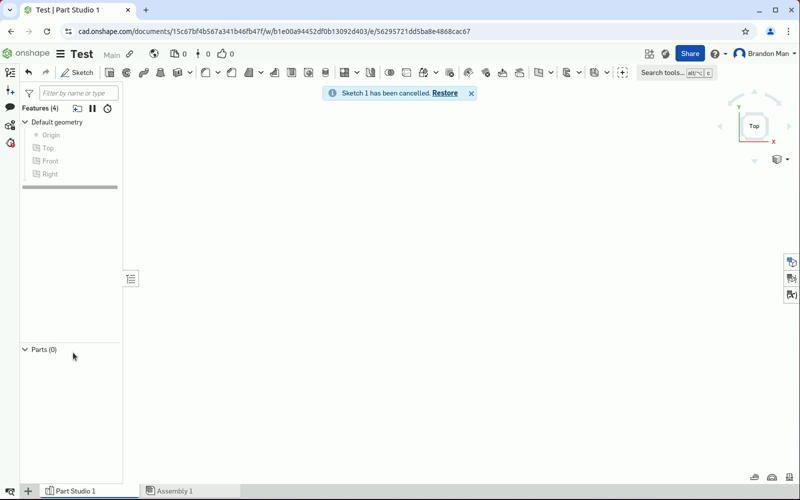
key(shift+p)
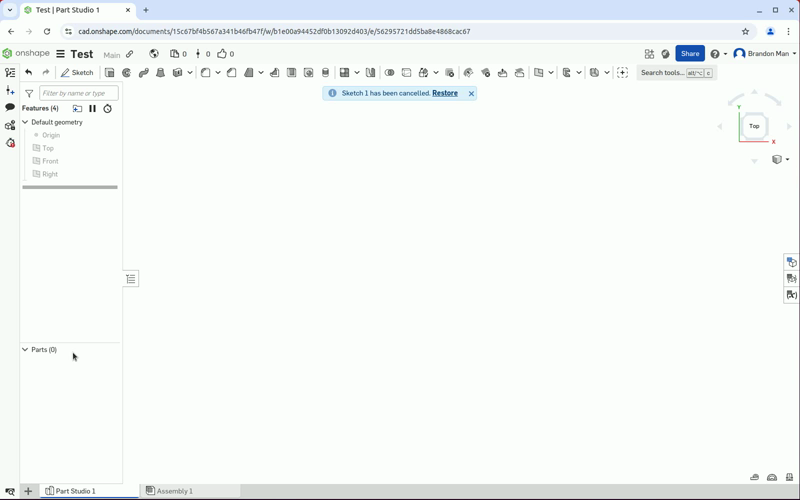
key(space)
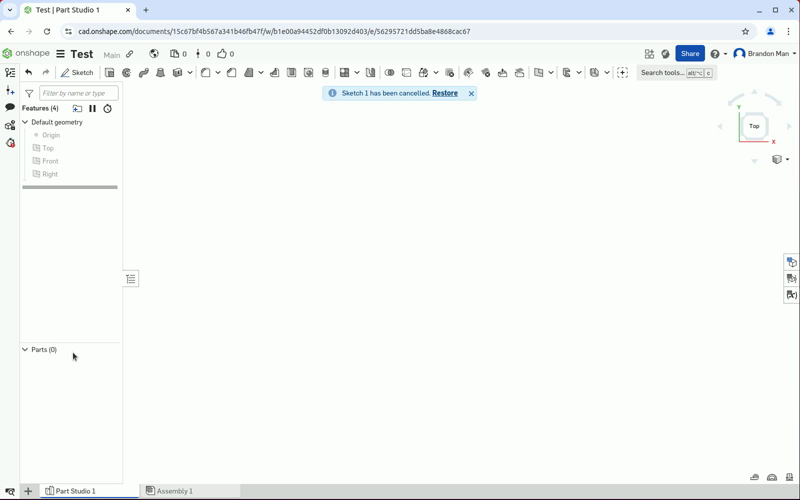
key_down(shift)
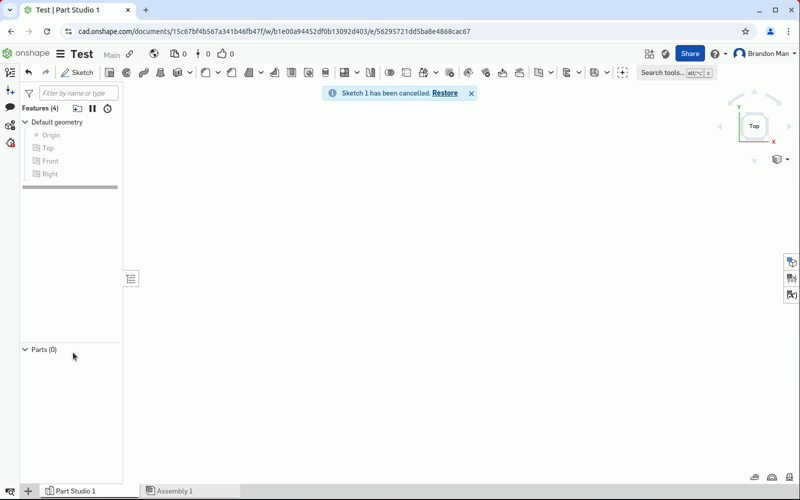
key(up)
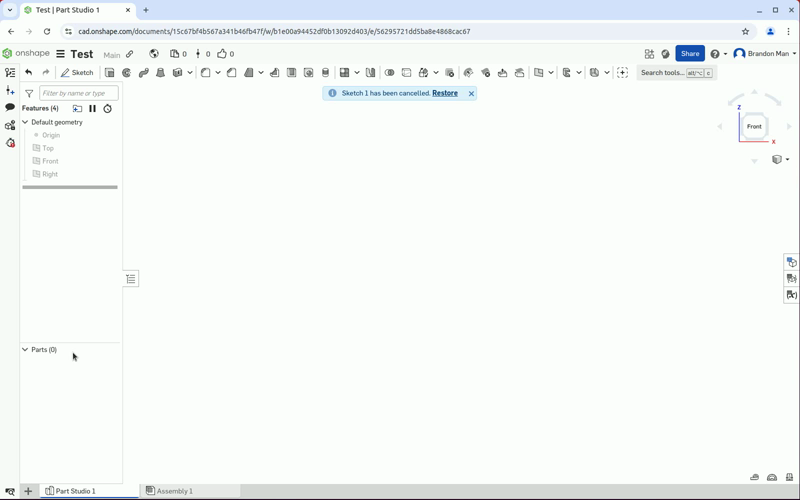
key_up(shift)
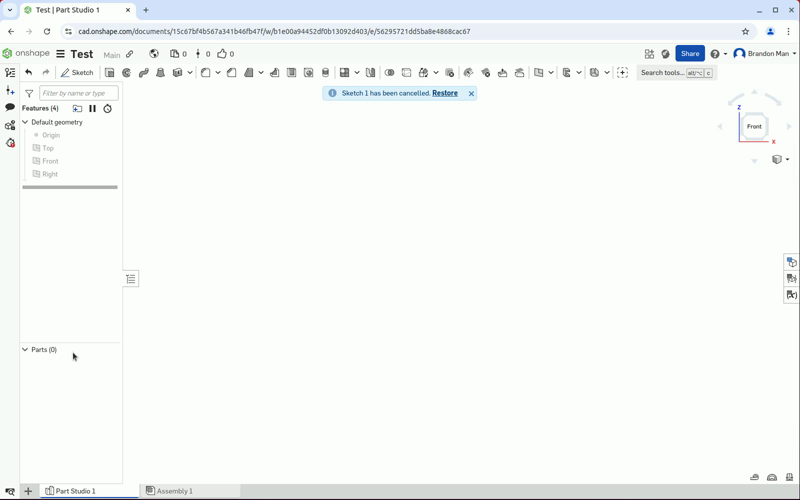
mouse_move(73, 352)
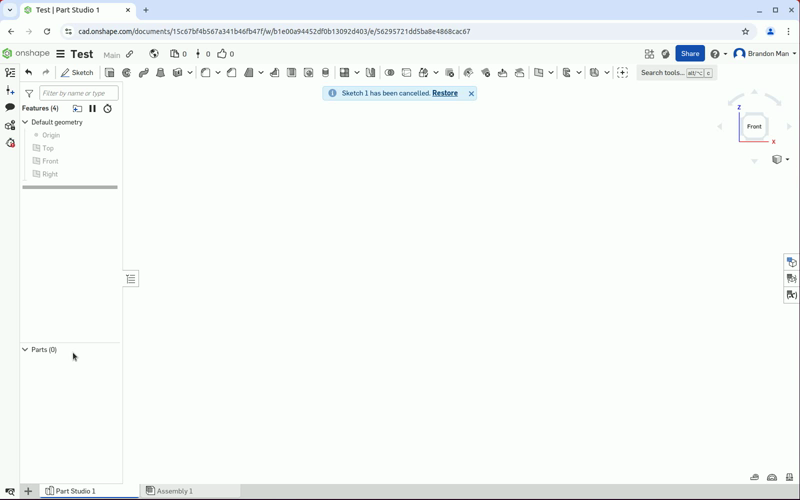
key(shift+y)
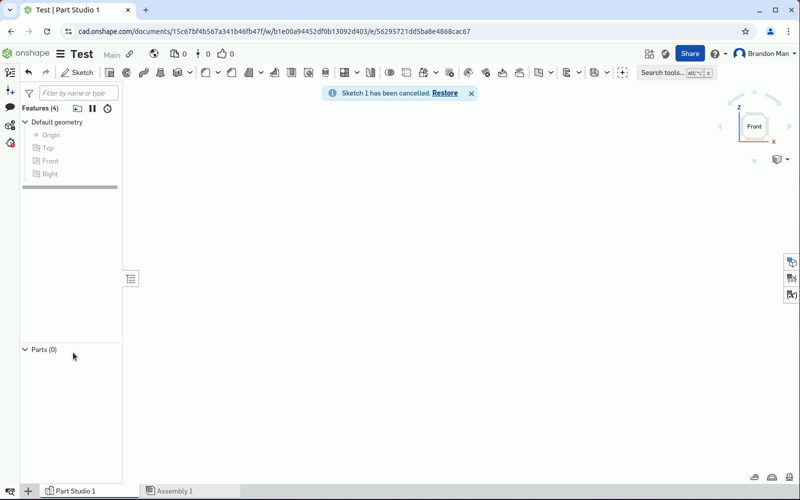
key(shift+s)
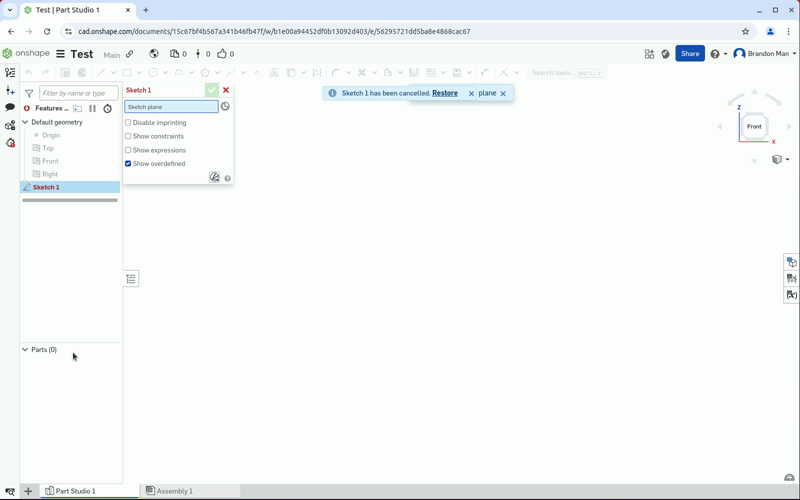
mouse_move(73, 163)
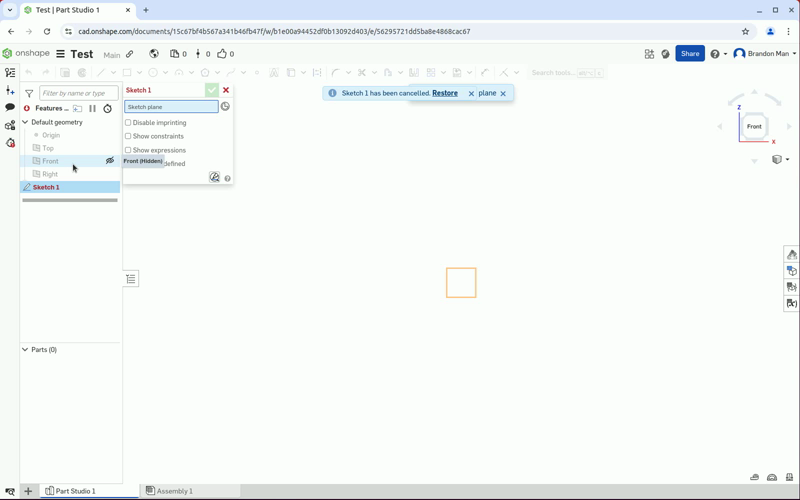
click(73, 163)
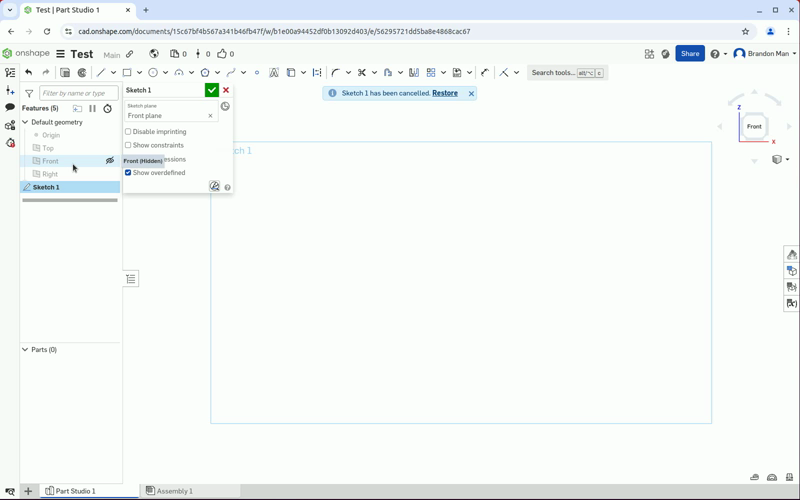
mouse_move(73, 352)
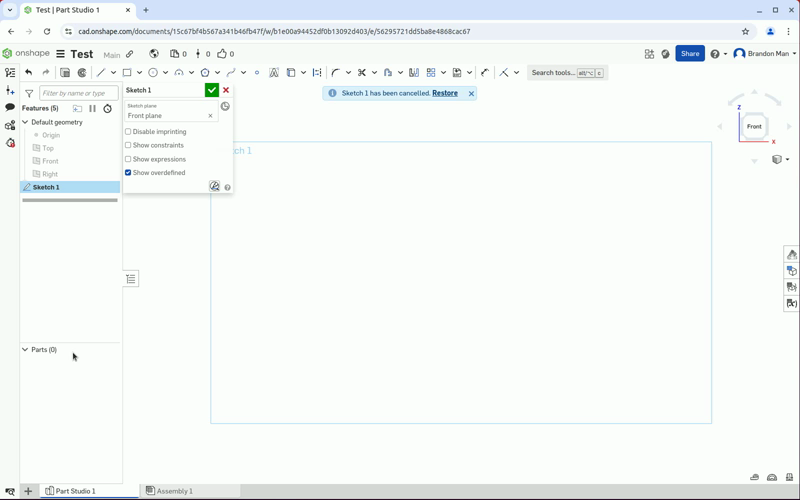
key(y)
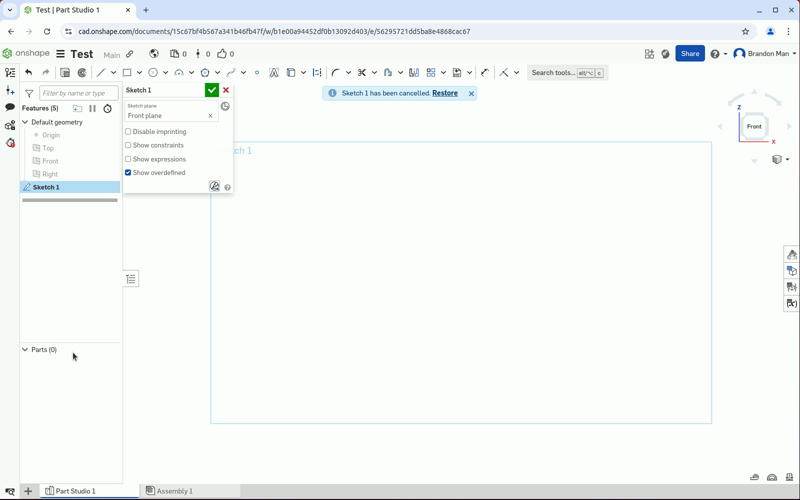
key(l)
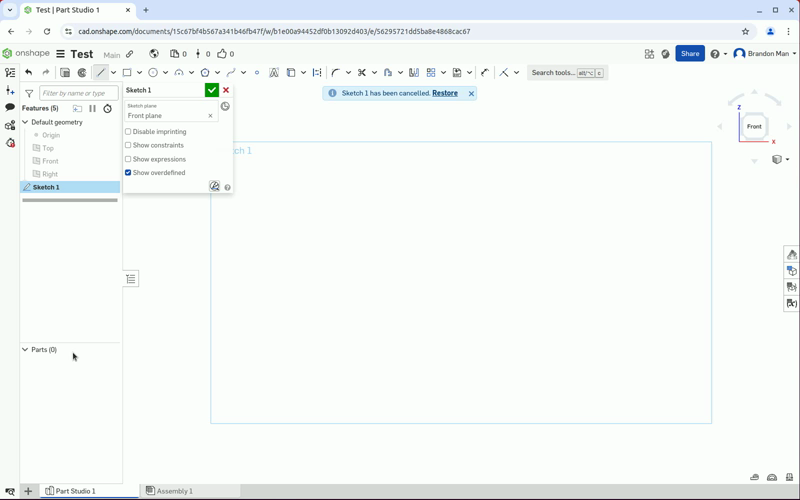
key_down(shift)
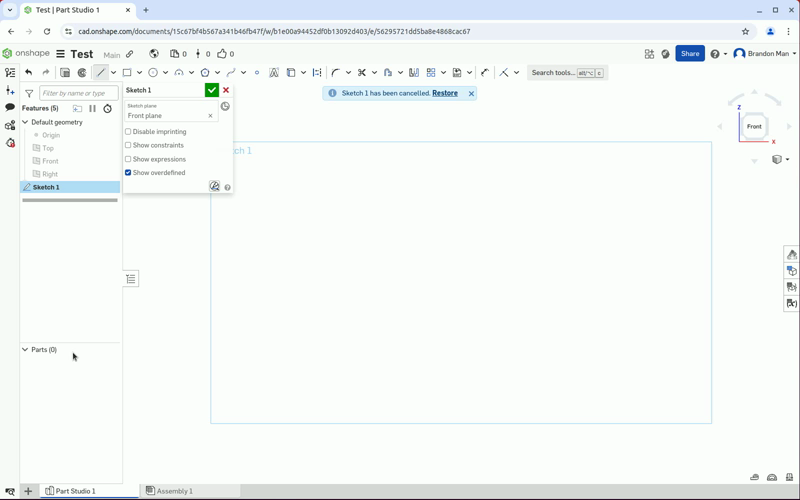
mouse_move(349, 245)
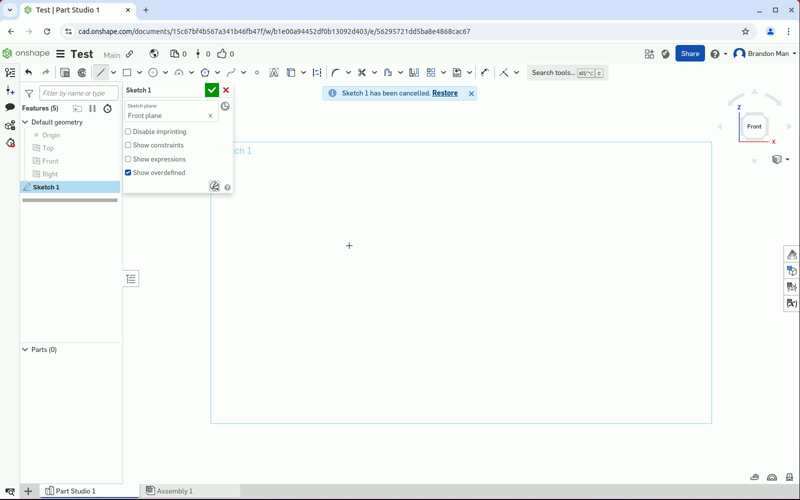
click(349, 245)
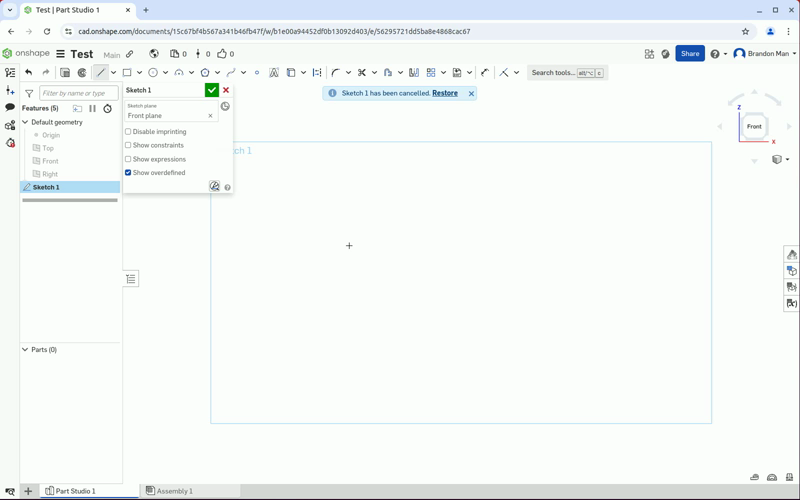
key_up(shift)
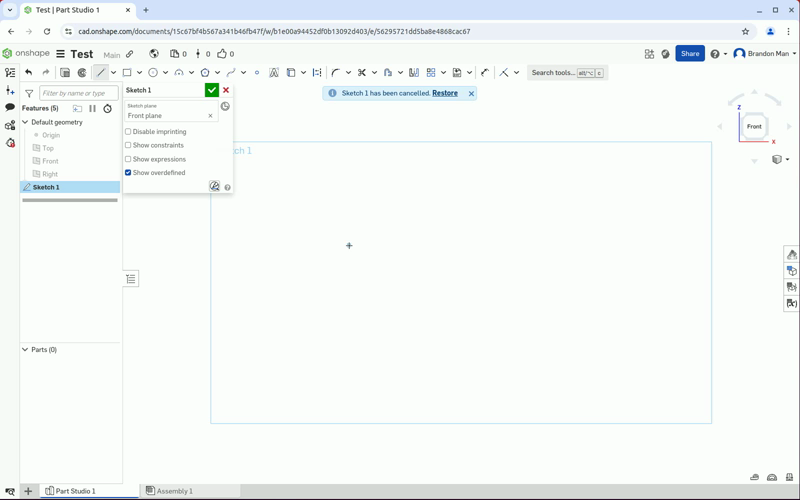
key_down(shift)
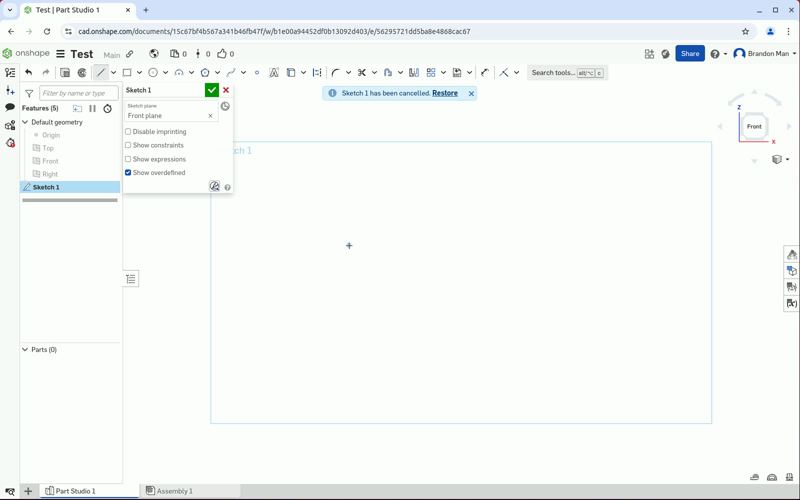
mouse_move(379, 245)
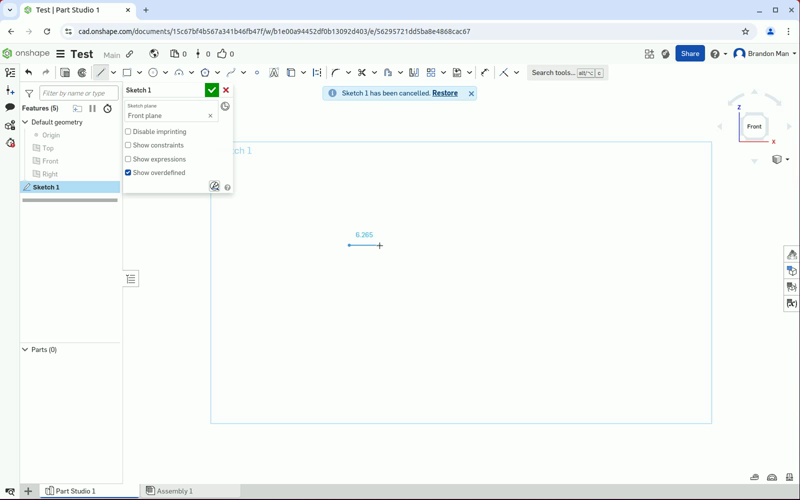
mouse_move(388, 245)
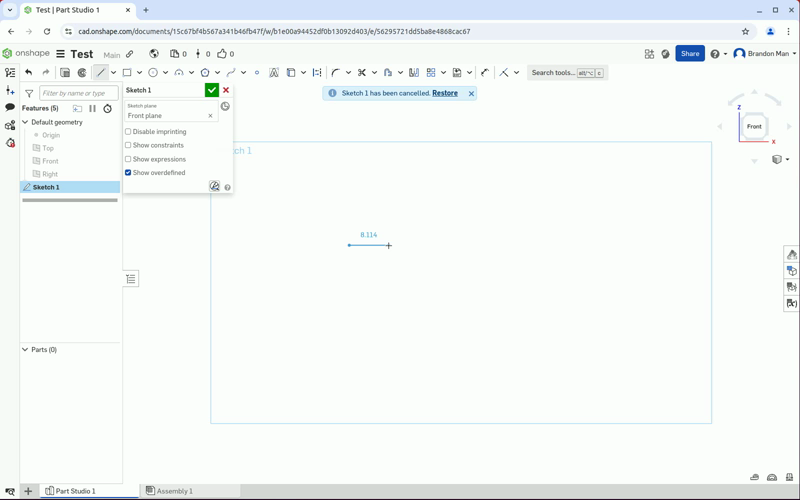
click(388, 245)
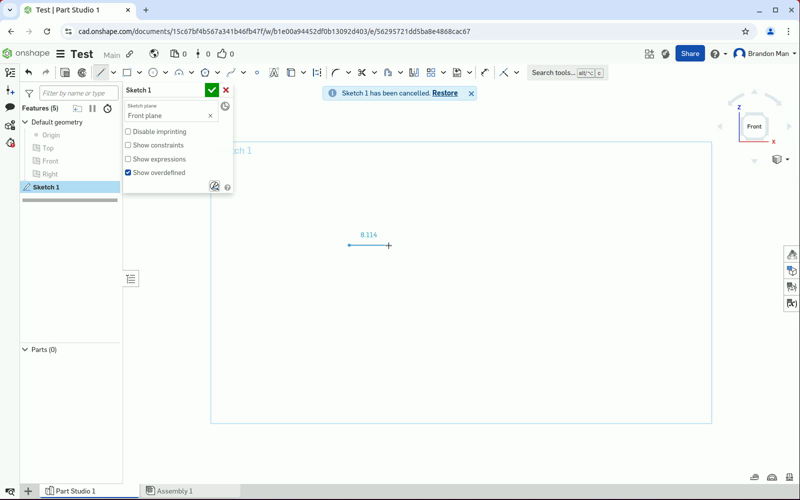
key_up(shift)
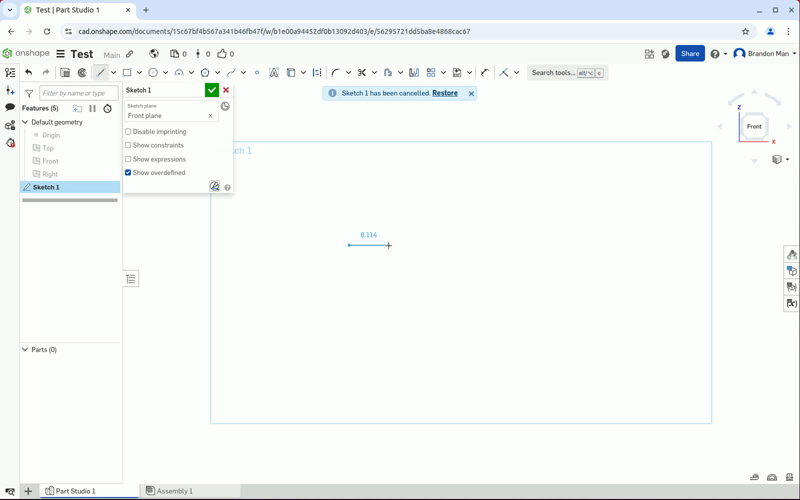
key_down(shift)
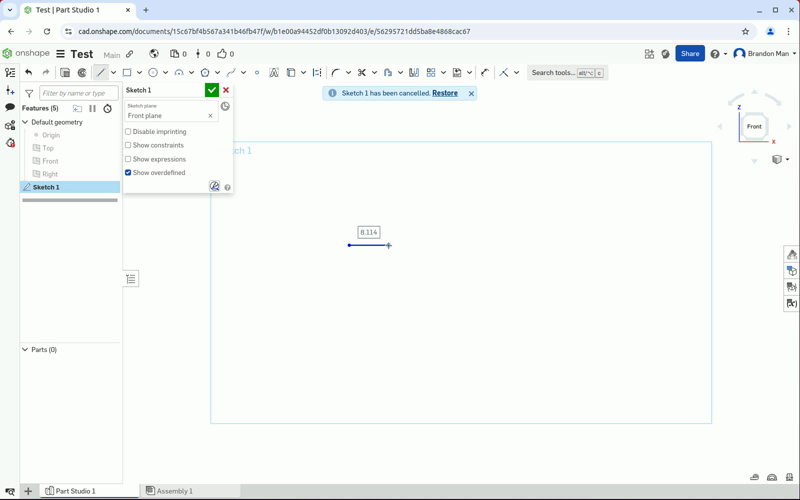
mouse_move(418, 245)
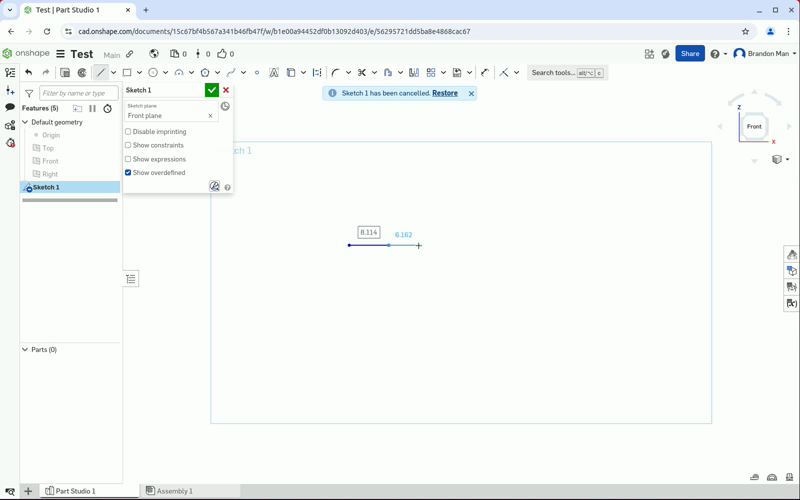
mouse_move(388, 232)
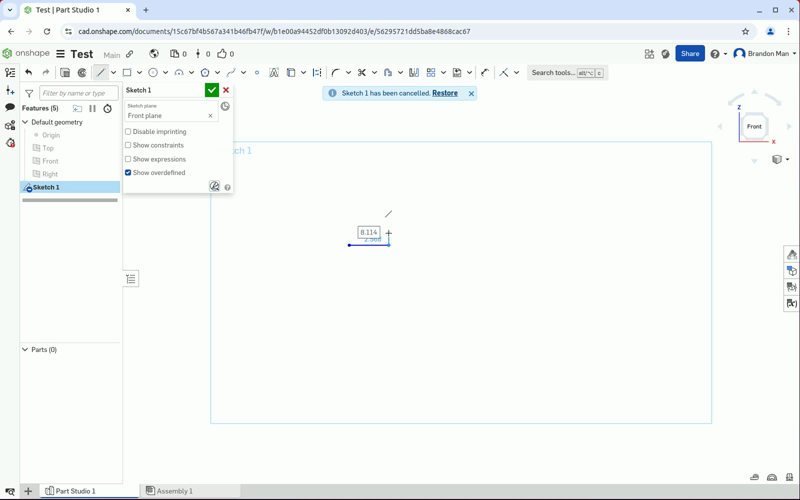
click(388, 232)
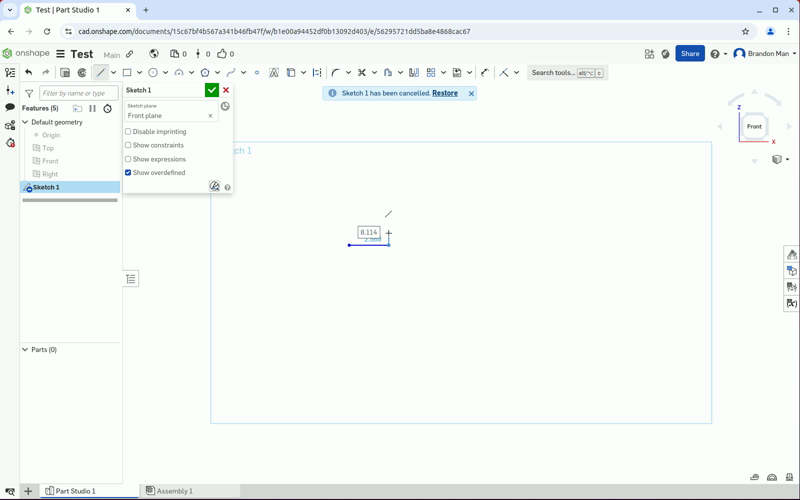
key_up(shift)
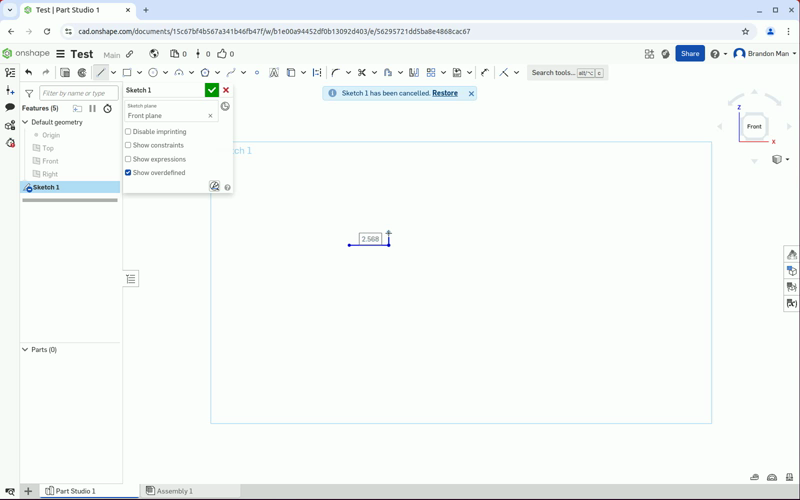
key_down(shift)
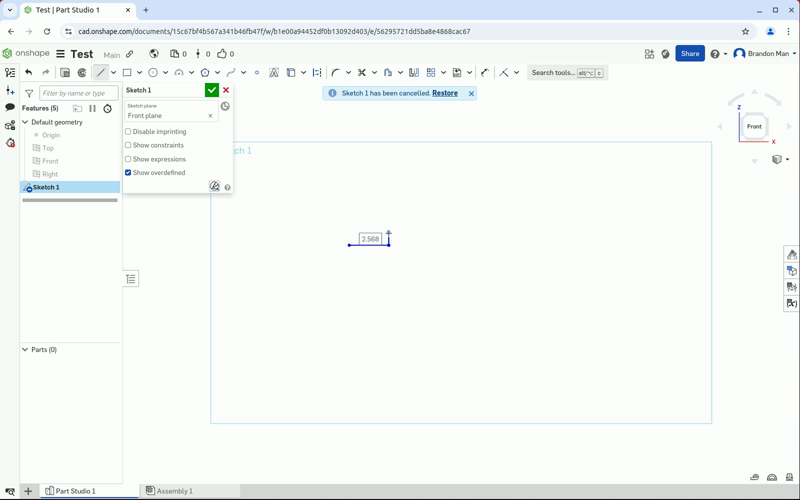
mouse_move(418, 232)
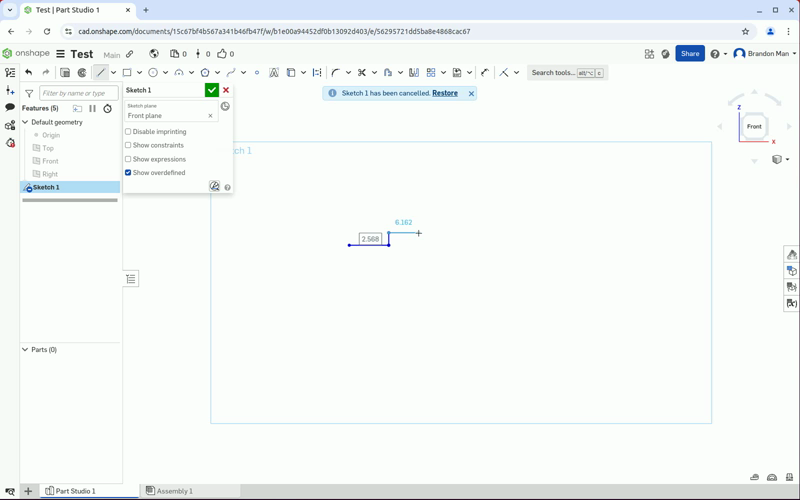
mouse_move(349, 232)
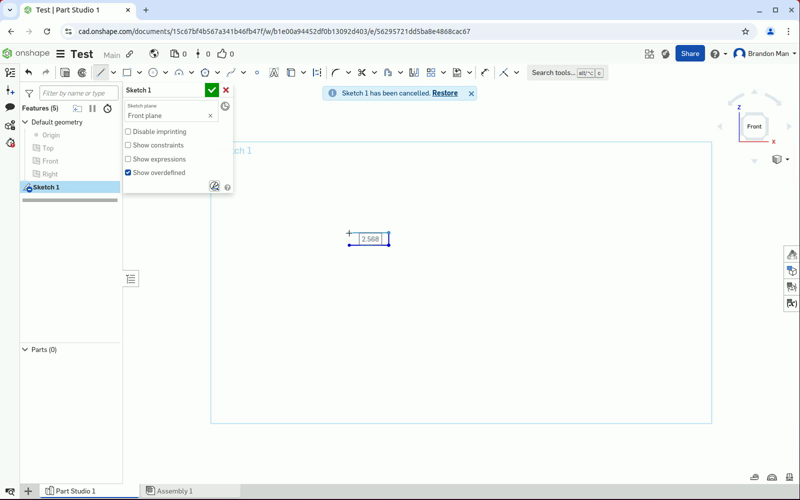
click(349, 232)
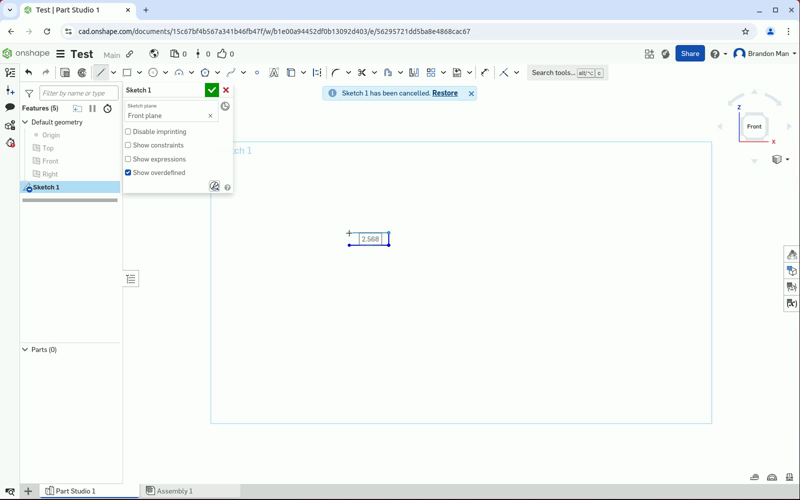
key_up(shift)
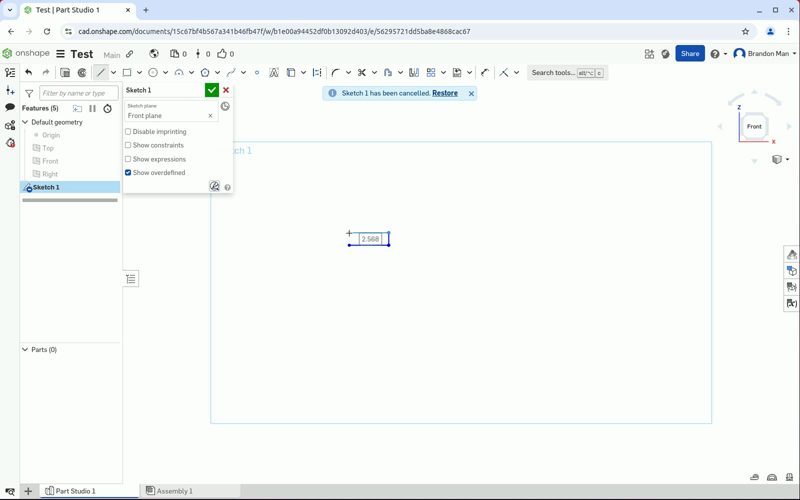
mouse_move(379, 232)
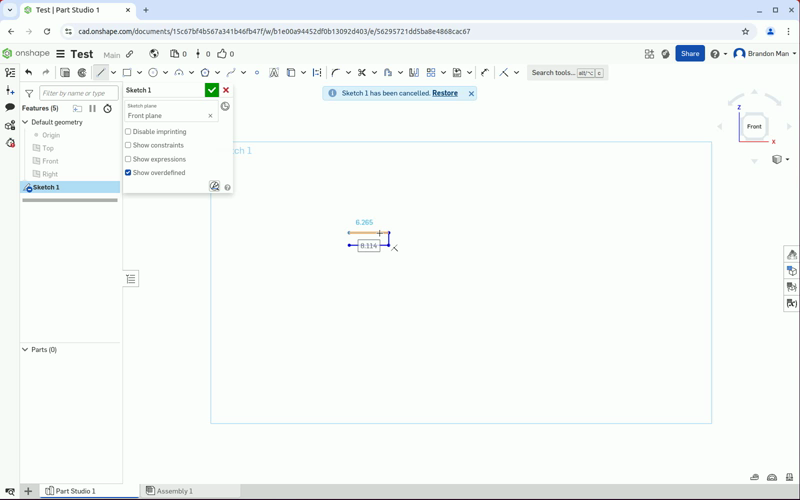
key_down(shift)
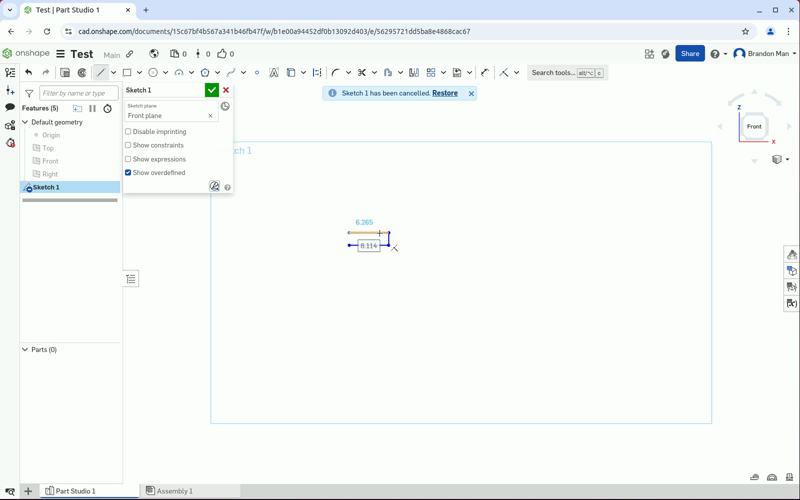
mouse_move(349, 245)
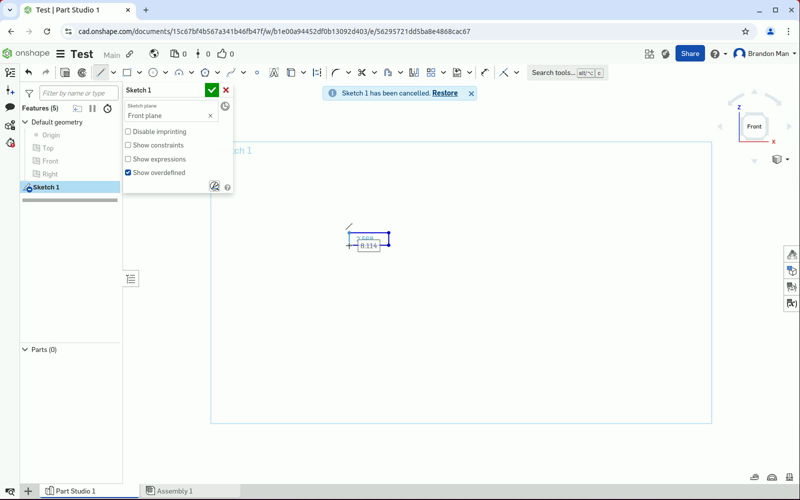
key_up(shift)
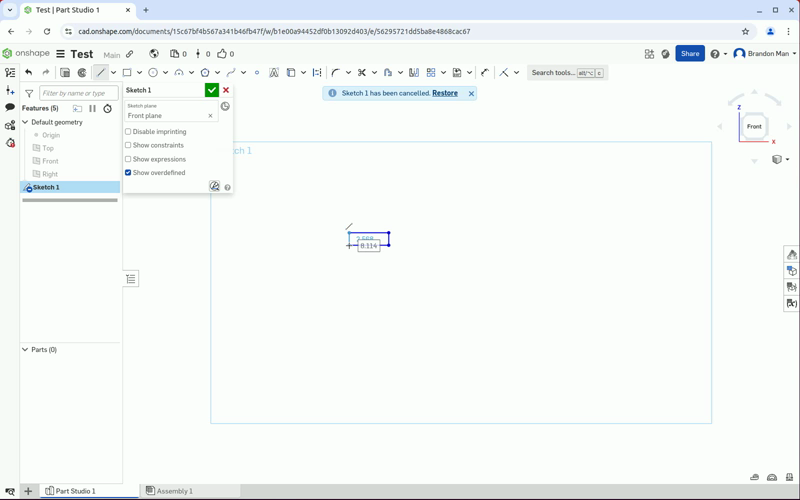
click(349, 245)
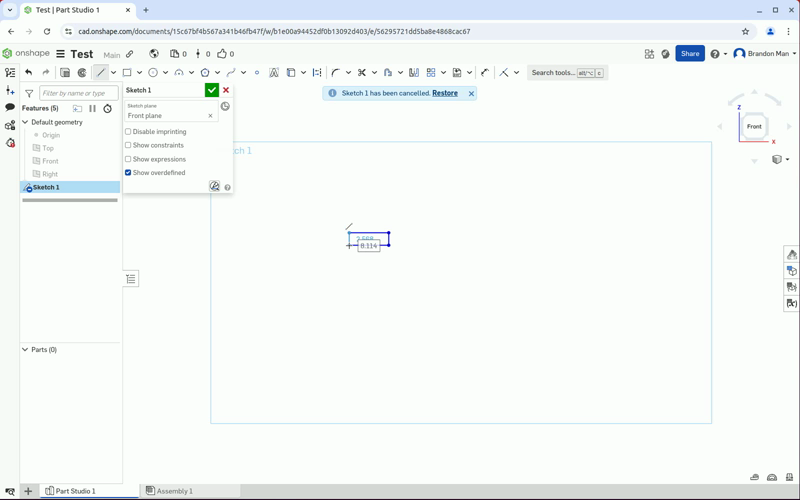
key(esc)
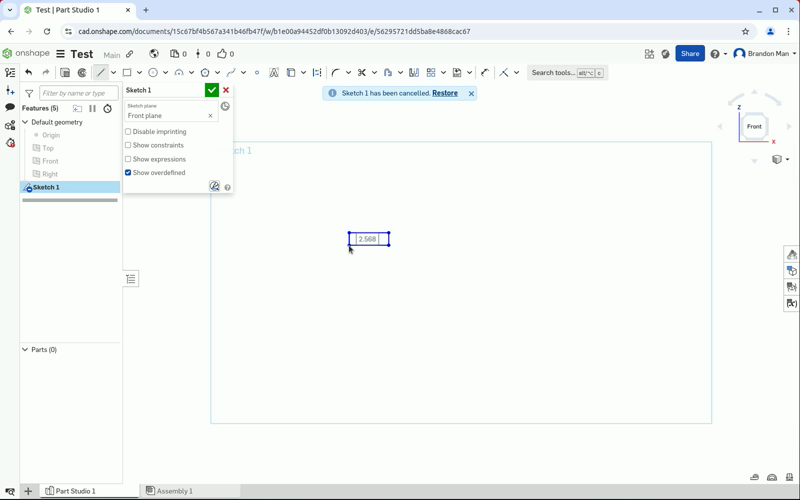
mouse_move(372, 239)
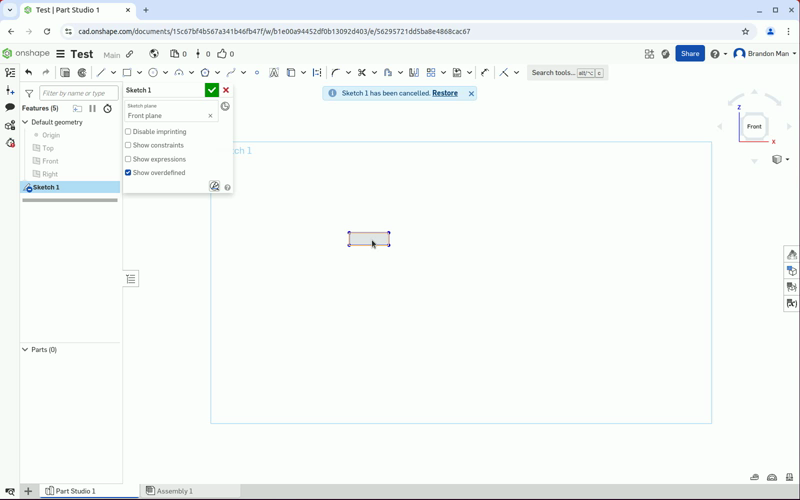
scroll(6)
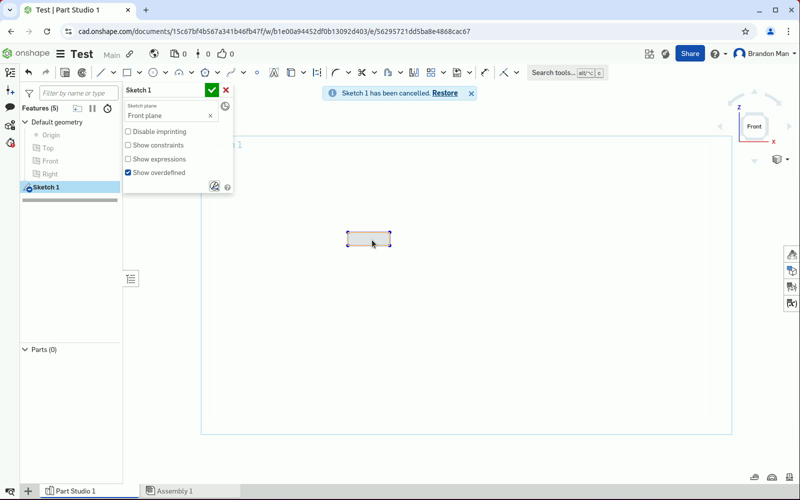
scroll(6)
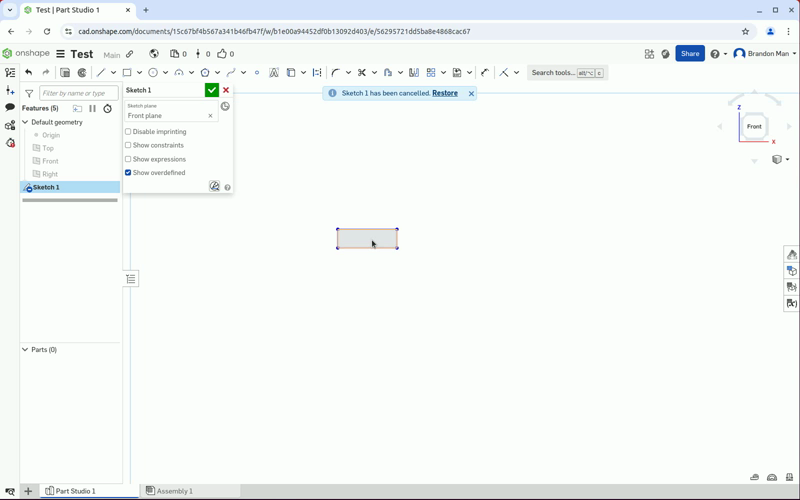
scroll(6)
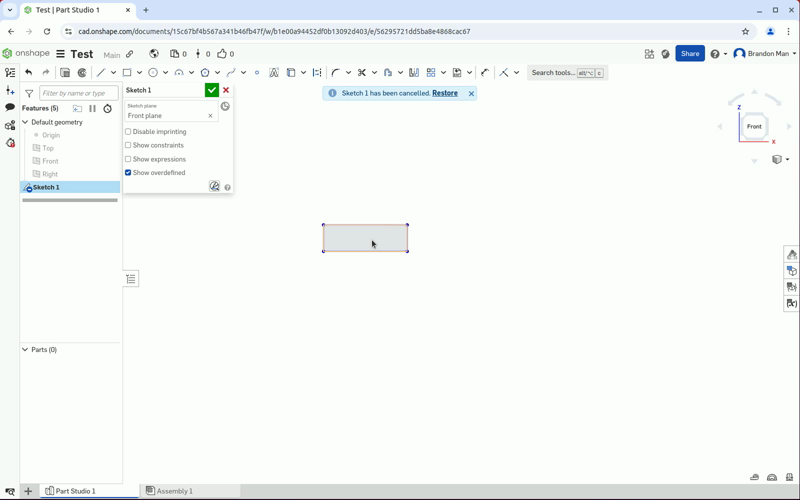
scroll(6)
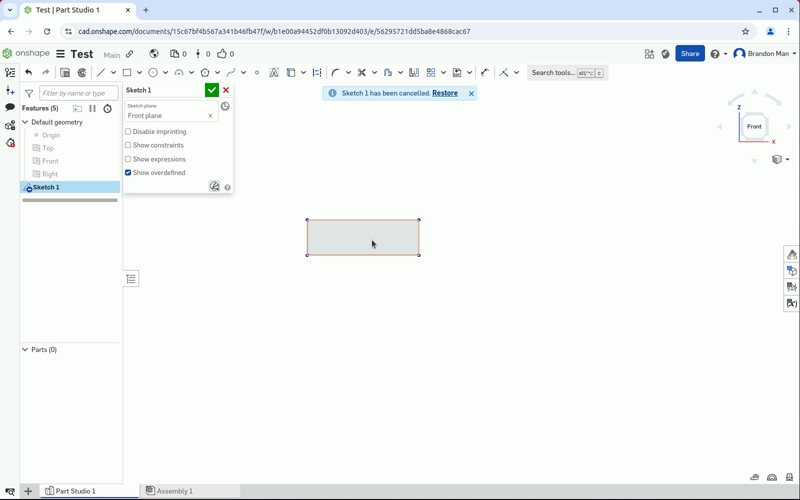
scroll(6)
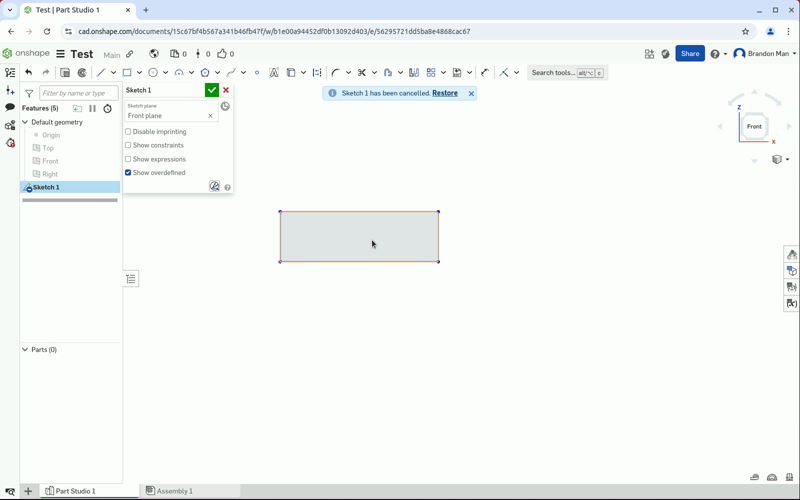
scroll(6)
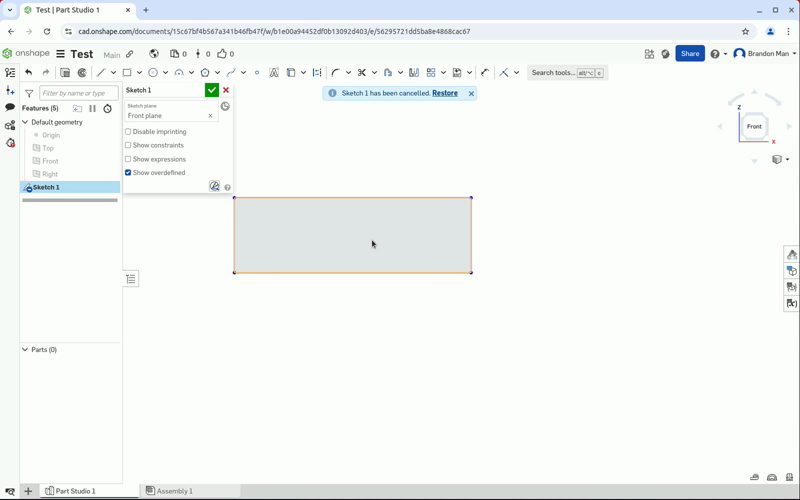
scroll(6)
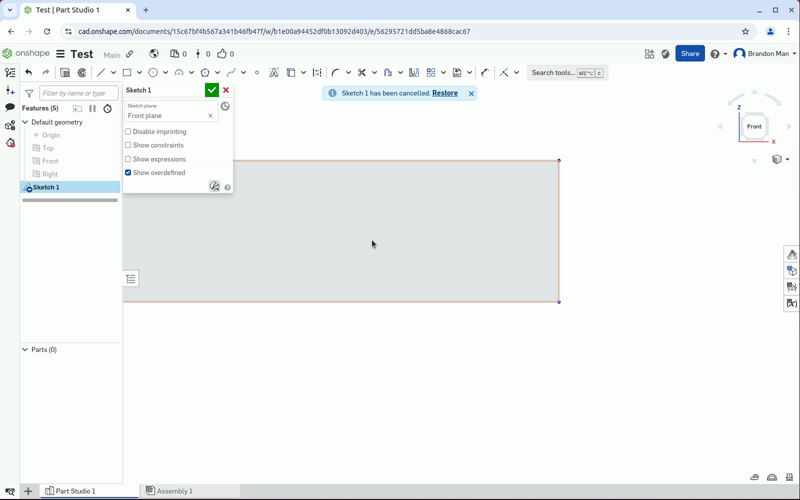
click(372, 239)
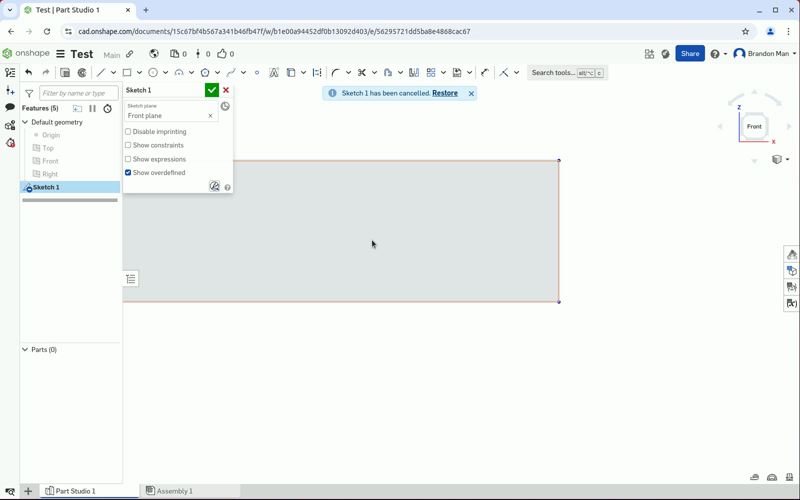
scroll(-6)
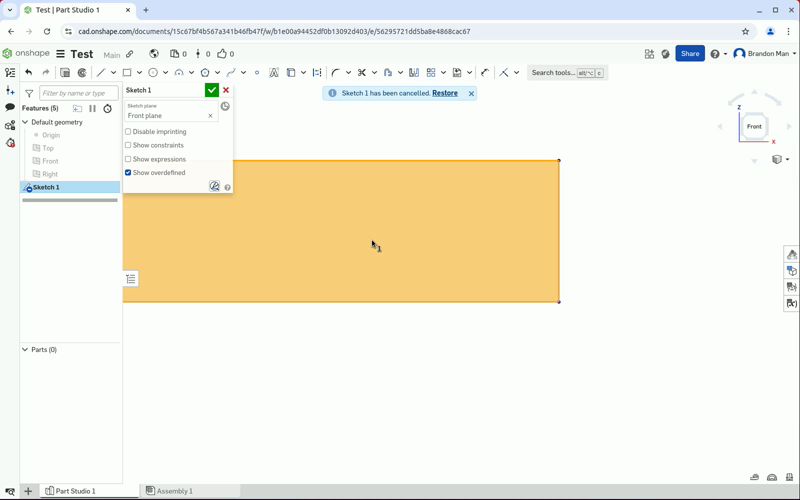
scroll(-6)
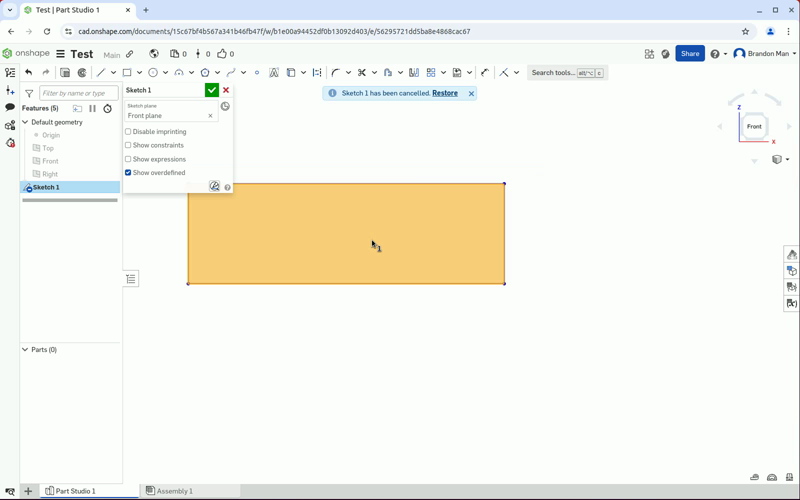
scroll(-6)
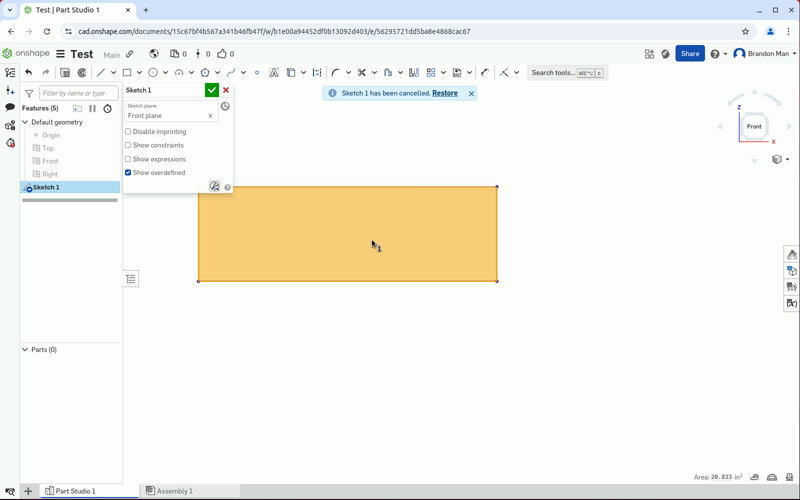
scroll(-6)
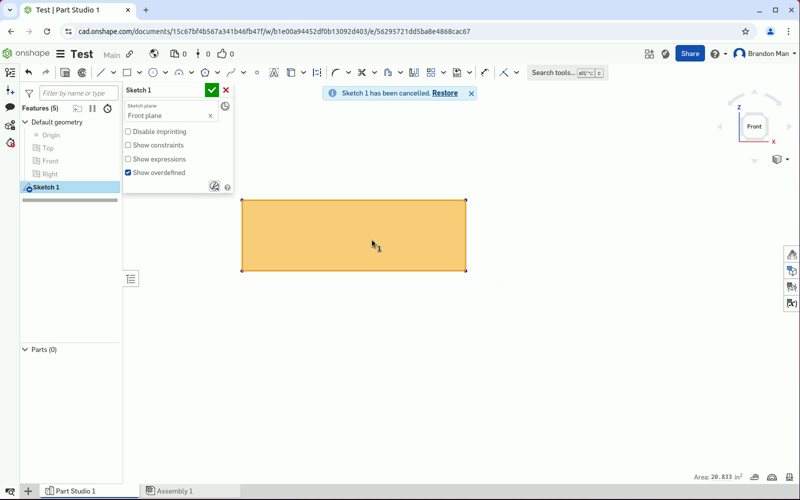
scroll(-6)
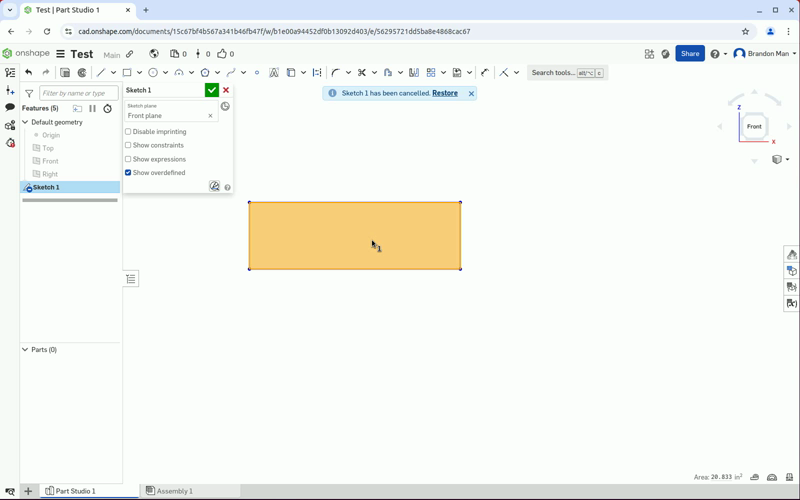
scroll(-6)
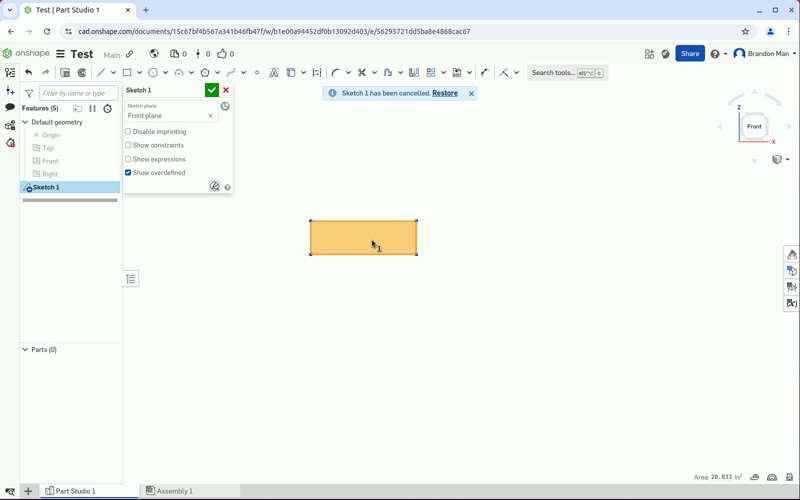
scroll(-6)
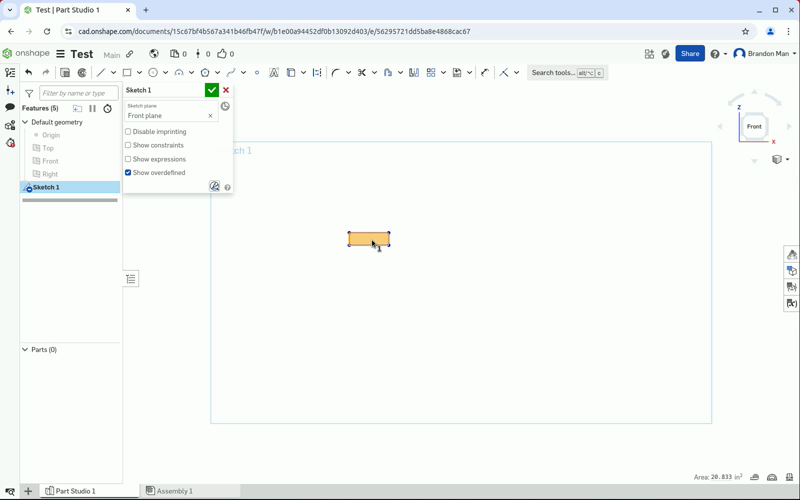
mouse_move(73, 352)
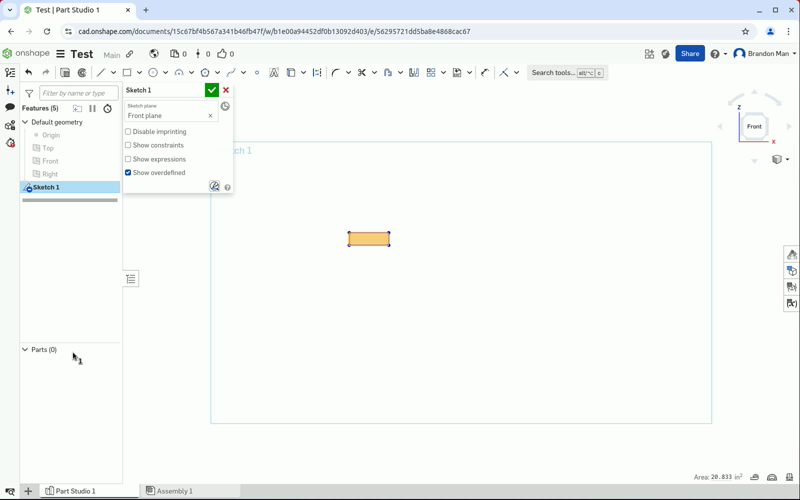
key(shift+y)
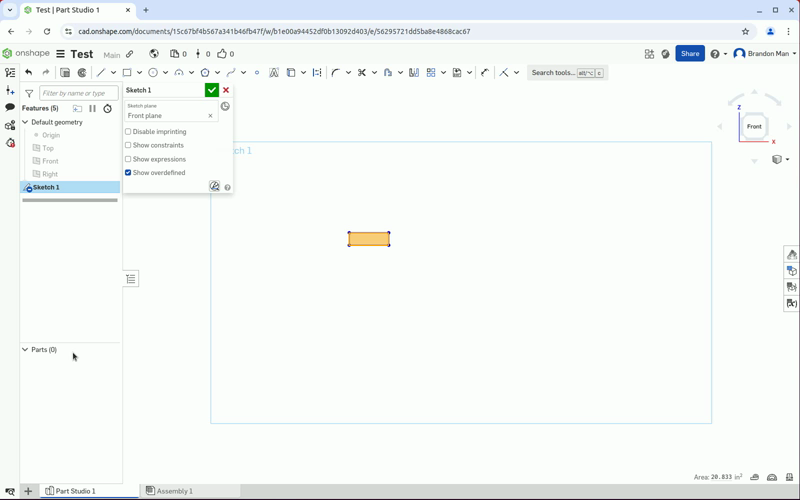
key(shift+e)
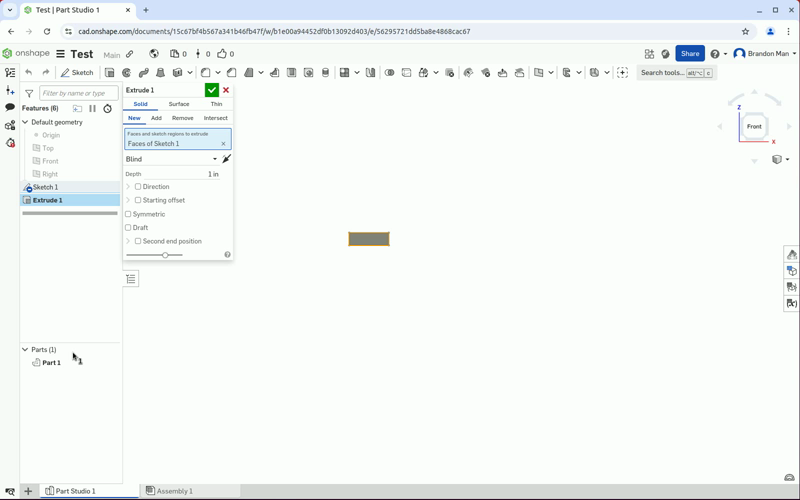
mouse_move(143, 106)
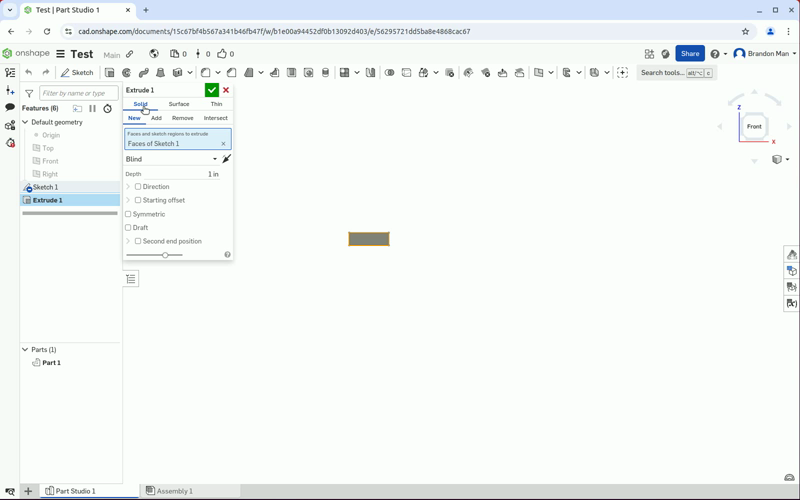
click(143, 106)
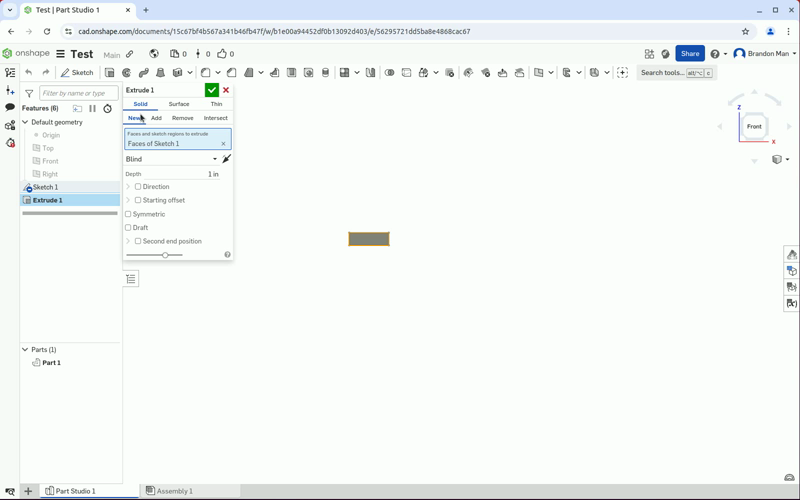
mouse_move(137, 120)
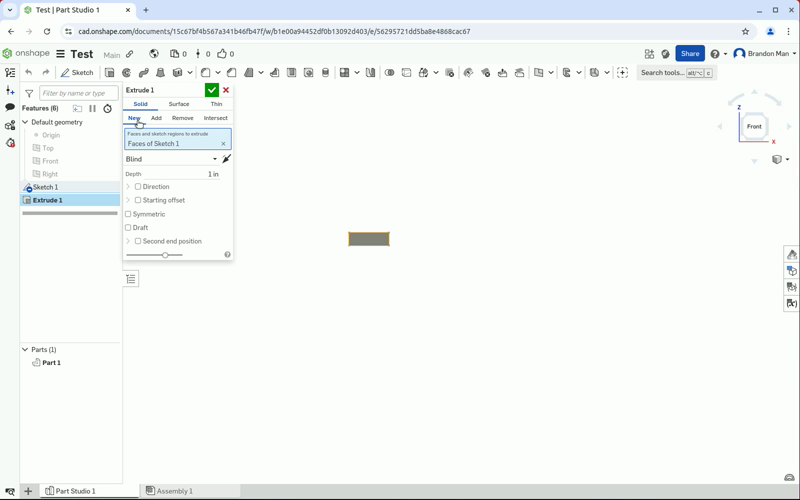
click(137, 120)
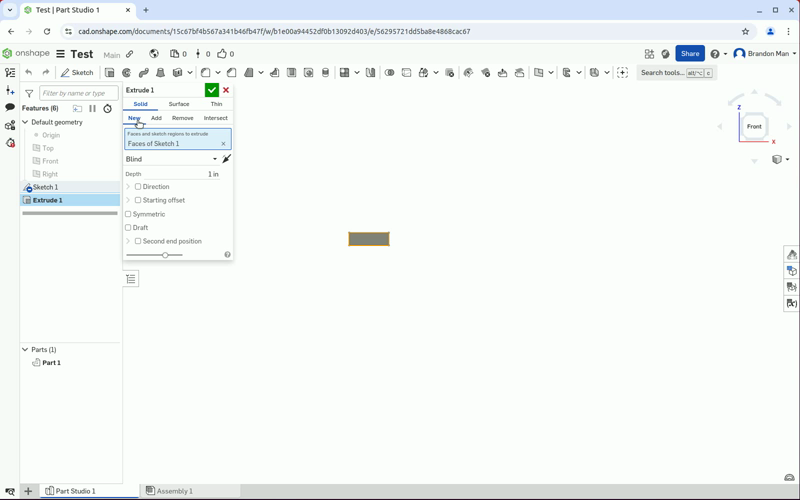
key(tab, 4)
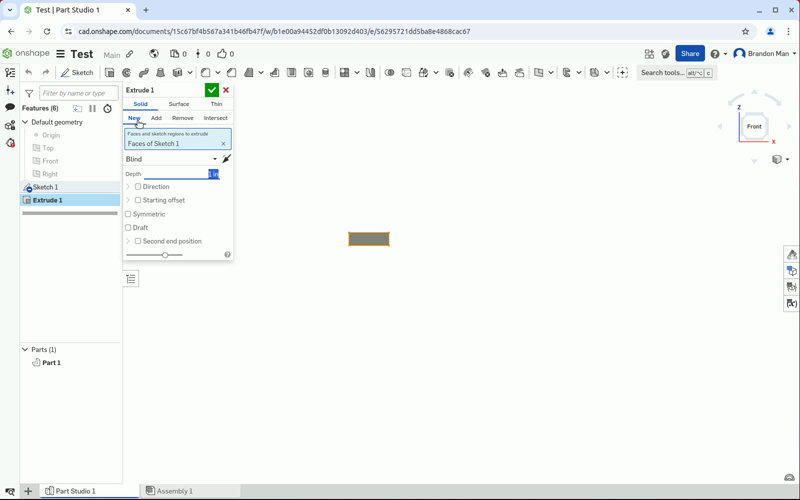
text(-9.147)
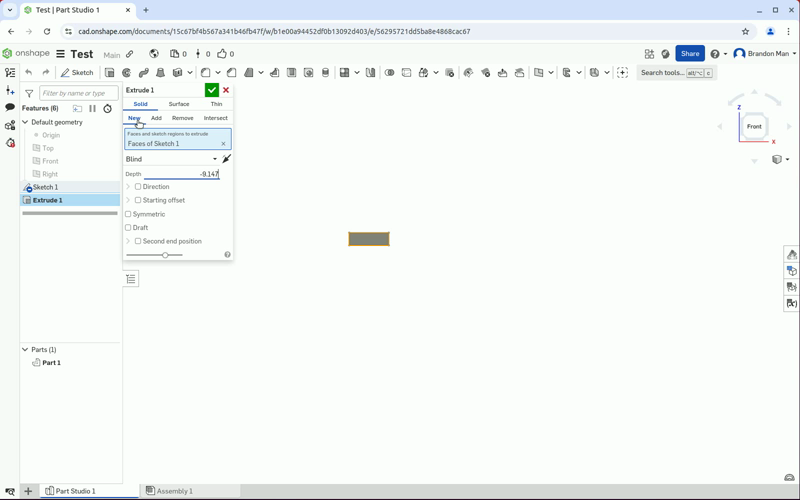
key(enter)
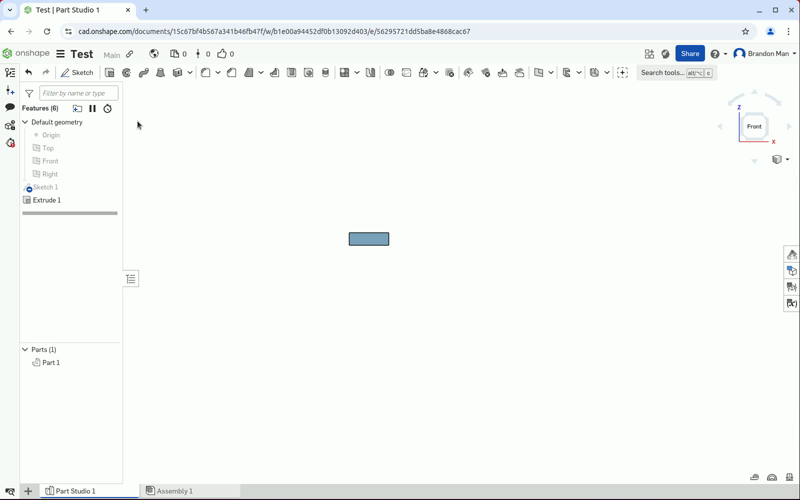
key(shift+h)
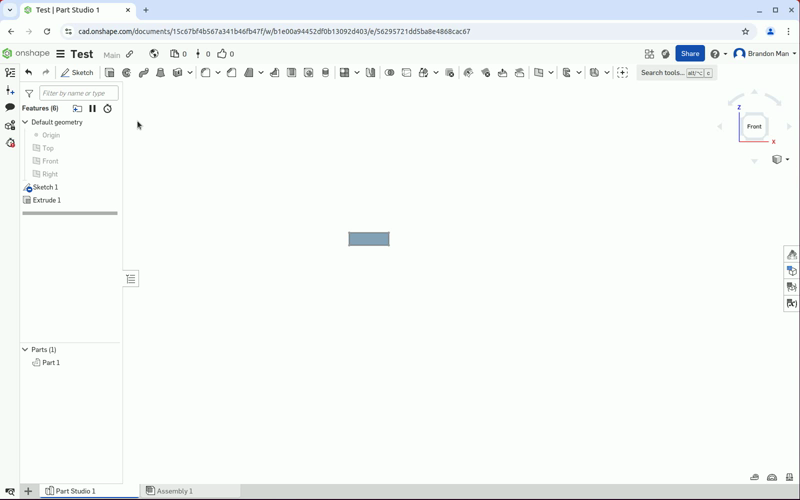
key(shift+h)
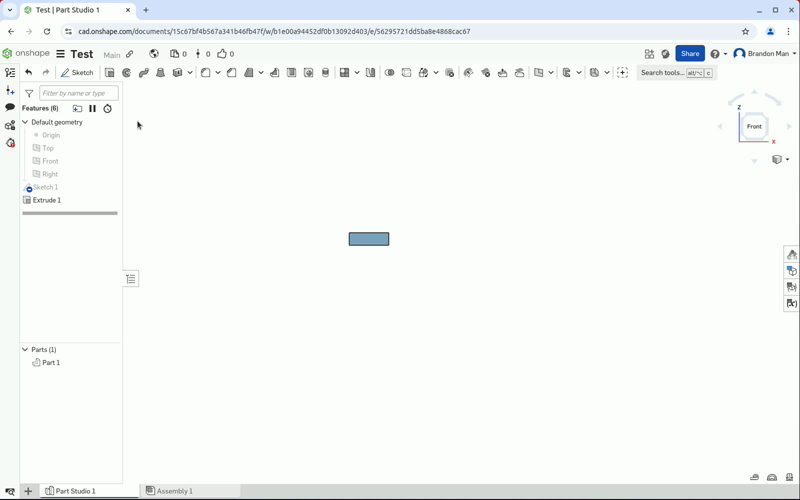
mouse_move(73, 189)
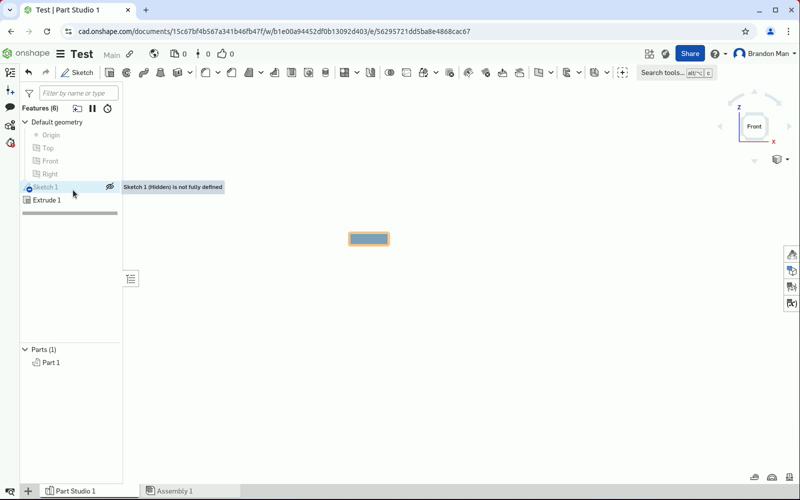
click(73, 189)
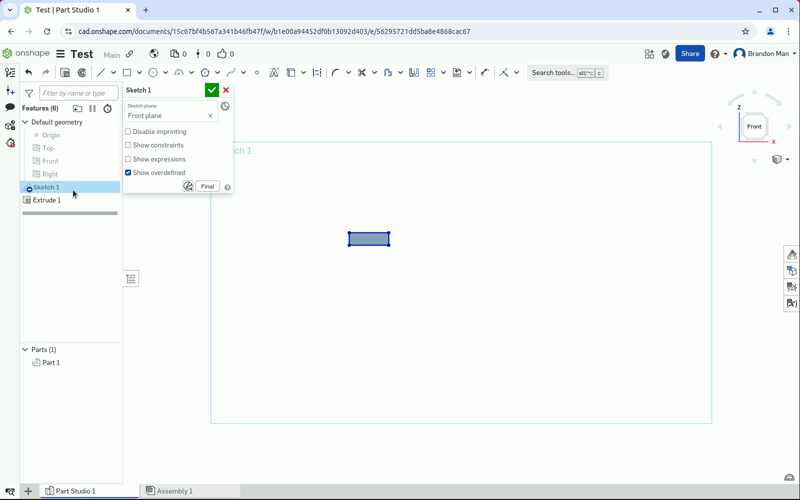
mouse_move(229, 92)
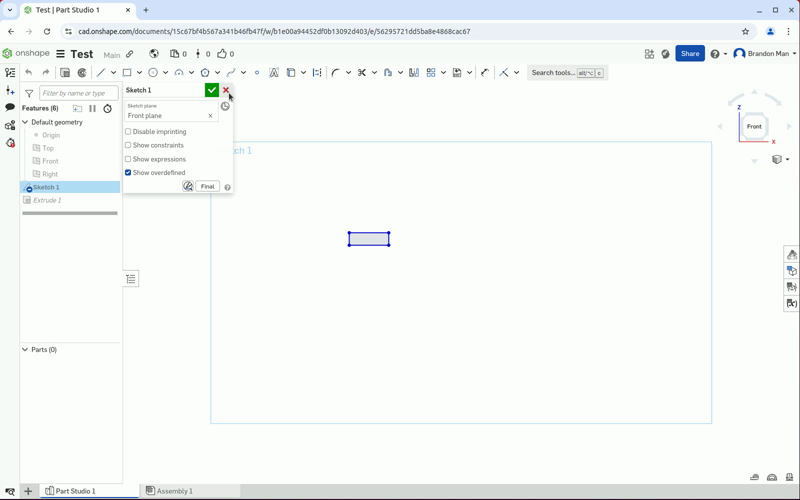
click(229, 92)
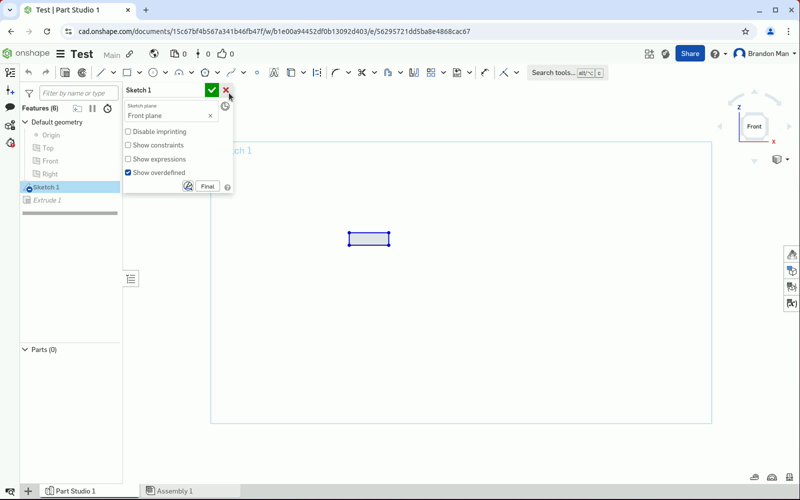
key(shift+s)
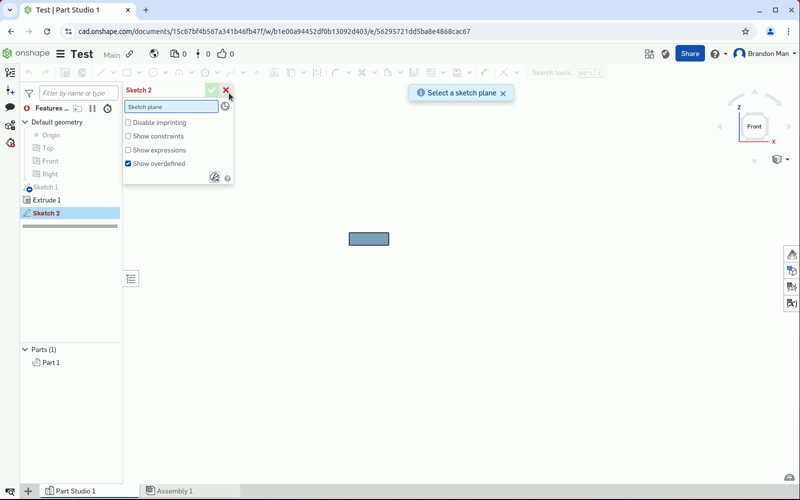
mouse_move(73, 163)
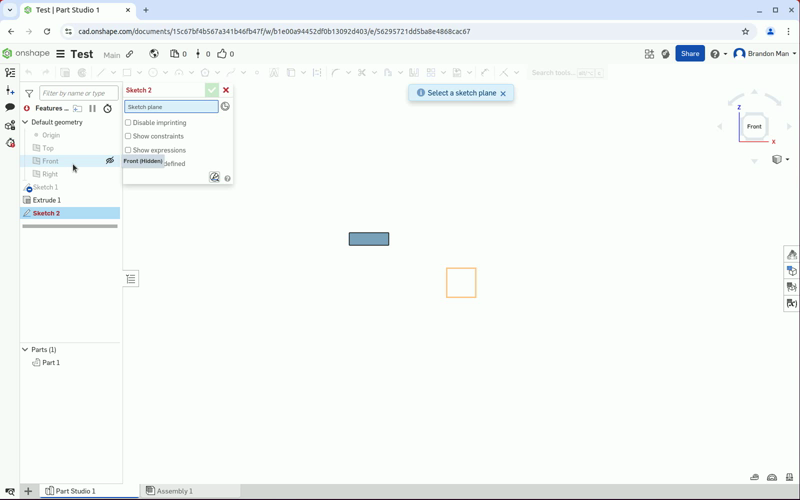
click(73, 163)
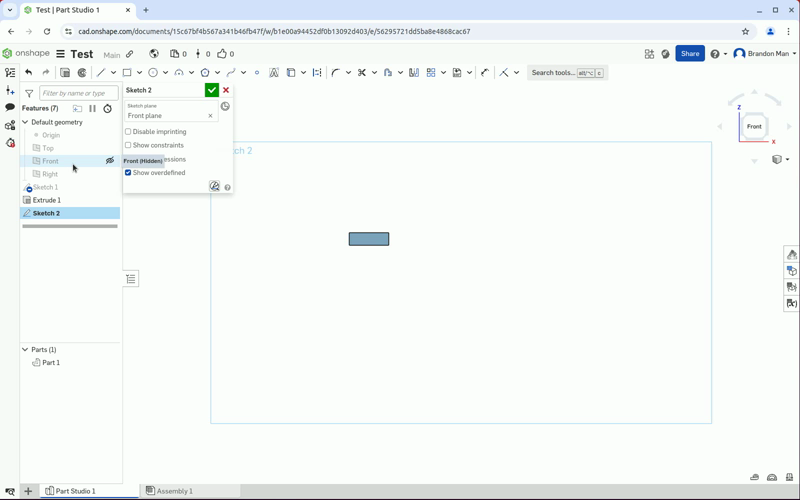
mouse_move(73, 352)
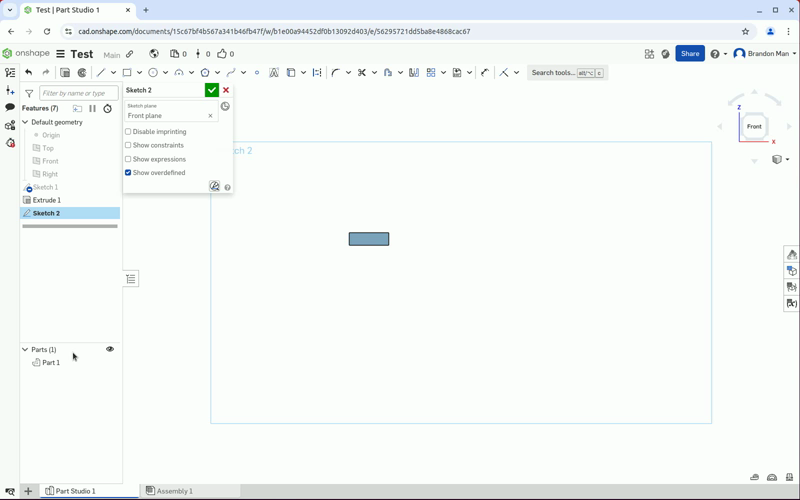
key(y)
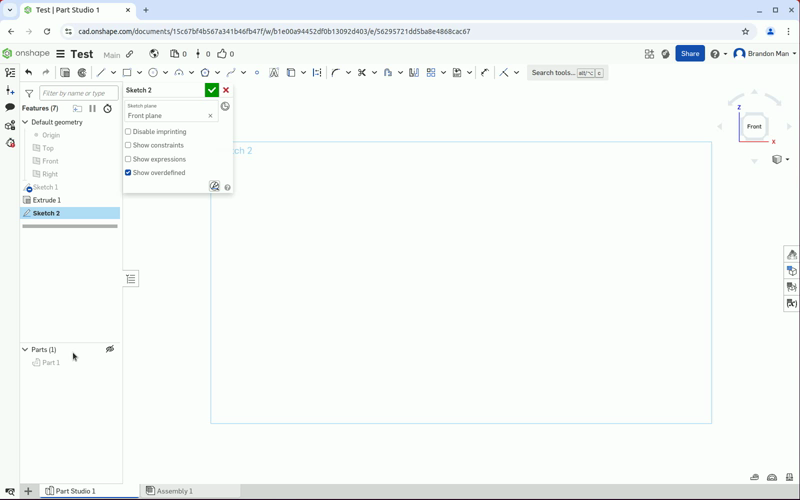
key(l)
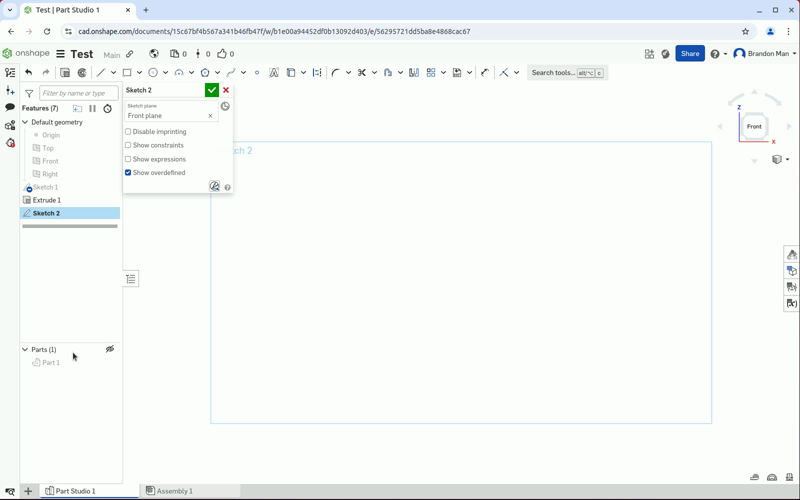
key_down(shift)
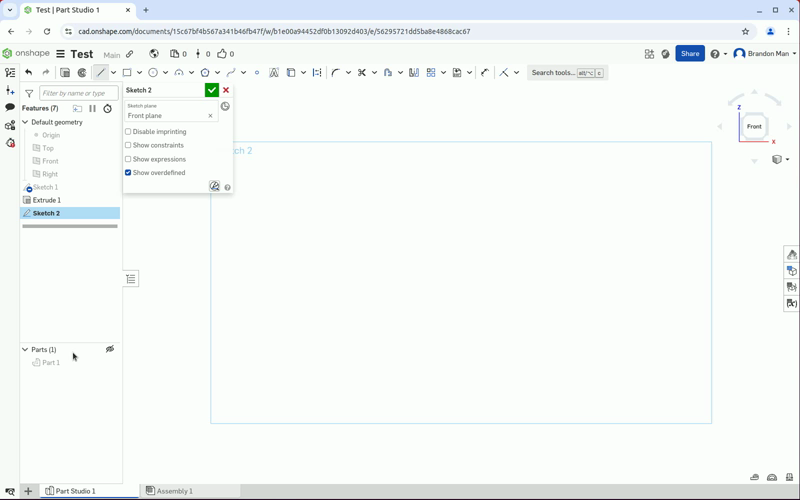
mouse_move(502, 337)
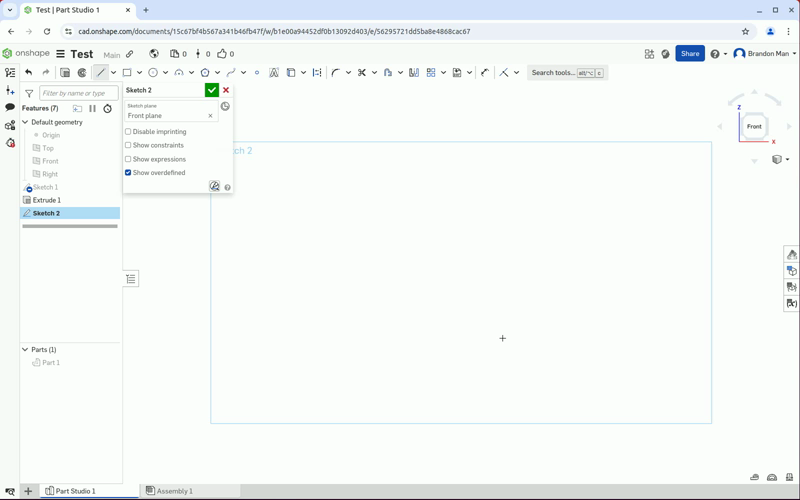
click(502, 337)
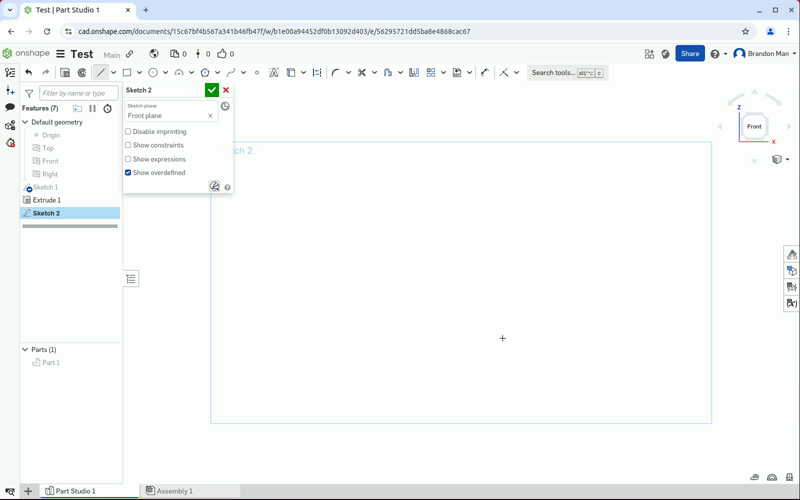
key_up(shift)
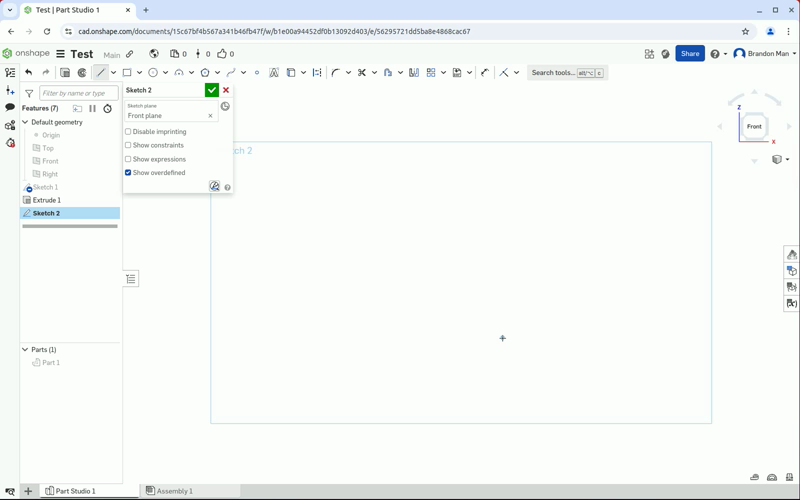
key_down(shift)
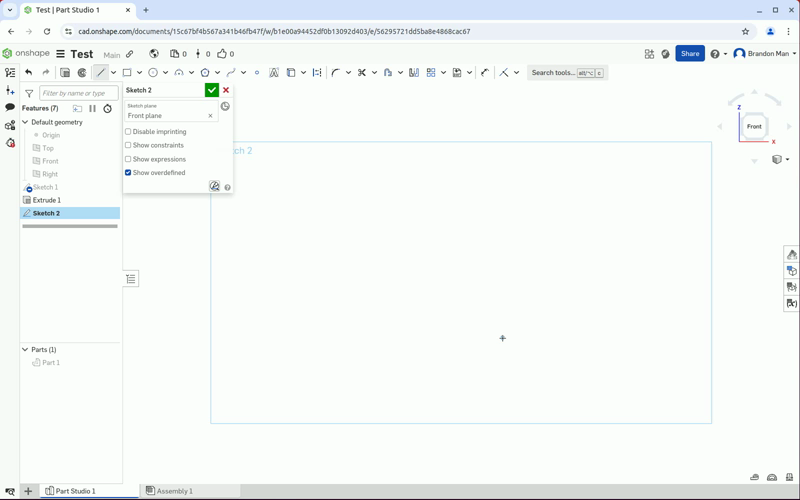
mouse_move(573, 338)
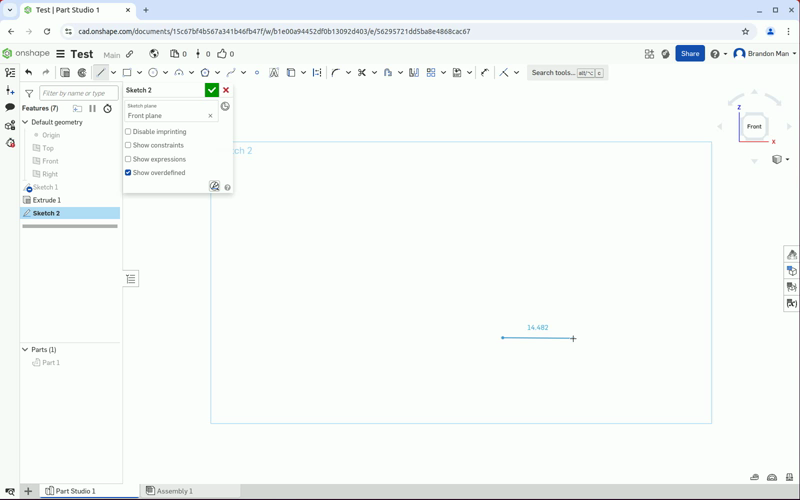
click(573, 338)
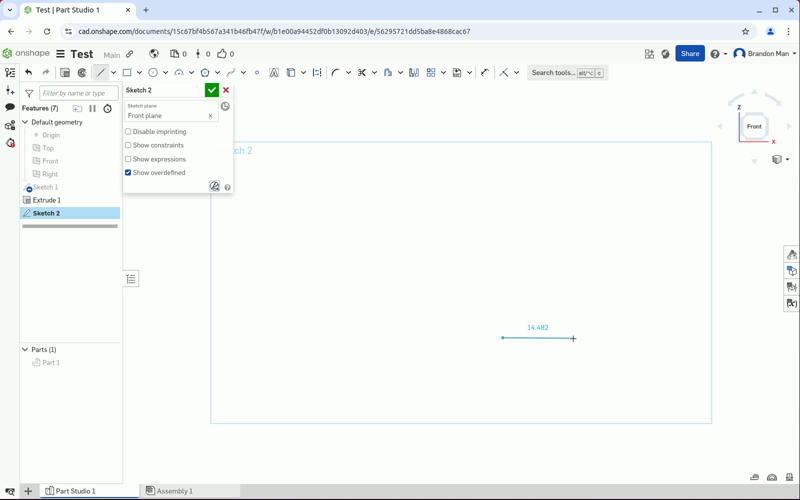
key_up(shift)
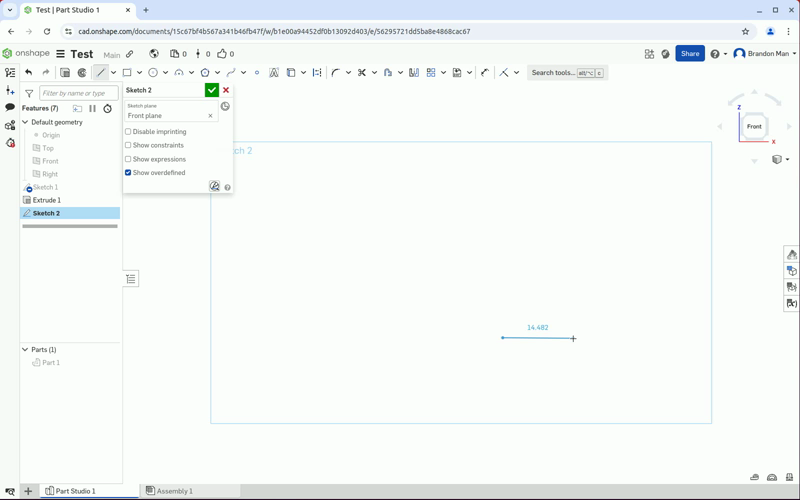
key_down(shift)
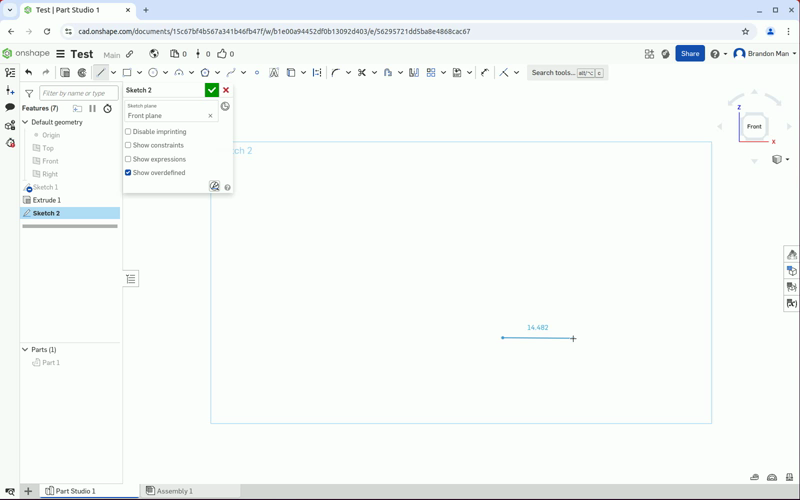
mouse_move(573, 264)
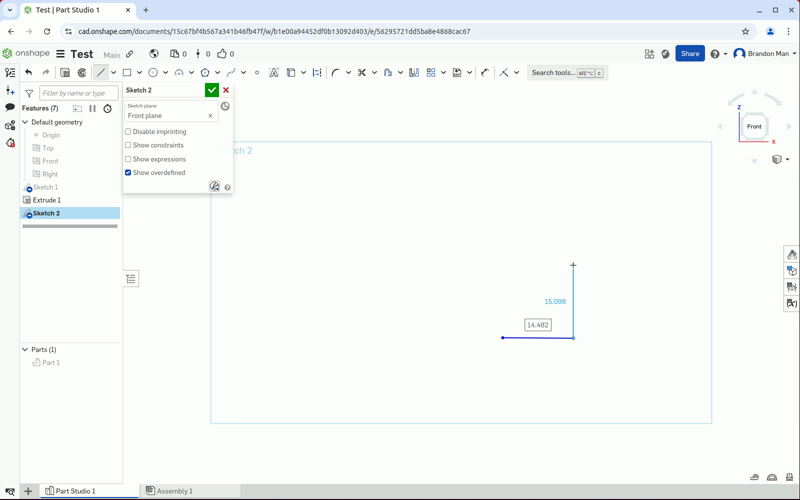
click(573, 264)
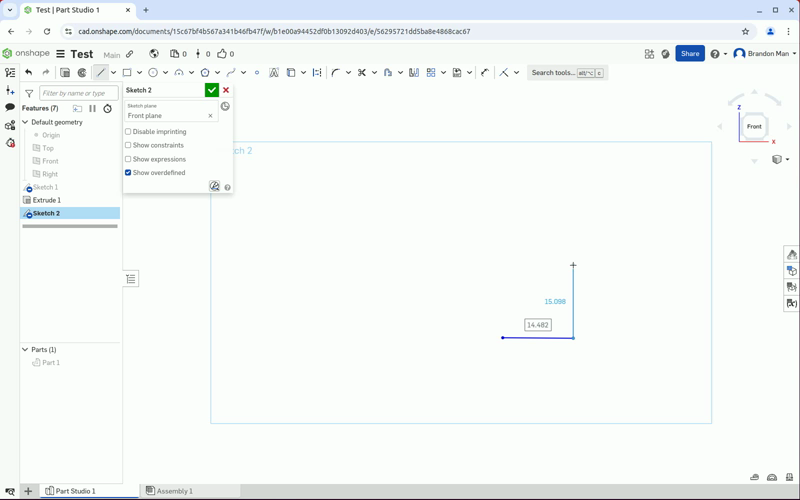
key_up(shift)
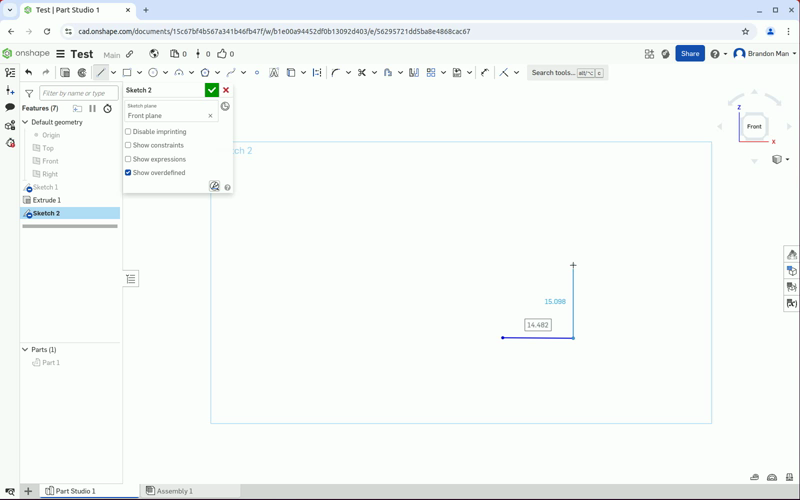
key_down(shift)
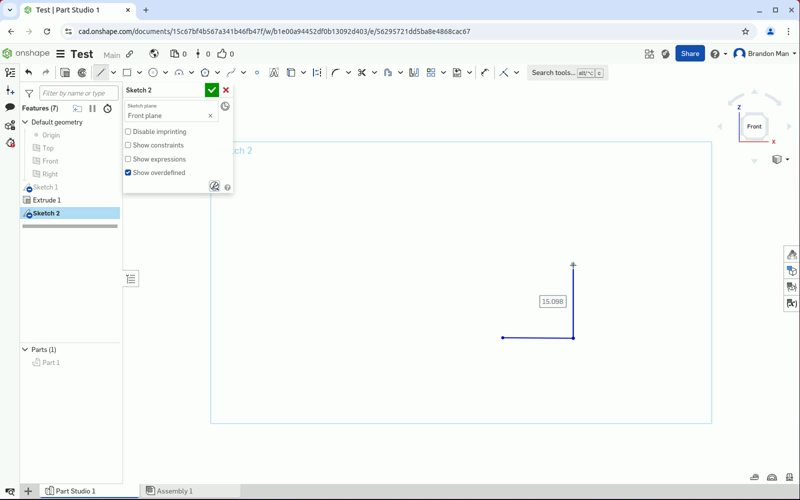
mouse_move(589, 264)
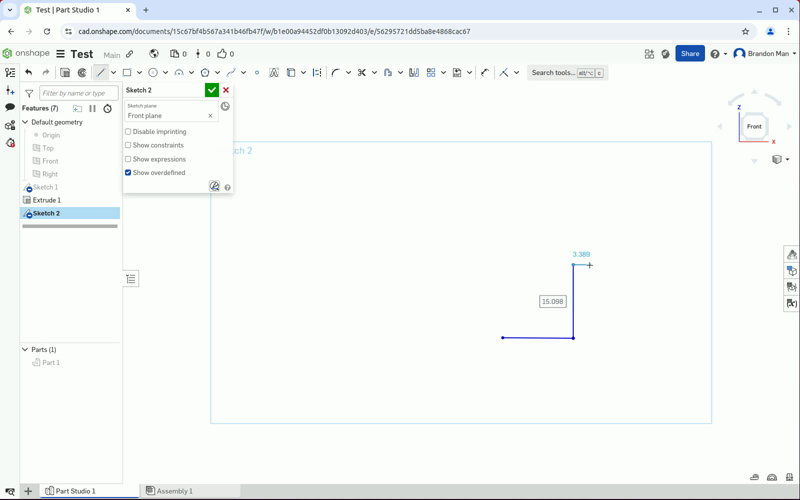
mouse_move(558, 251)
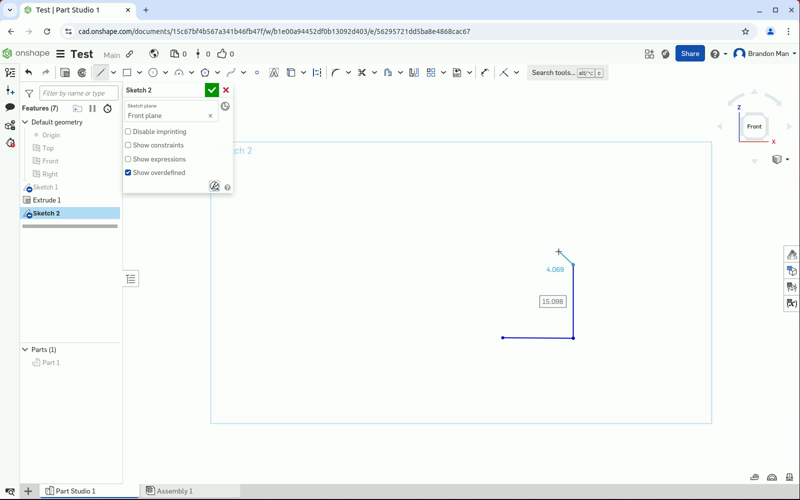
click(558, 251)
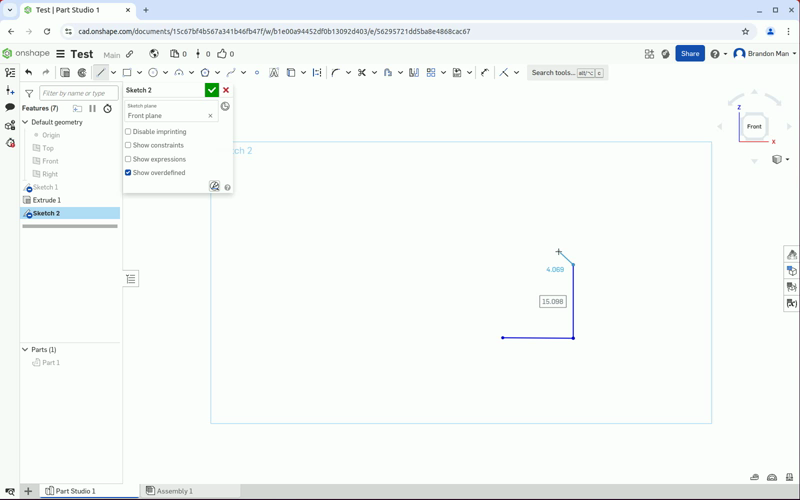
key_up(shift)
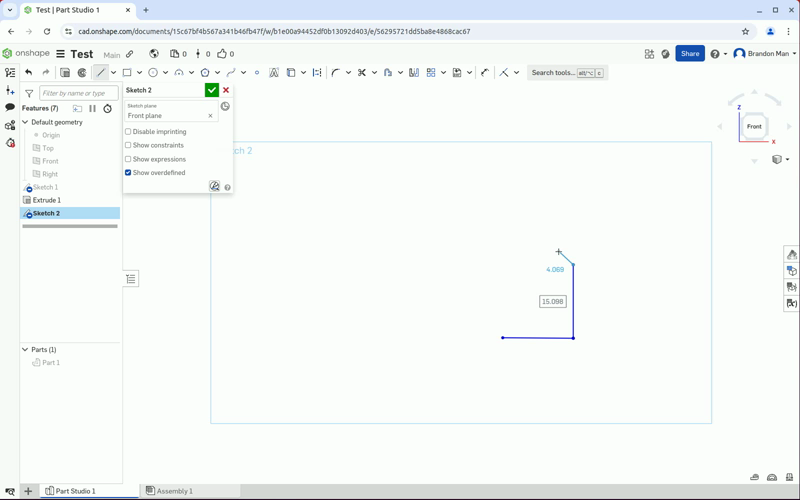
key_down(shift)
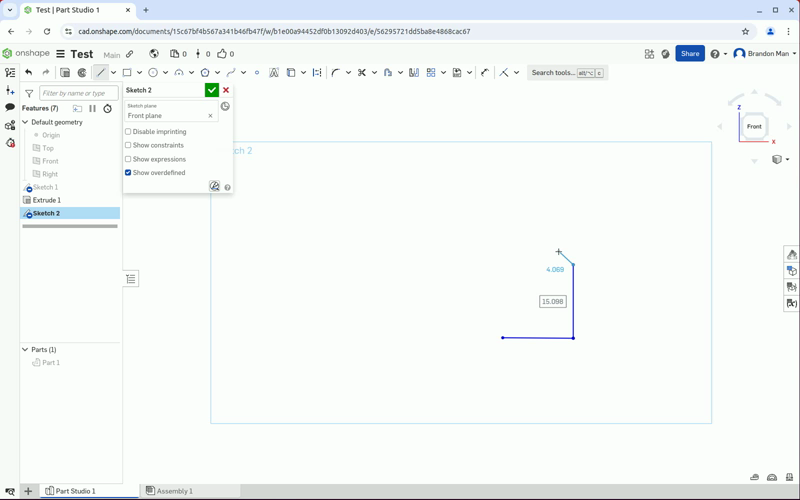
mouse_move(588, 251)
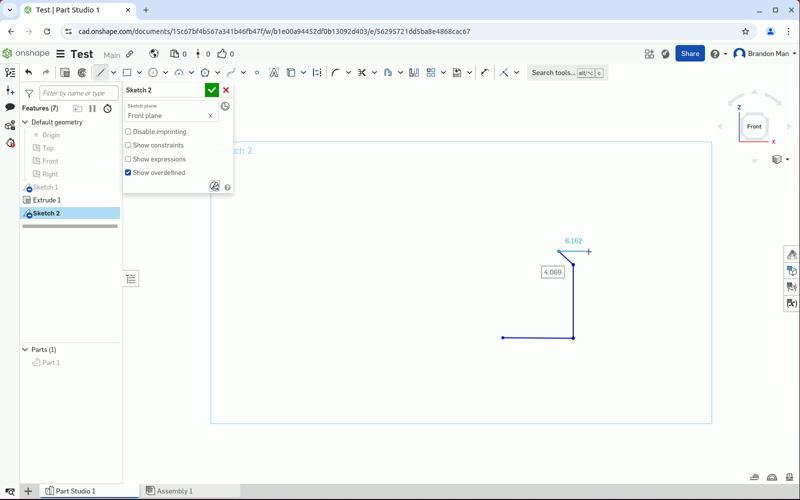
mouse_move(513, 251)
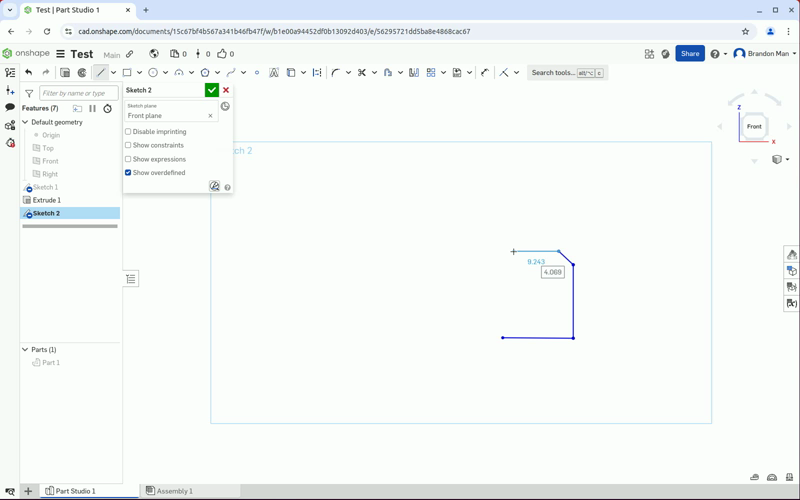
click(513, 251)
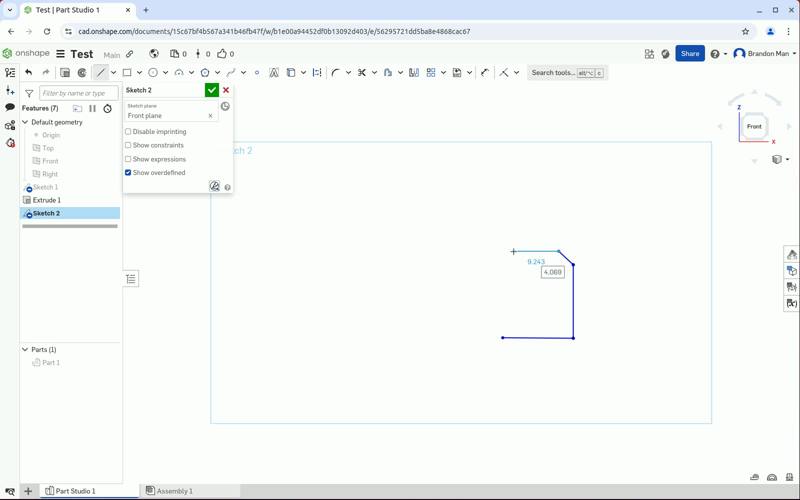
key_up(shift)
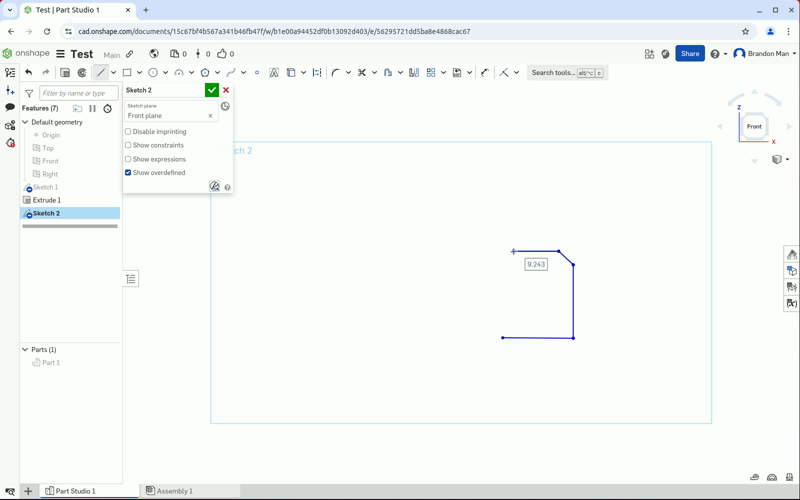
key_down(shift)
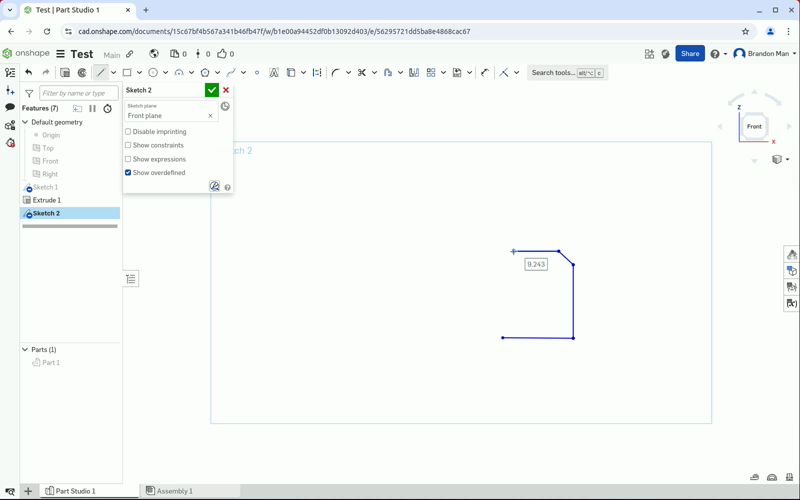
mouse_move(543, 251)
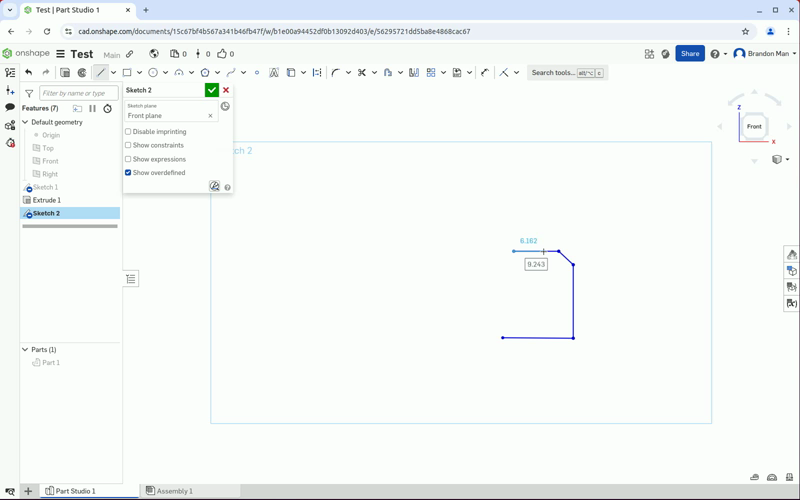
mouse_move(503, 264)
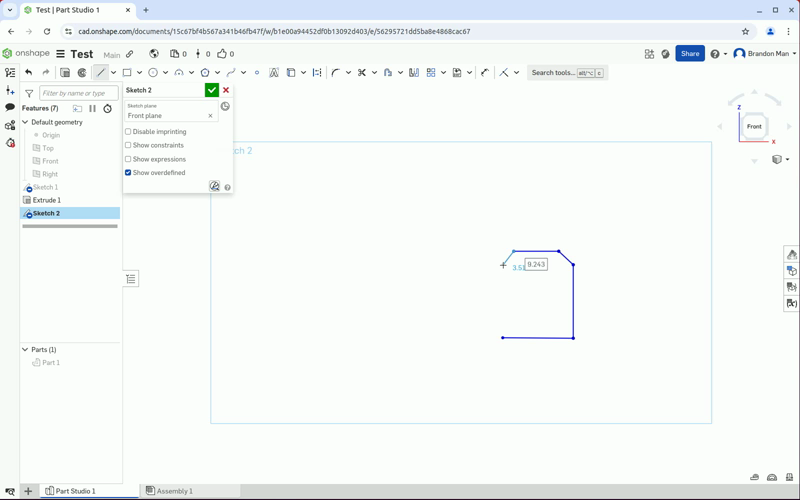
click(503, 264)
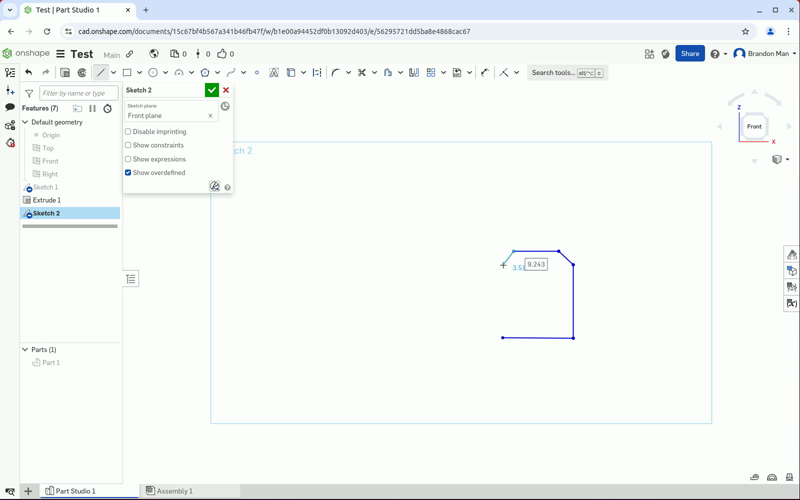
key_up(shift)
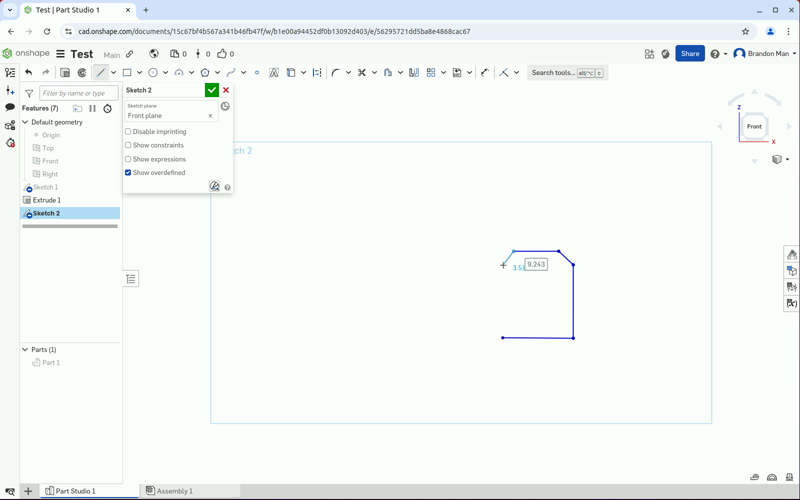
key_down(shift)
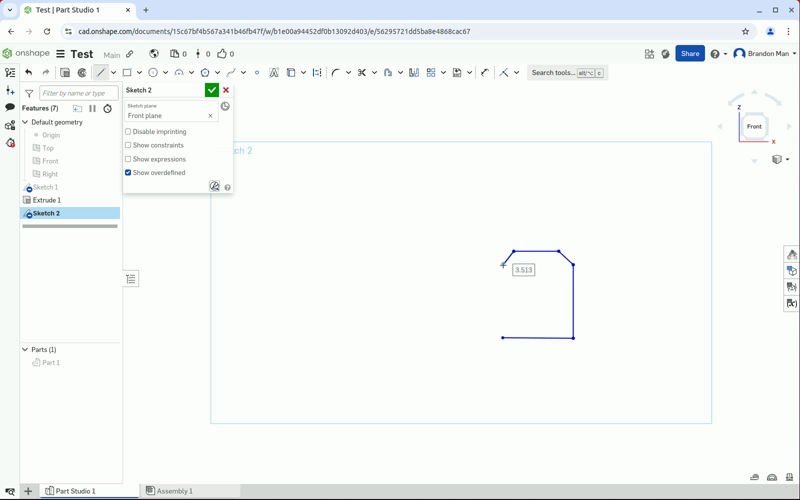
mouse_move(502, 337)
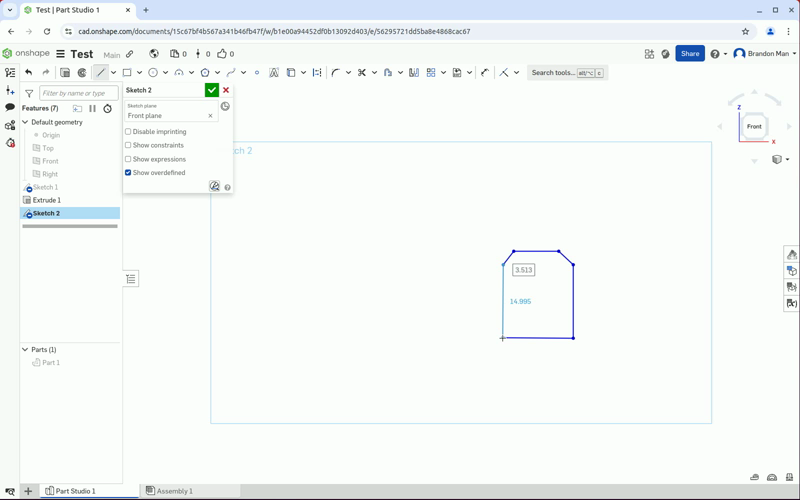
key_up(shift)
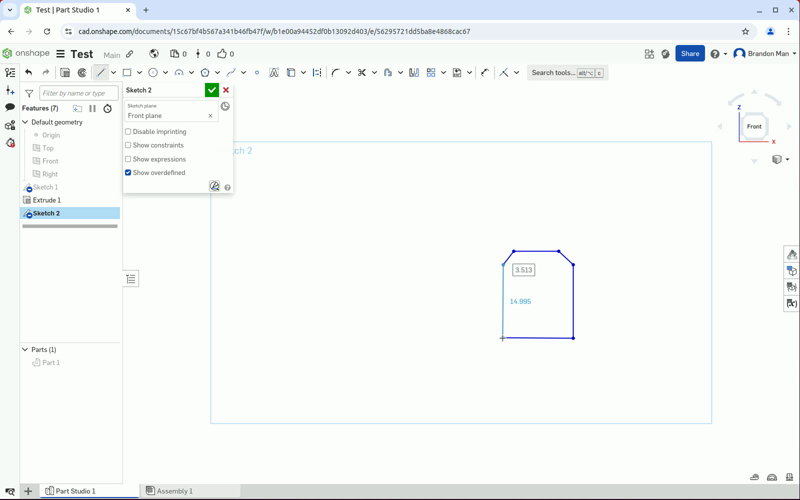
click(502, 337)
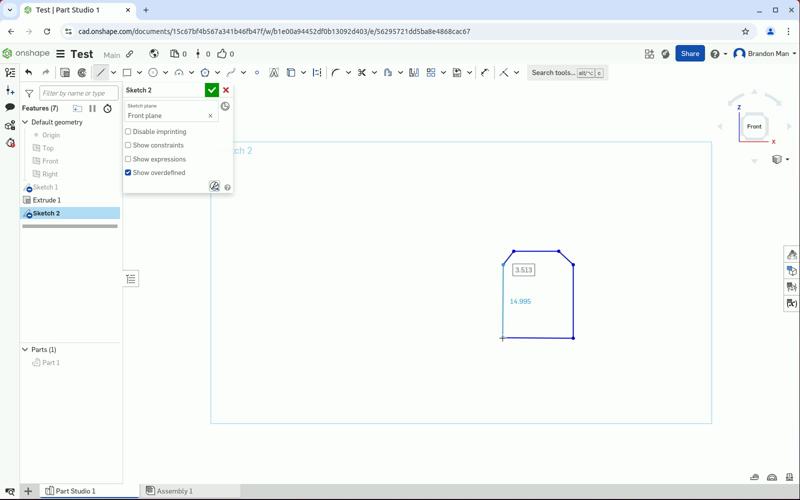
key(esc)
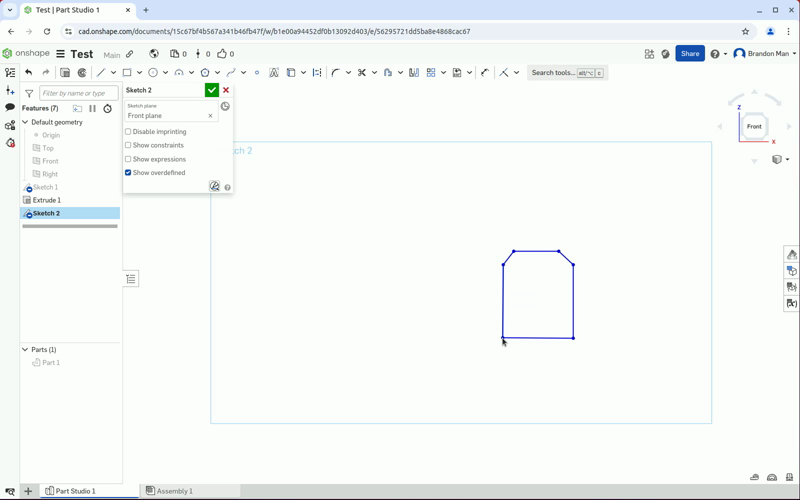
key(c)
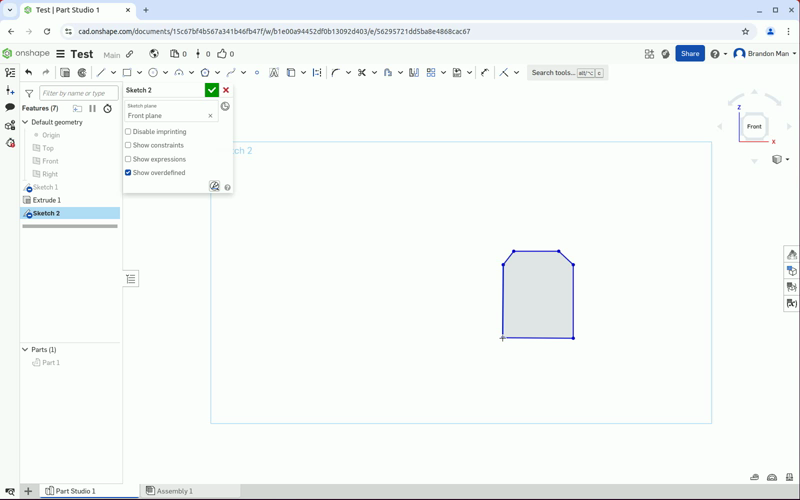
key_down(shift)
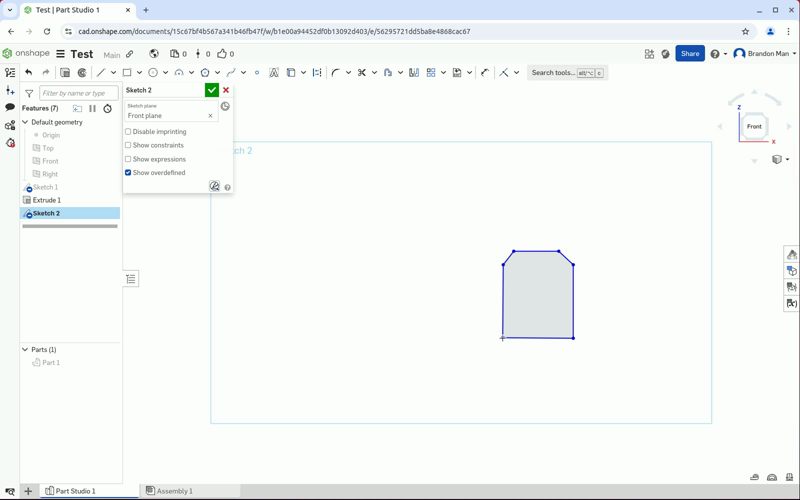
mouse_move(536, 282)
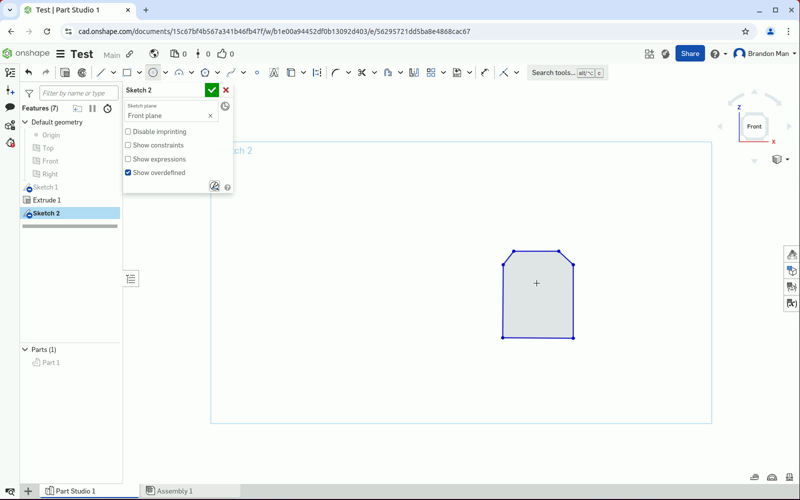
click(536, 282)
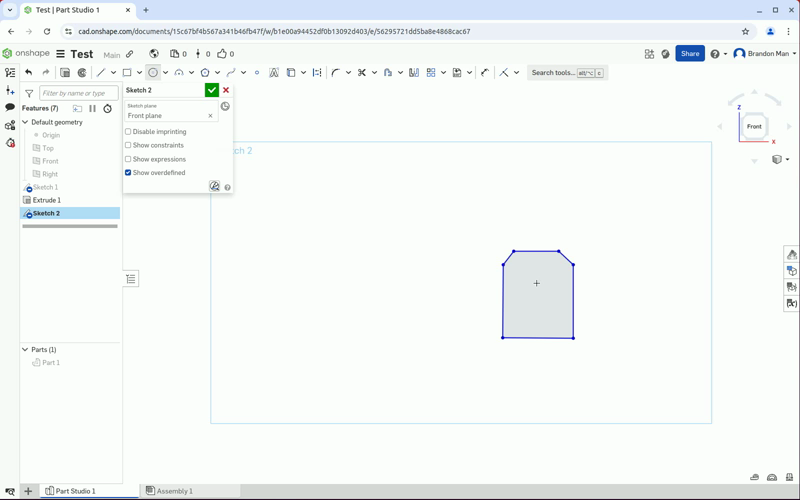
key_up(shift)
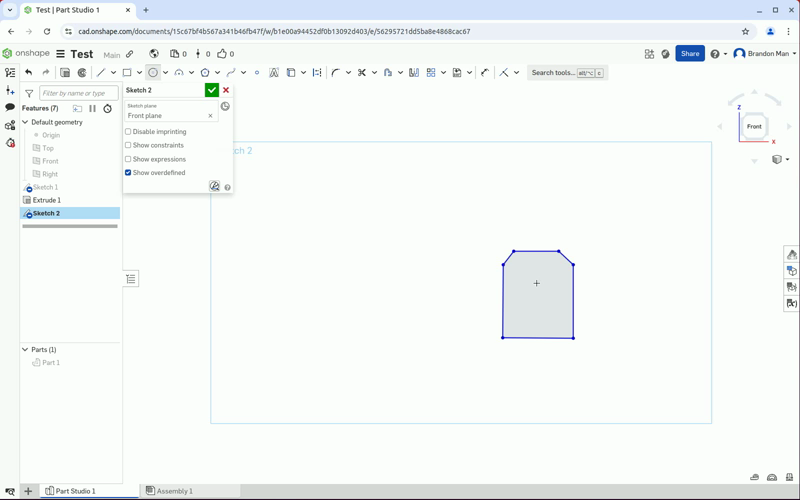
mouse_move(548, 282)
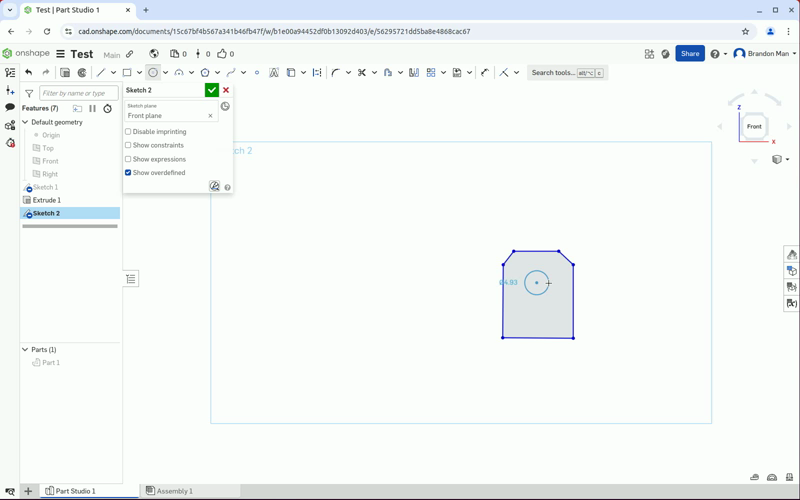
click(548, 282)
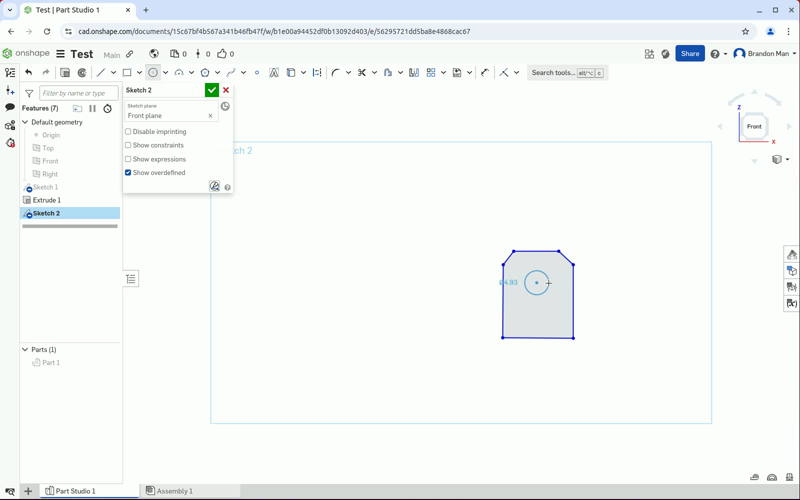
key(esc)
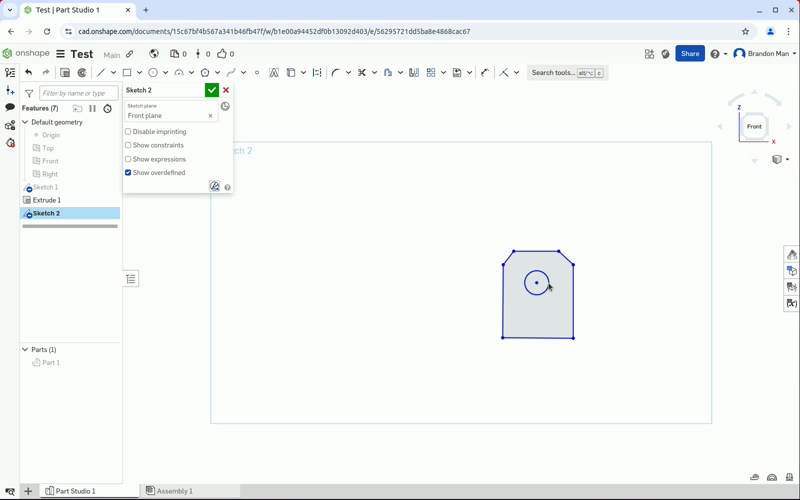
mouse_move(512, 268)
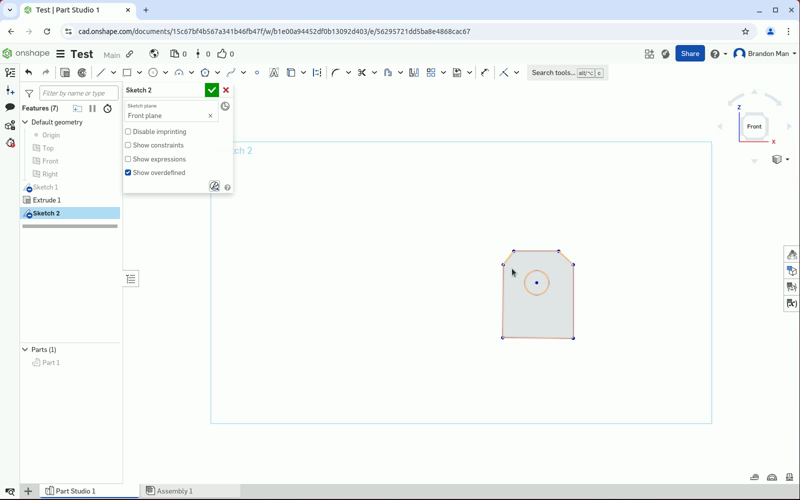
click(512, 268)
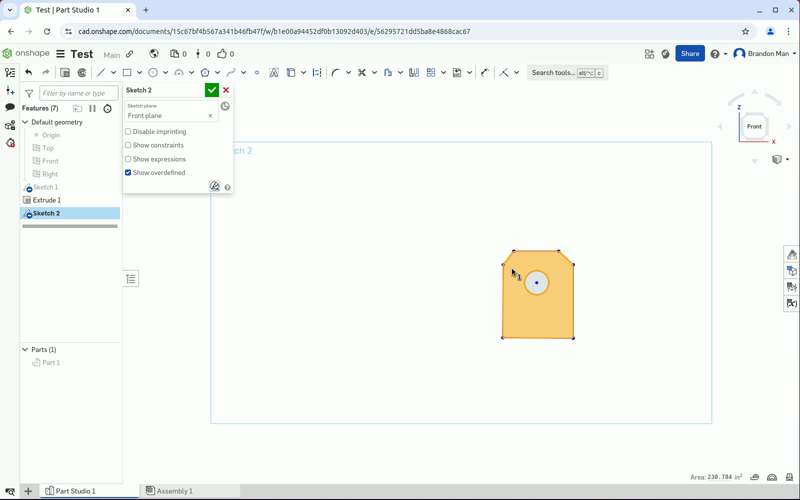
mouse_move(73, 352)
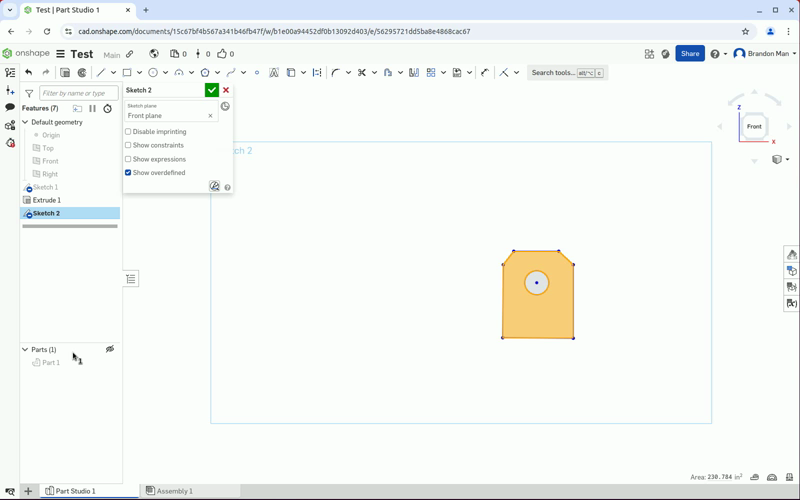
key(shift+y)
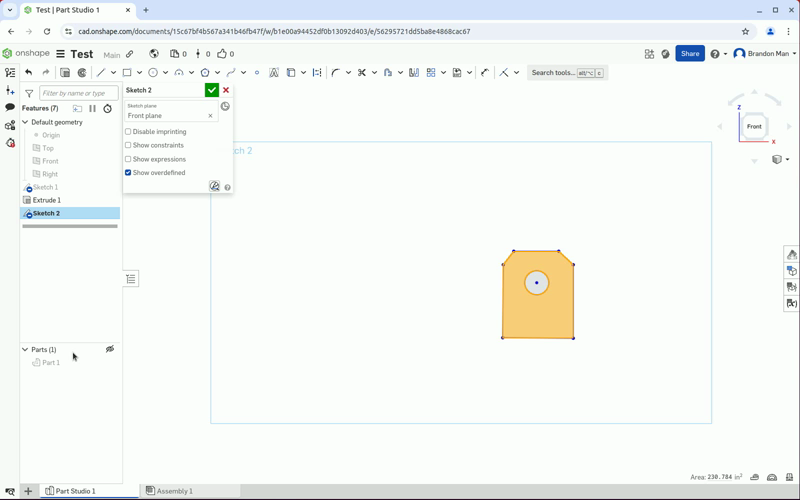
key(shift+e)
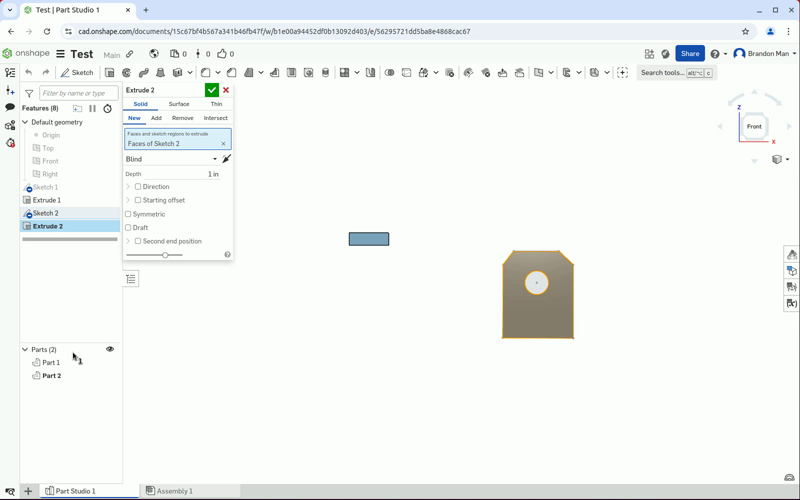
mouse_move(143, 106)
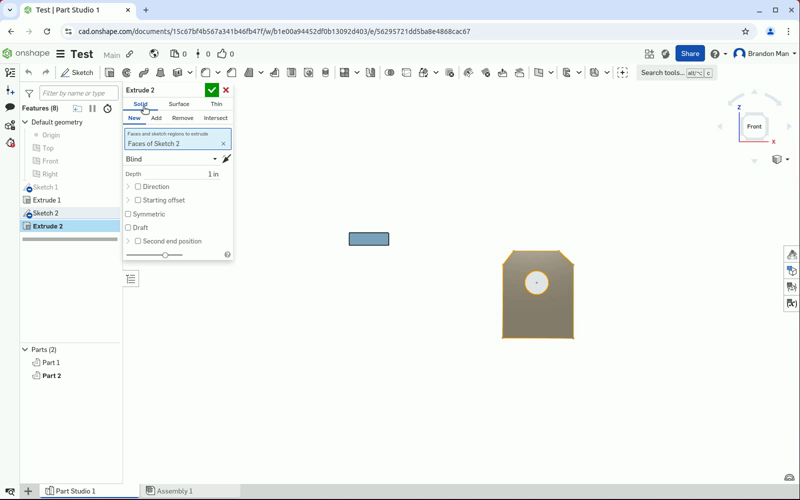
click(143, 106)
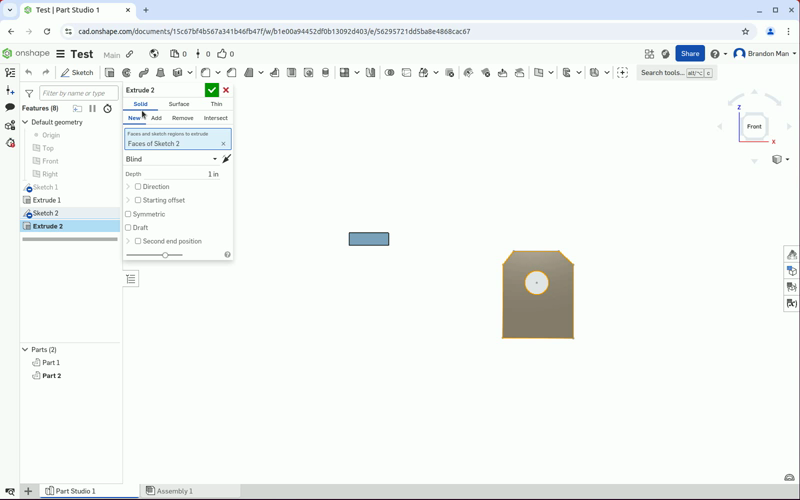
mouse_move(137, 120)
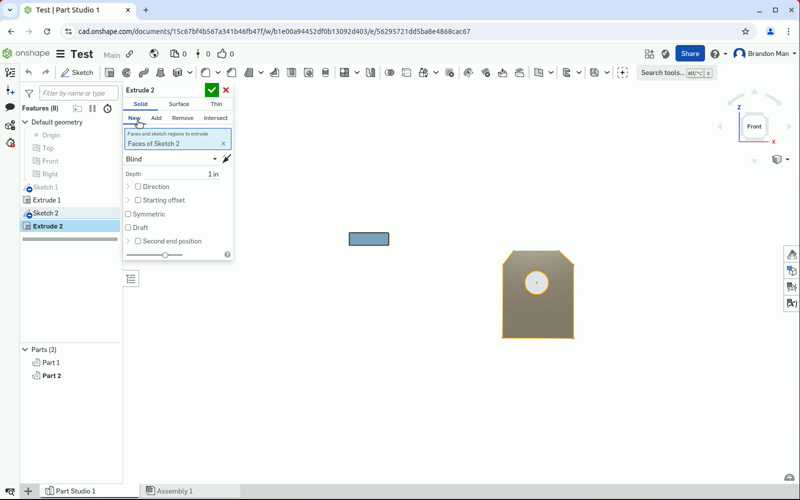
click(137, 120)
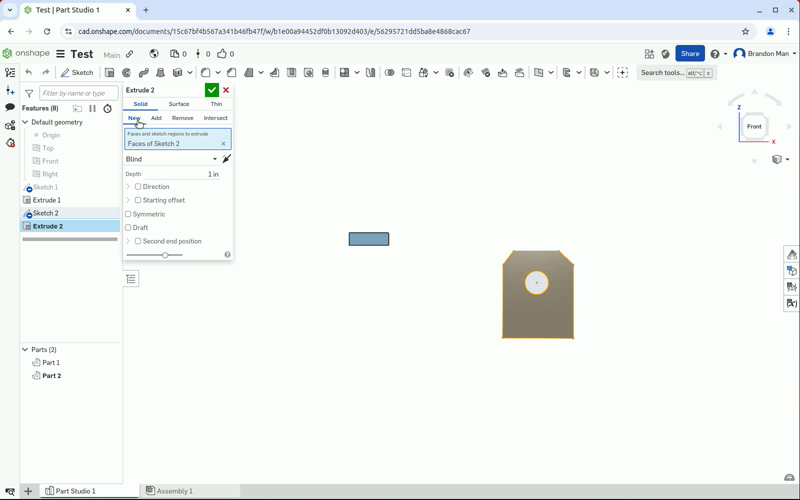
key(tab, 4)
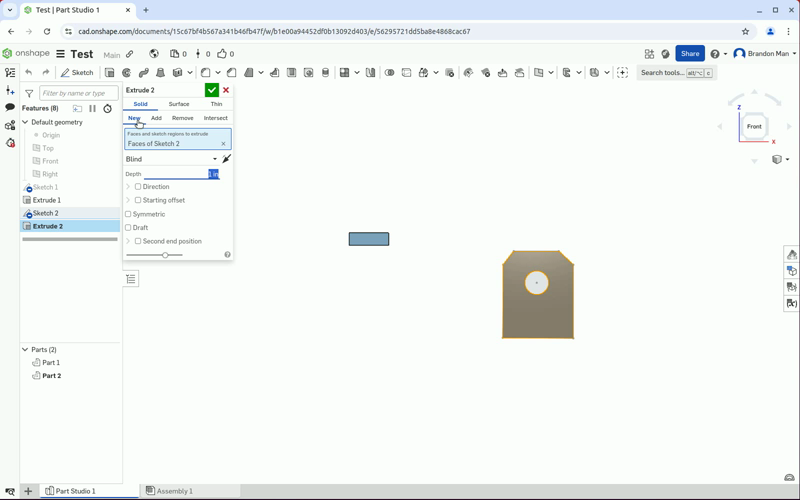
text(-9.147)
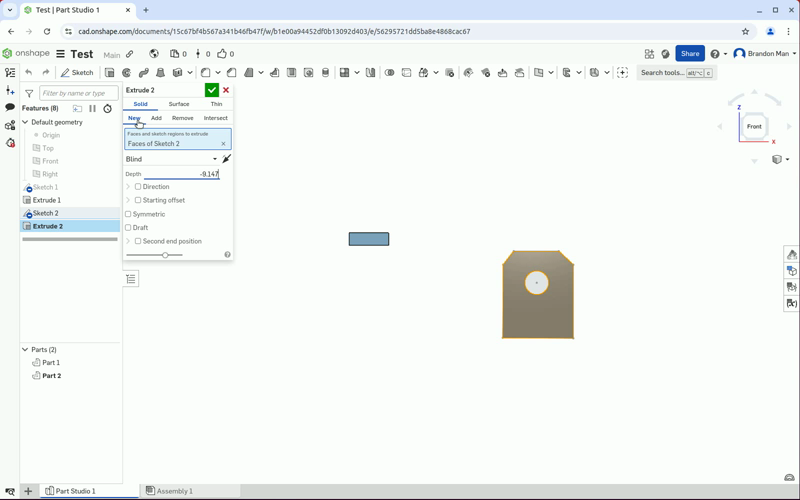
key(enter)
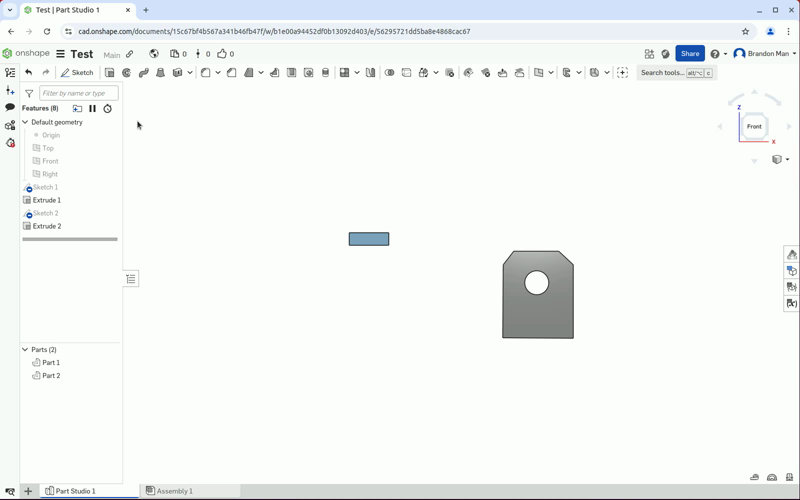
key(shift+h)
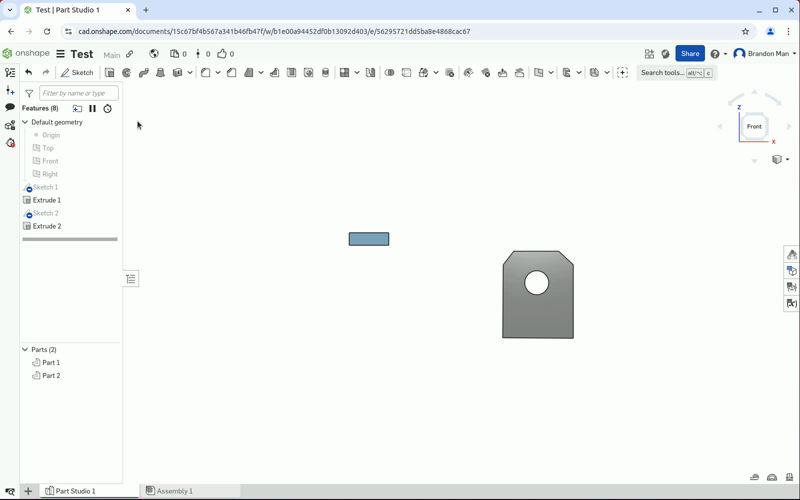
key(shift+h)
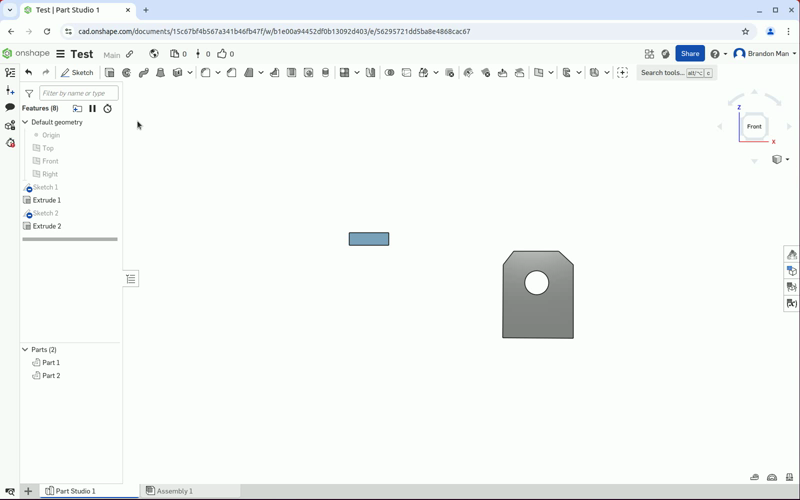
mouse_move(73, 189)
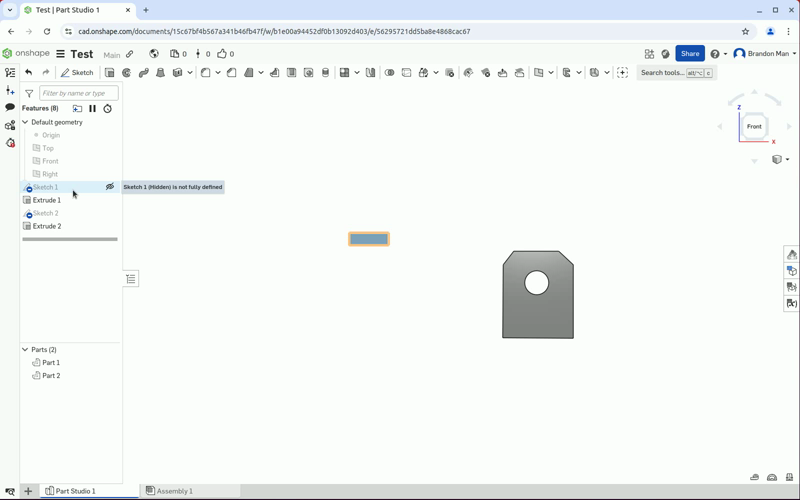
click(73, 189)
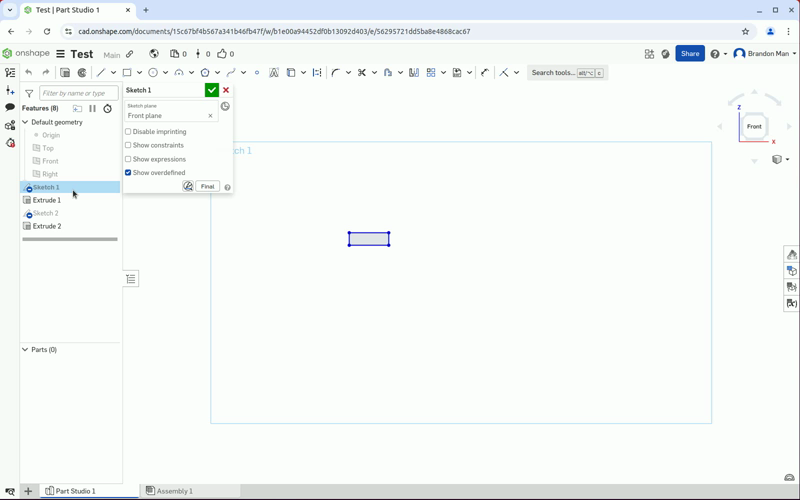
mouse_move(229, 92)
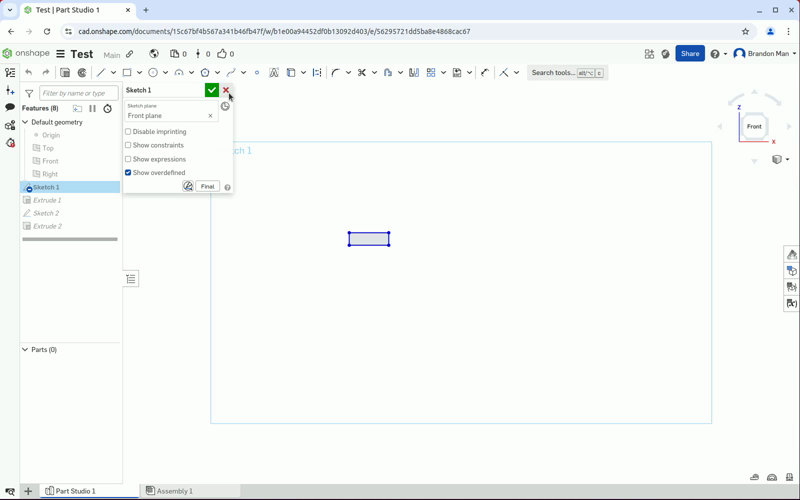
click(229, 92)
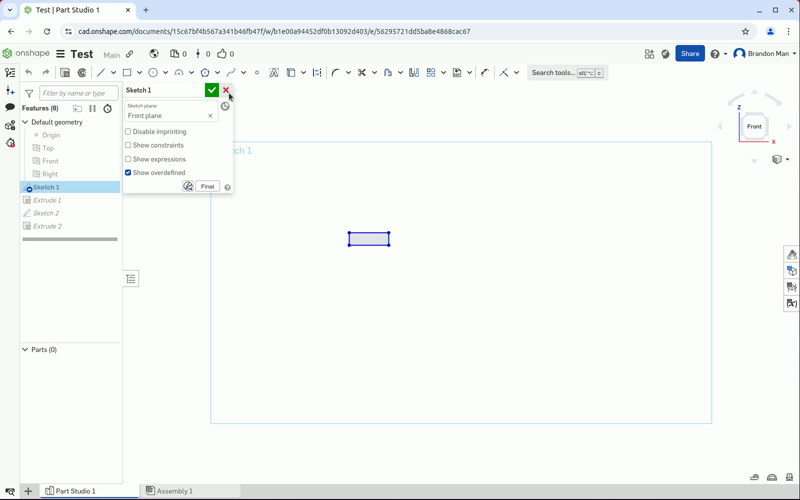
key(shift+s)
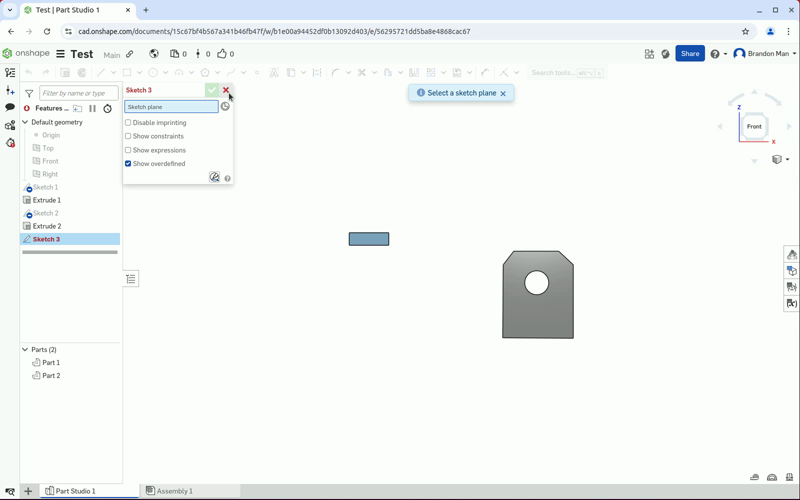
mouse_move(73, 163)
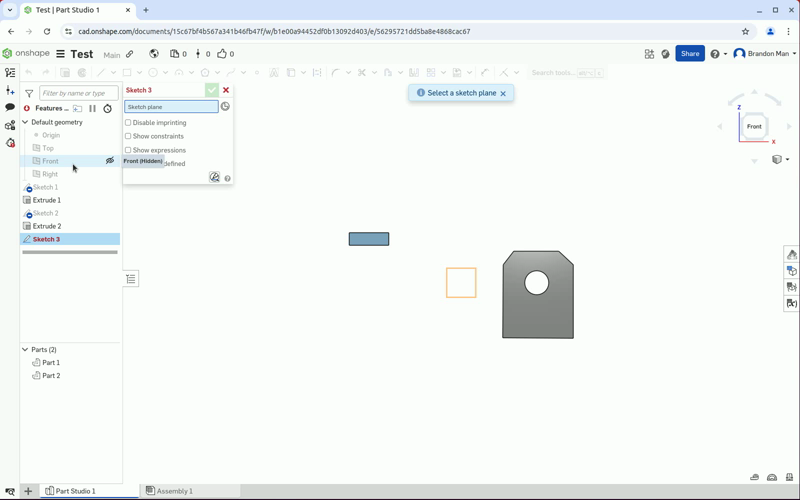
click(73, 163)
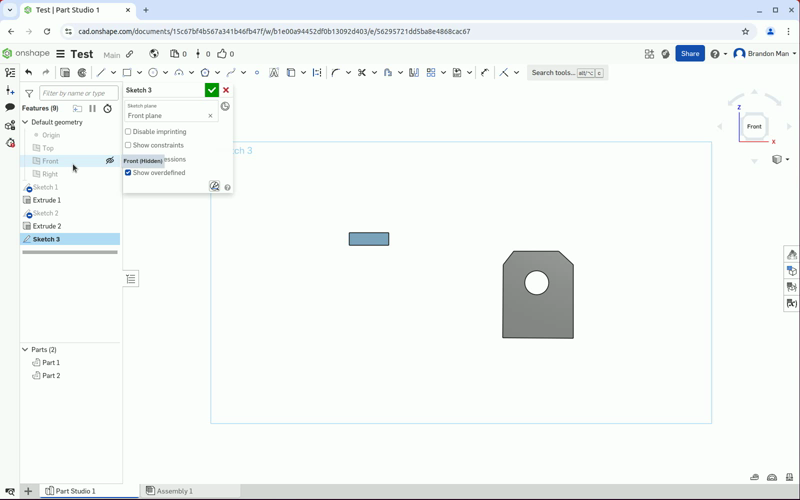
mouse_move(73, 352)
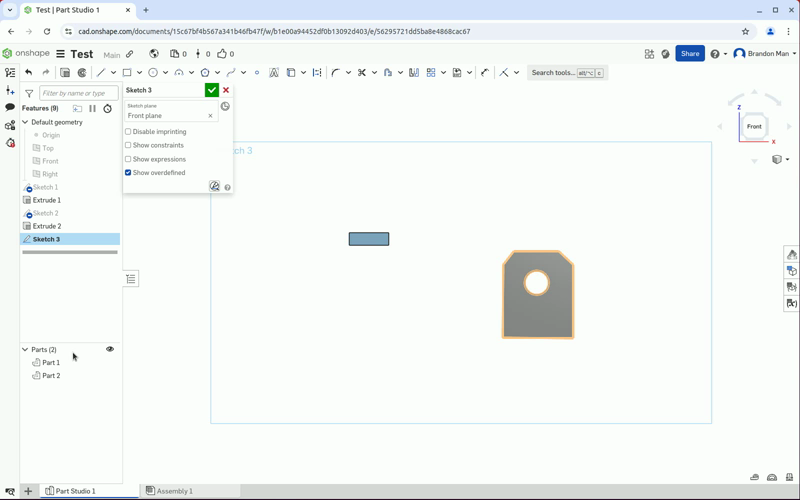
key(y)
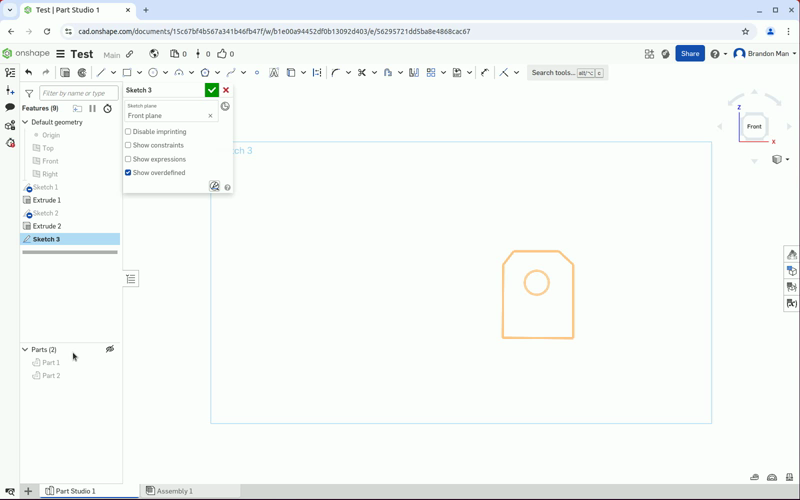
key(l)
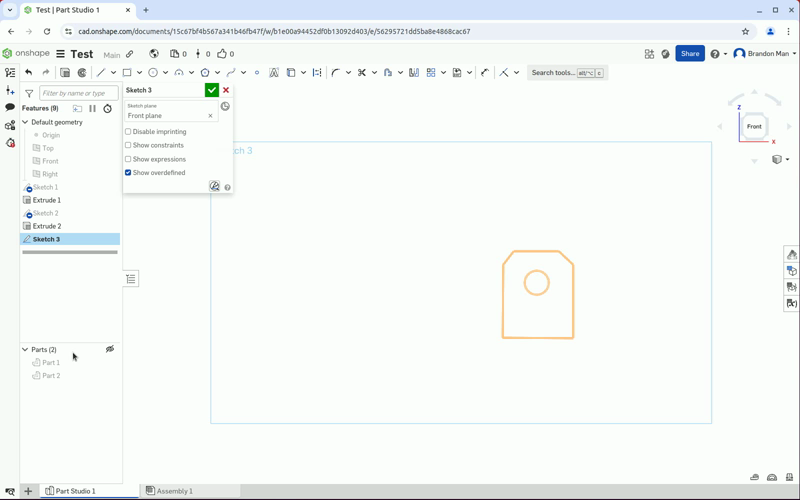
key_down(shift)
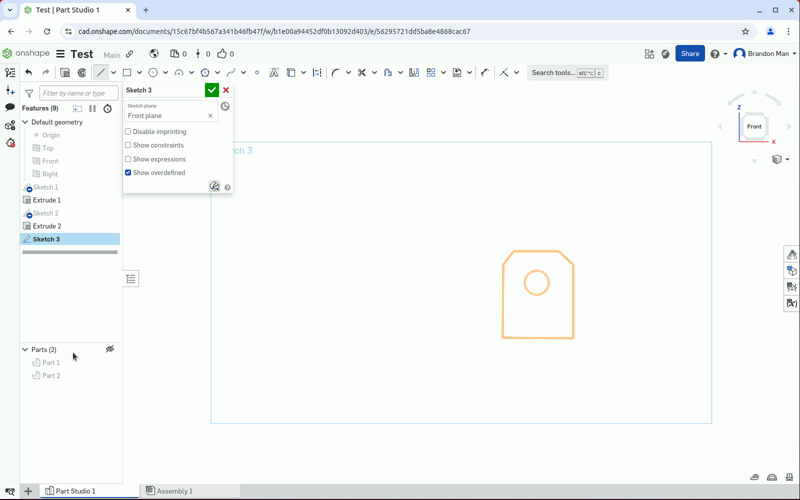
mouse_move(349, 339)
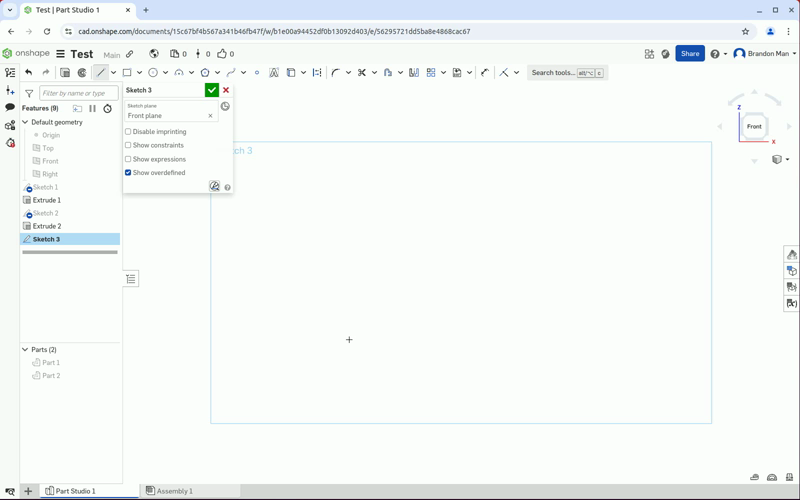
click(349, 339)
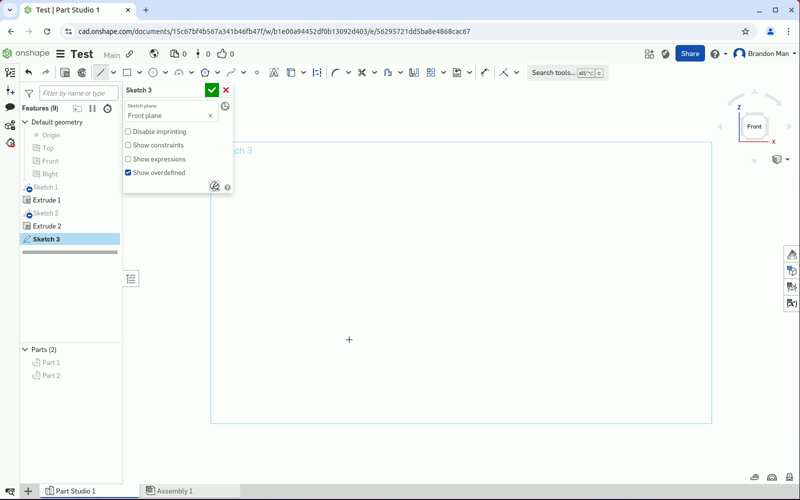
key_up(shift)
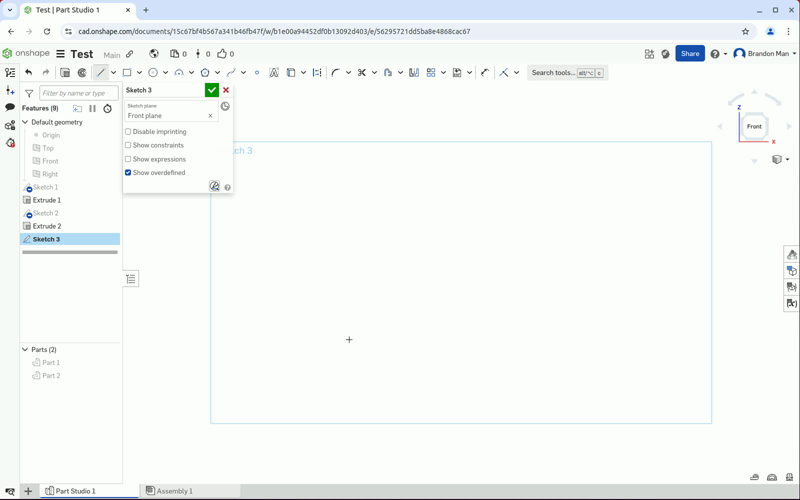
key_down(shift)
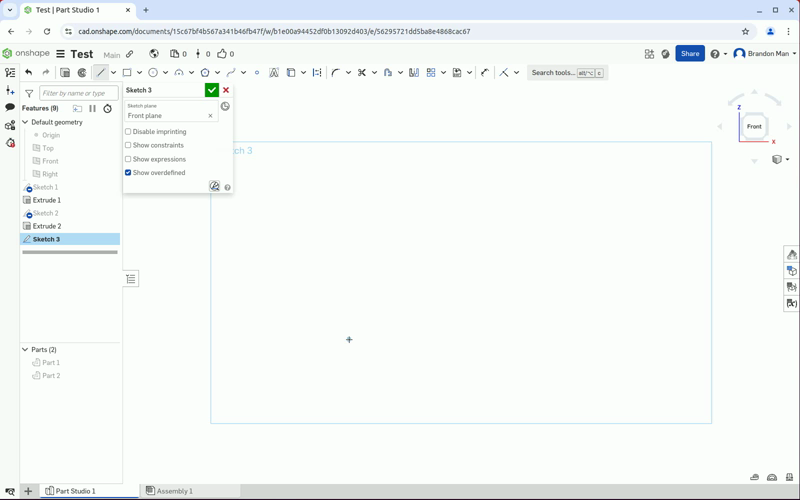
mouse_move(379, 339)
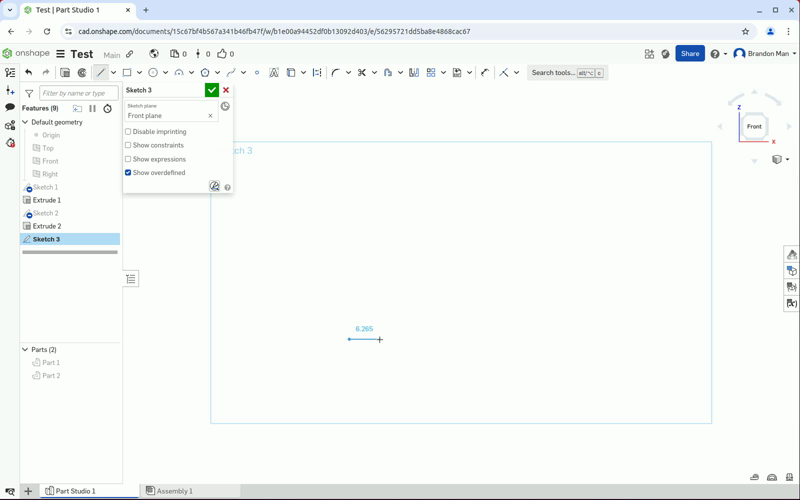
mouse_move(388, 339)
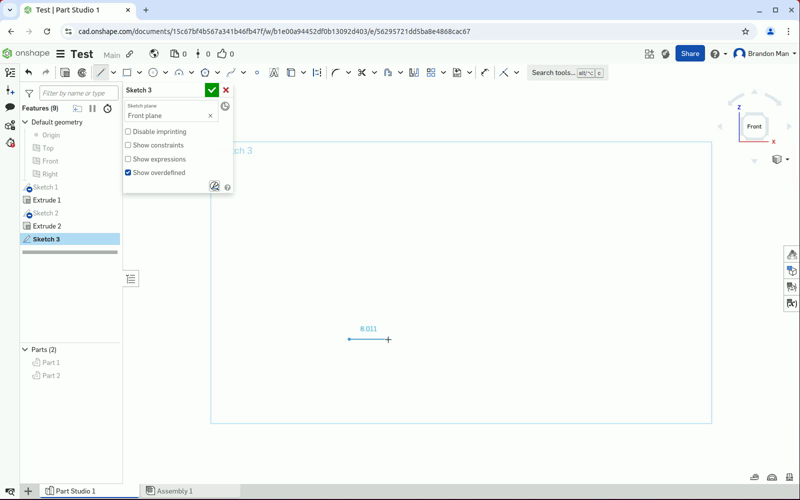
click(388, 339)
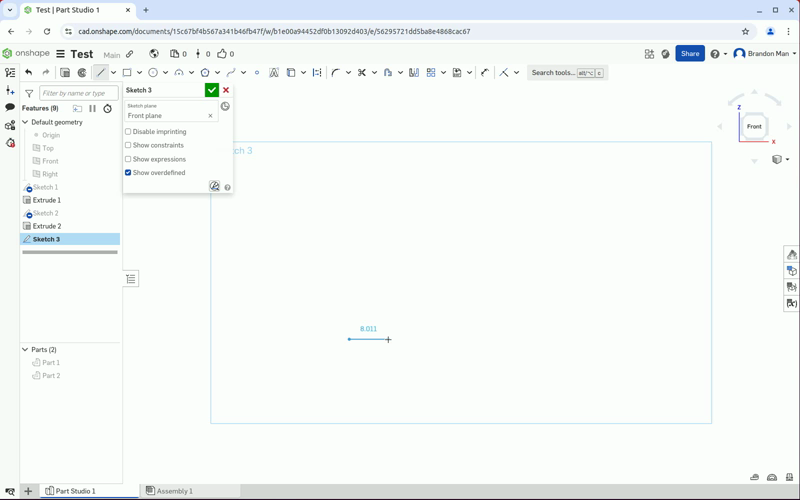
key_up(shift)
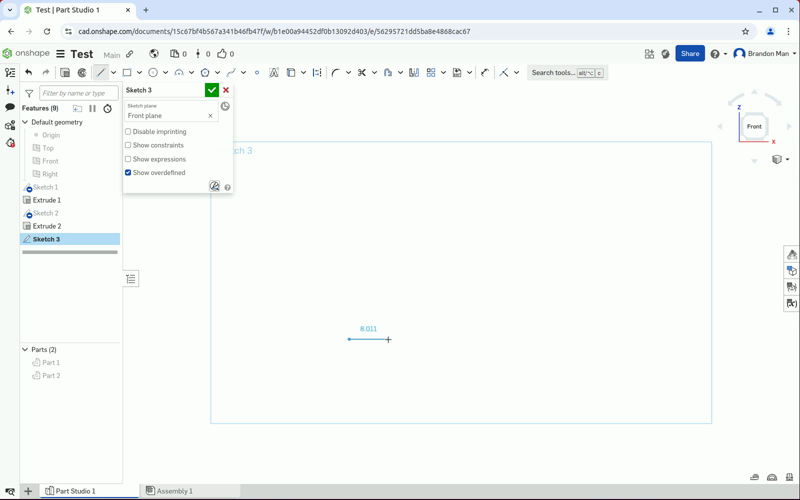
key_down(shift)
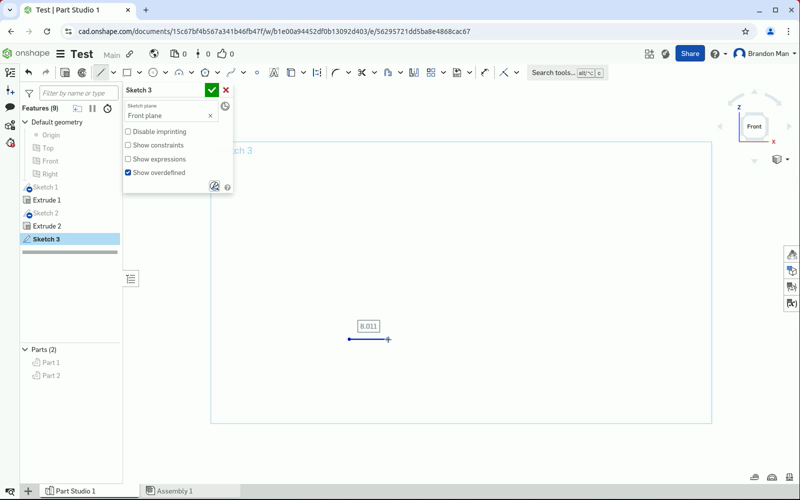
mouse_move(388, 246)
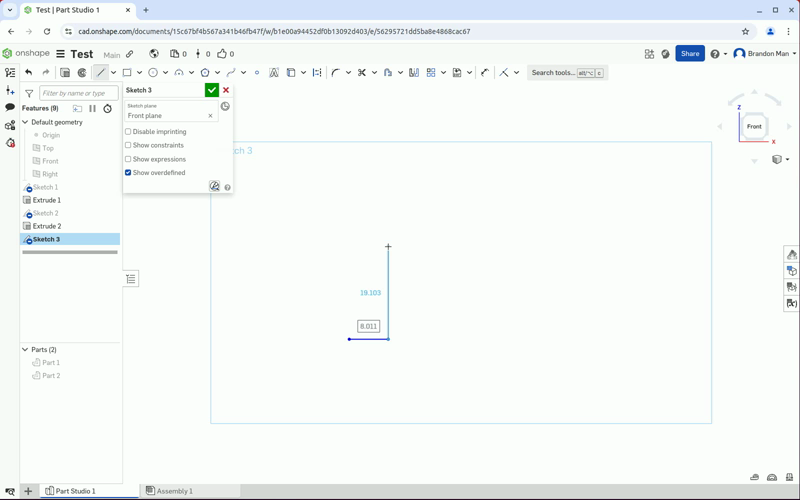
click(388, 246)
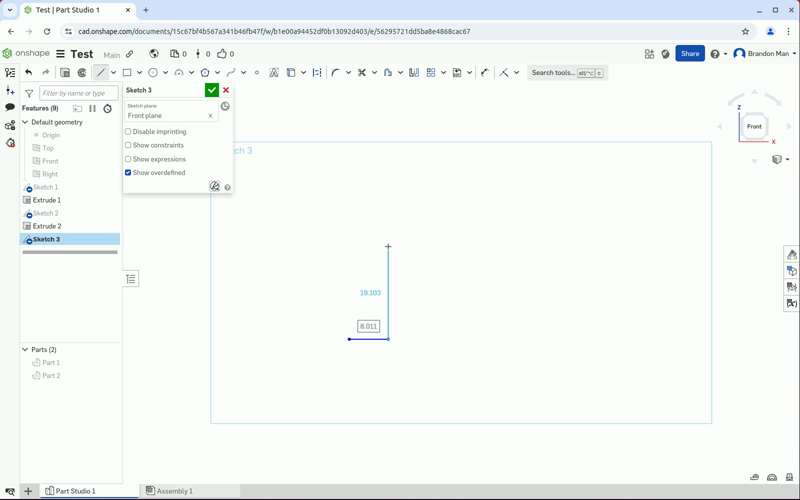
key_up(shift)
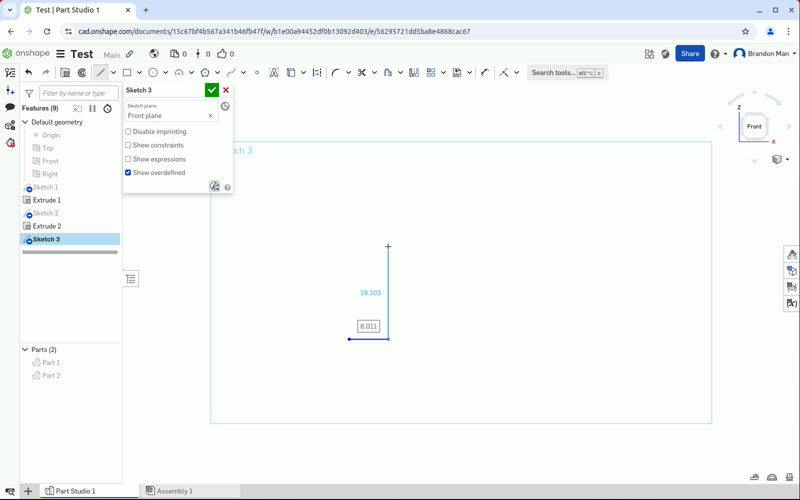
key_down(shift)
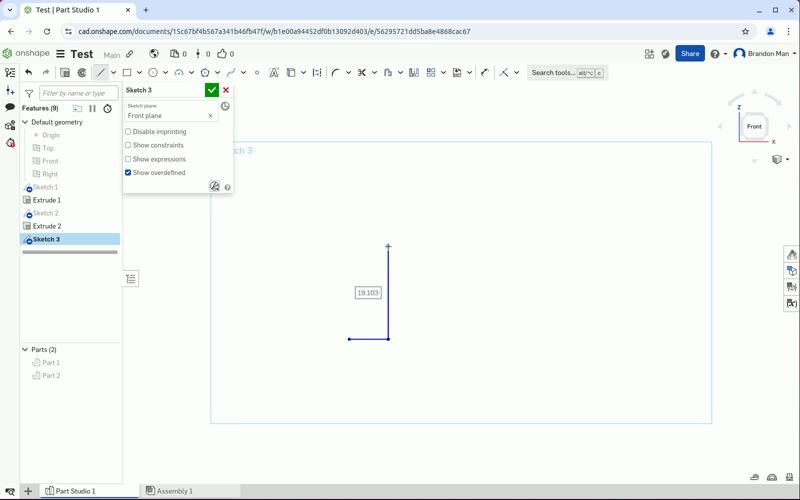
mouse_move(418, 246)
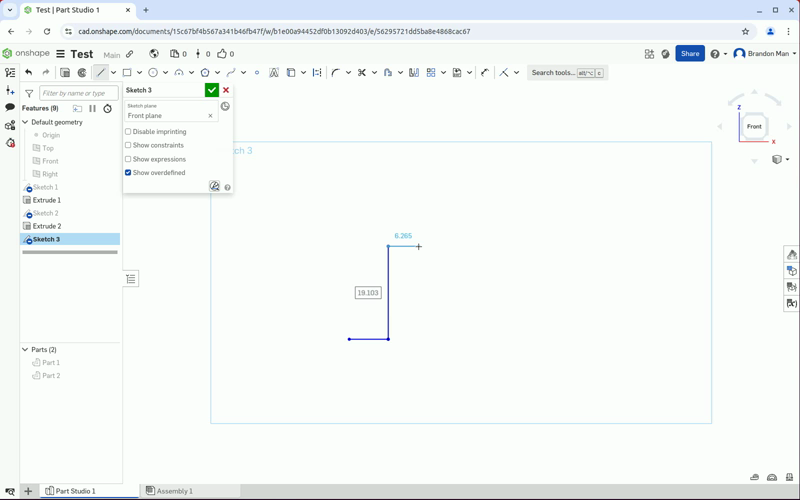
mouse_move(349, 246)
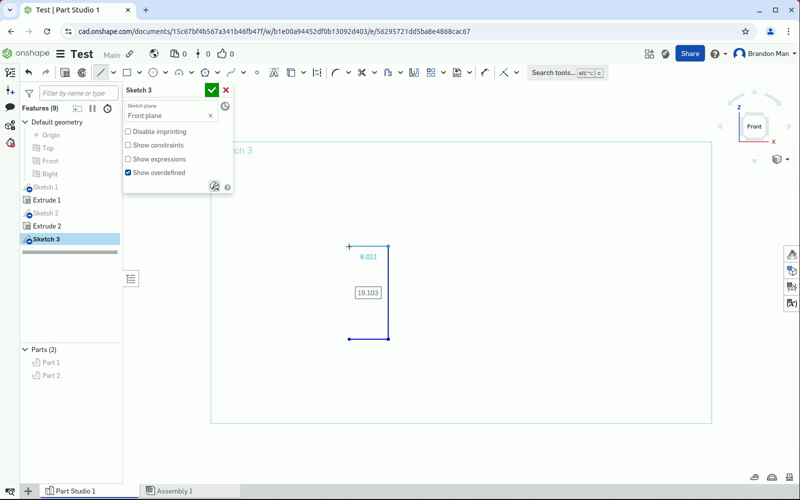
click(349, 246)
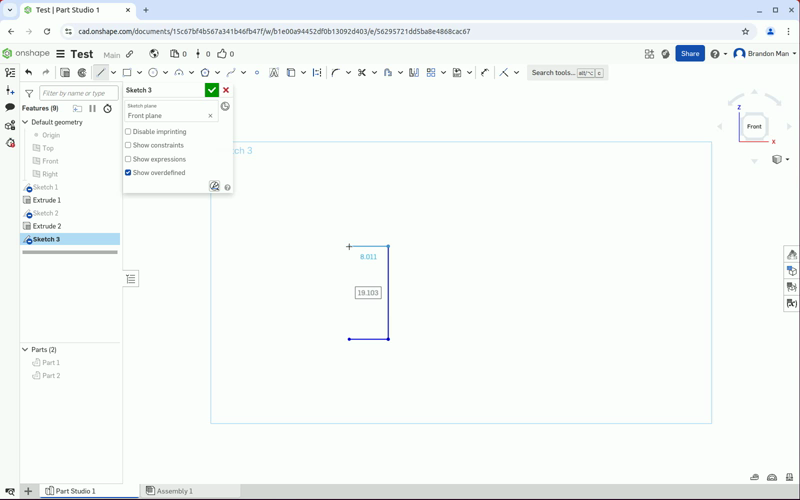
key_up(shift)
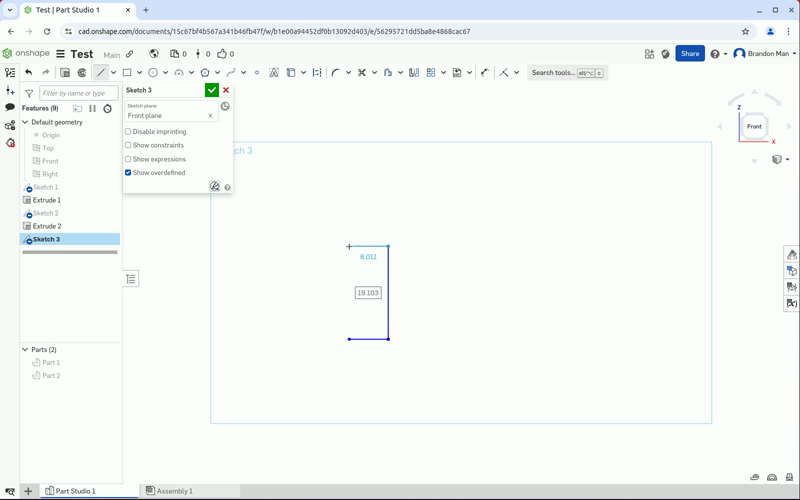
key_down(shift)
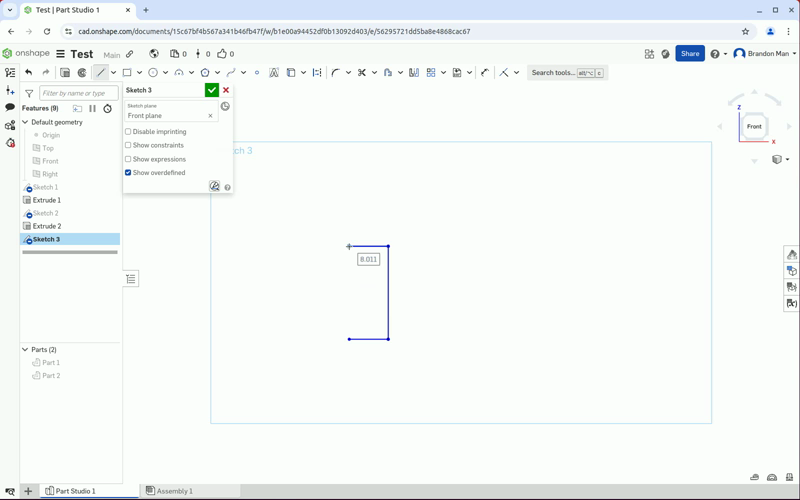
mouse_move(349, 339)
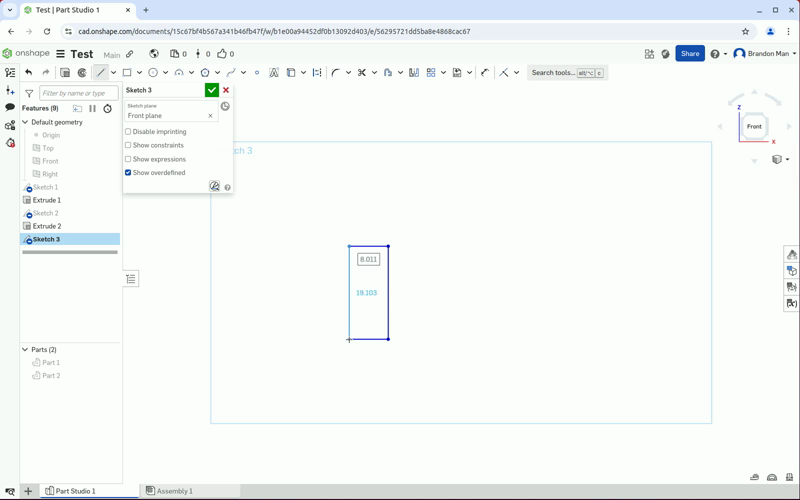
key_up(shift)
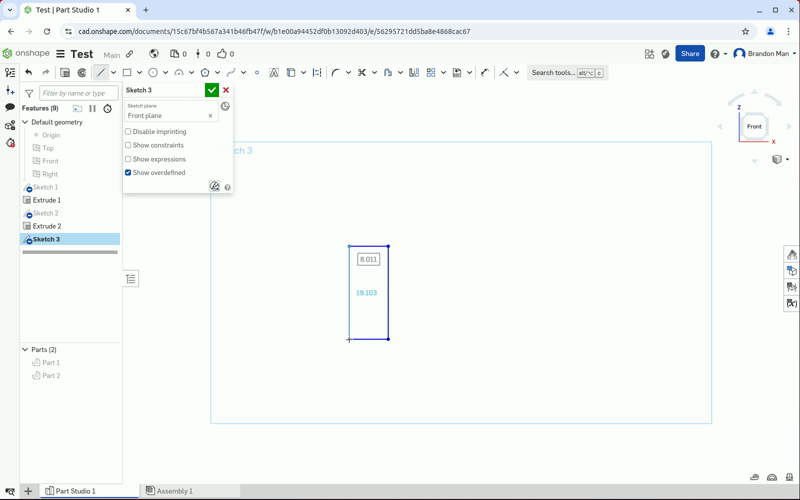
click(349, 339)
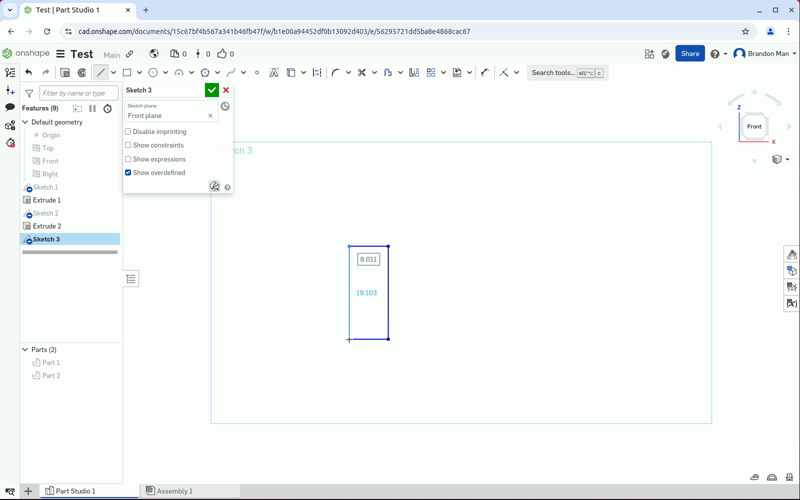
key(esc)
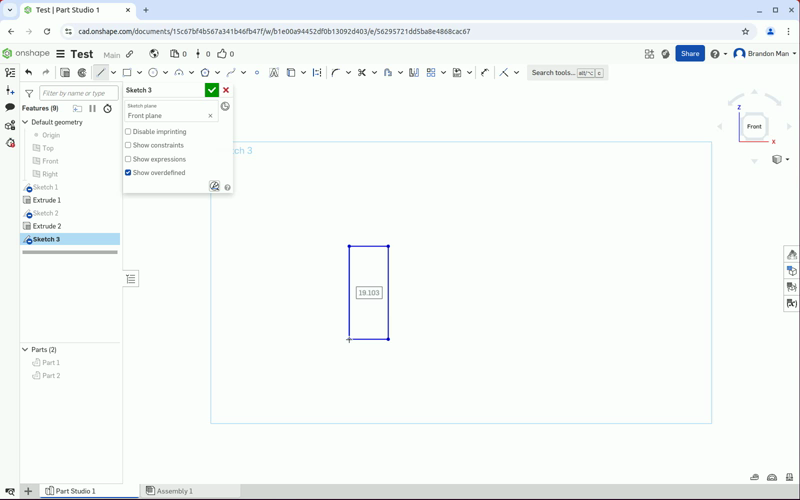
mouse_move(367, 253)
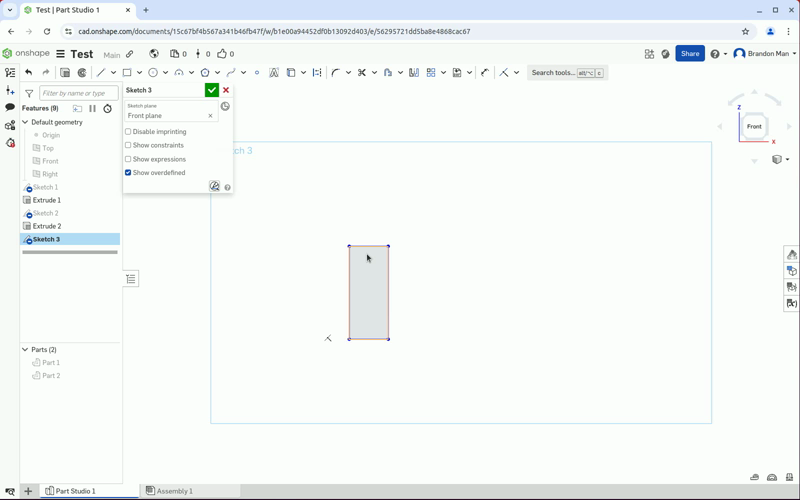
click(367, 253)
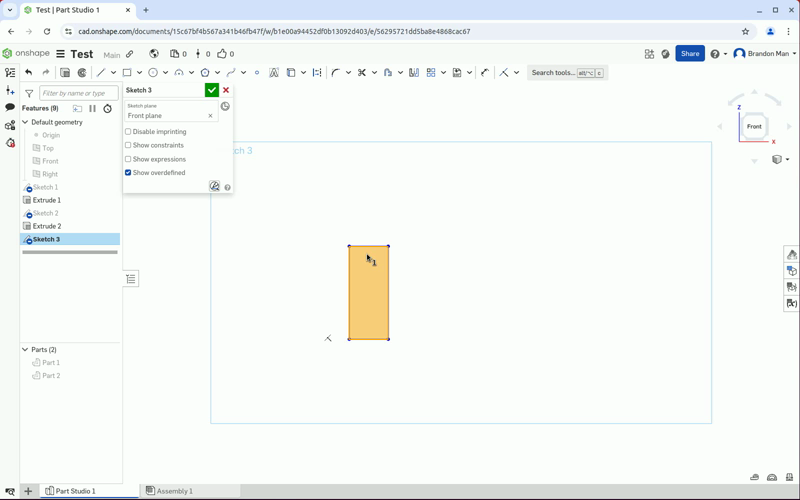
mouse_move(73, 352)
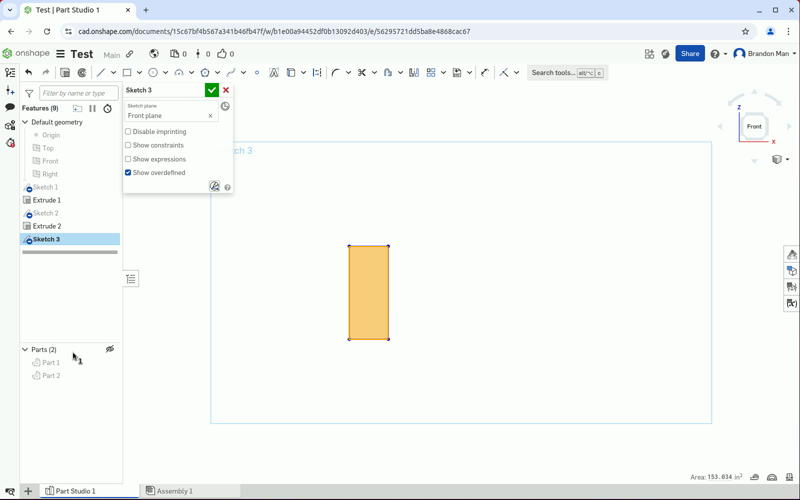
key(shift+y)
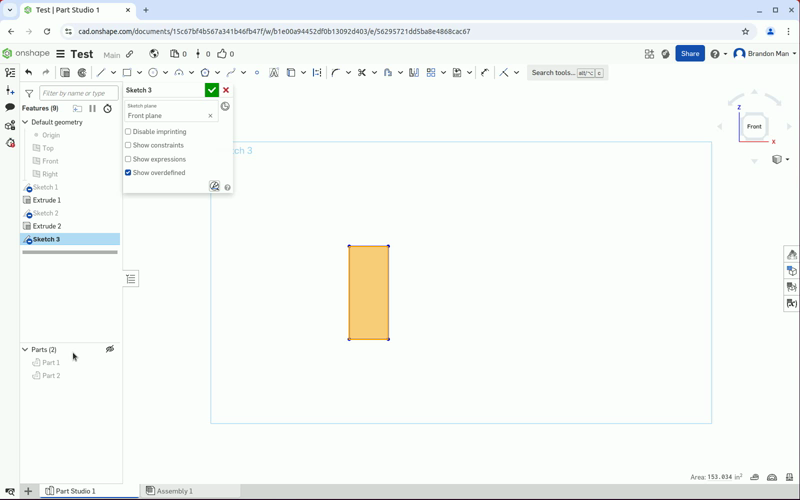
key(shift+e)
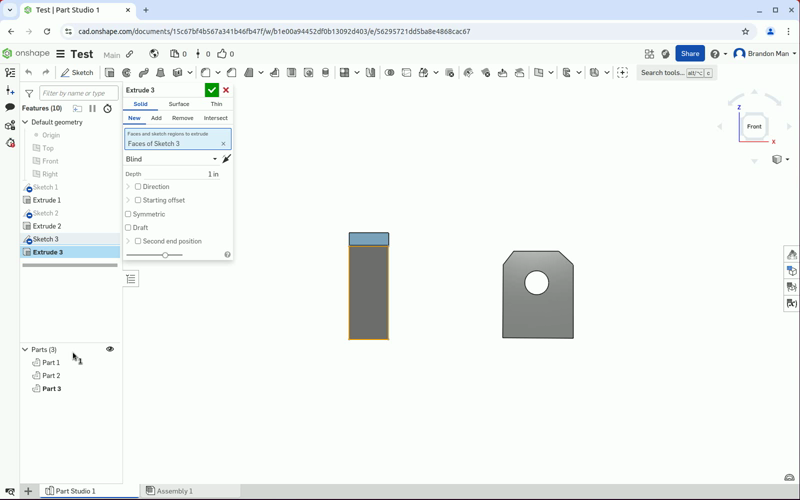
mouse_move(143, 106)
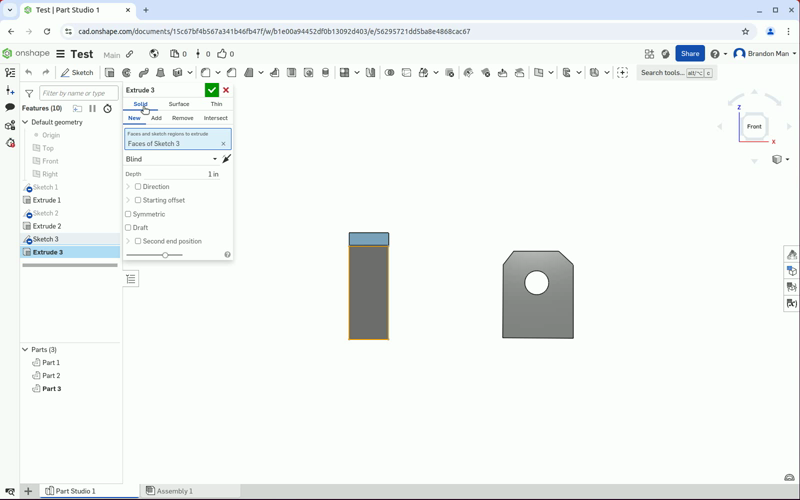
click(143, 106)
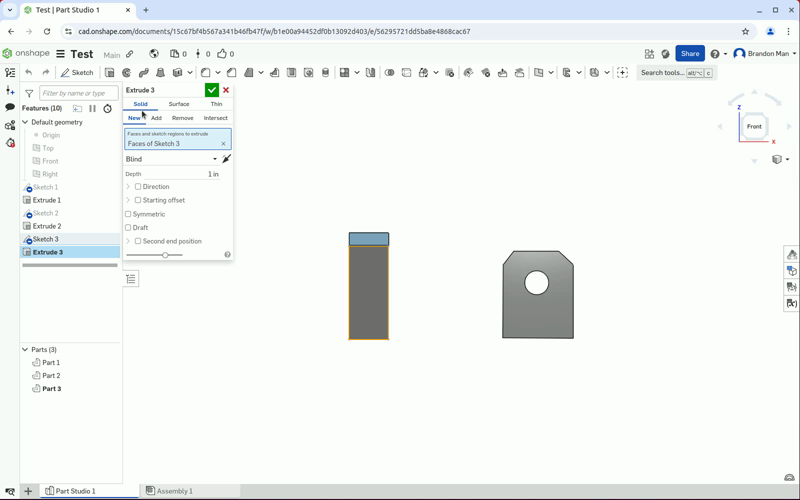
mouse_move(137, 120)
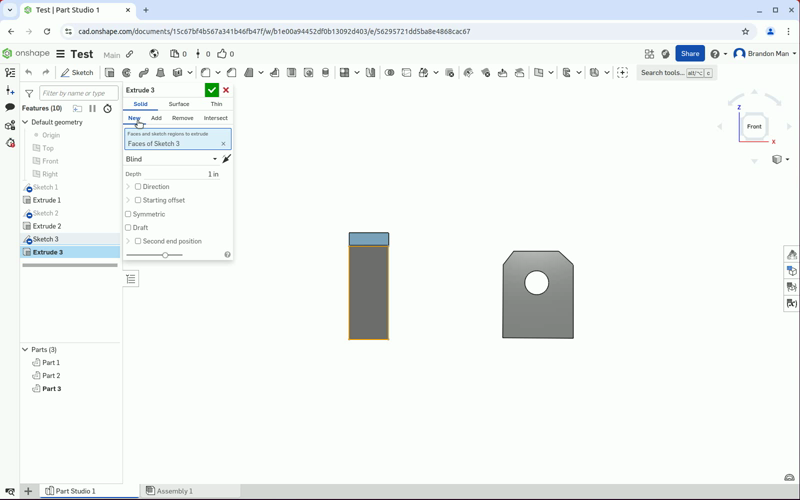
click(137, 120)
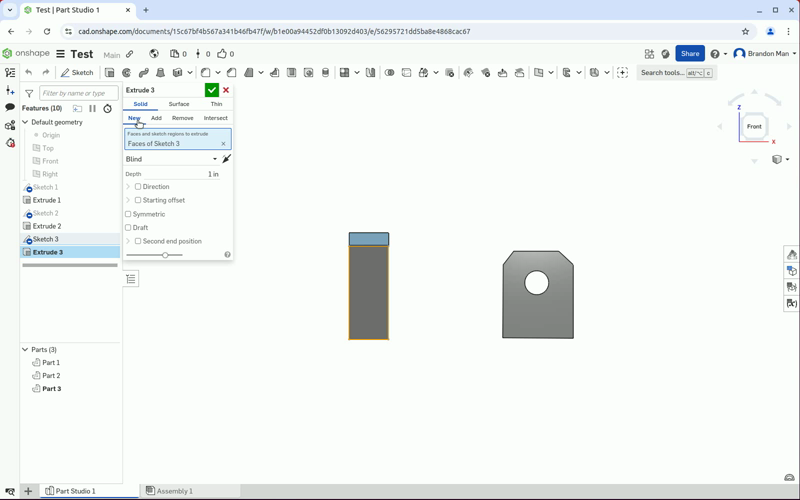
key(tab, 4)
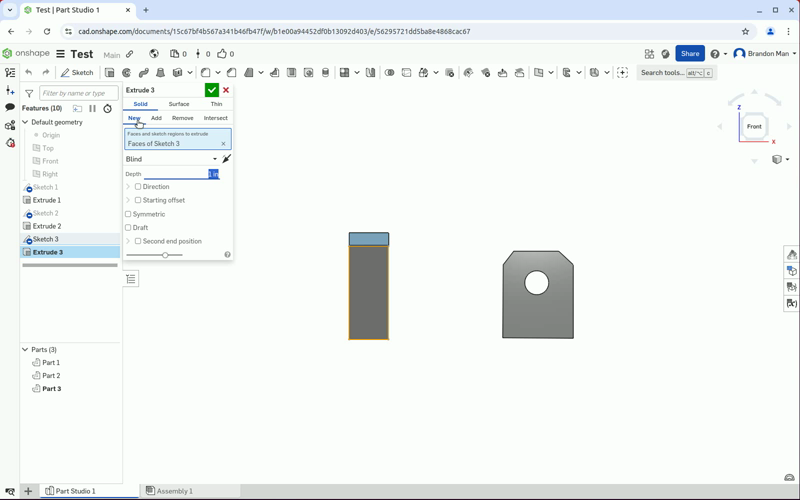
text(-9.147)
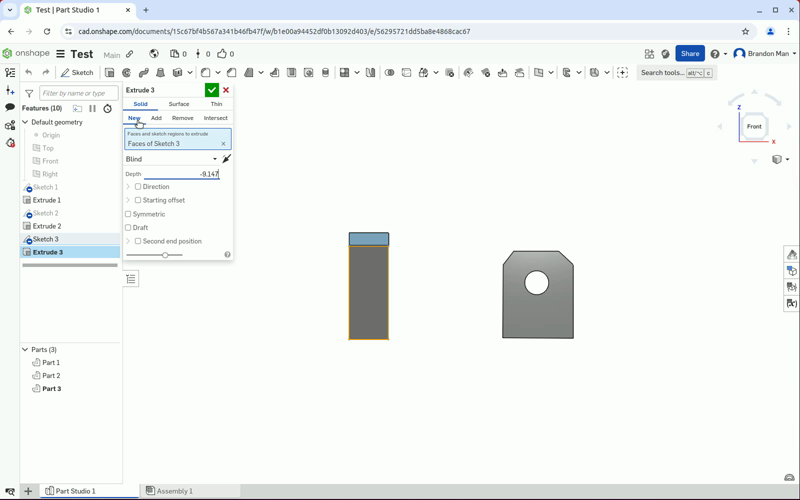
key(enter)
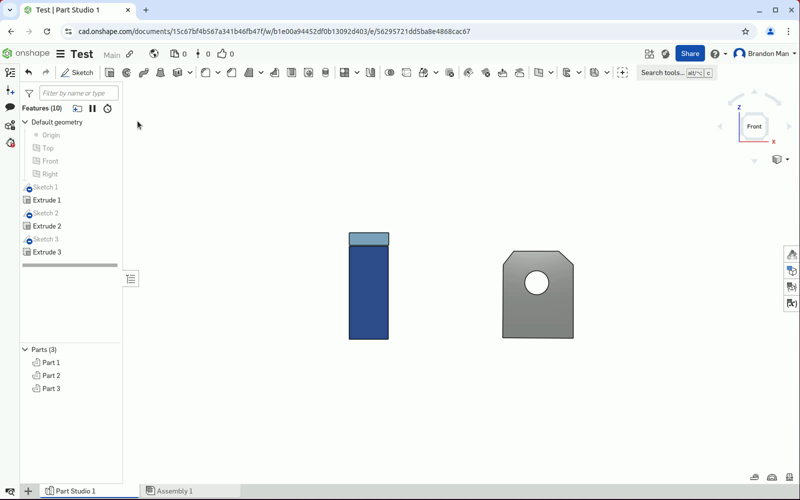
key(shift+h)
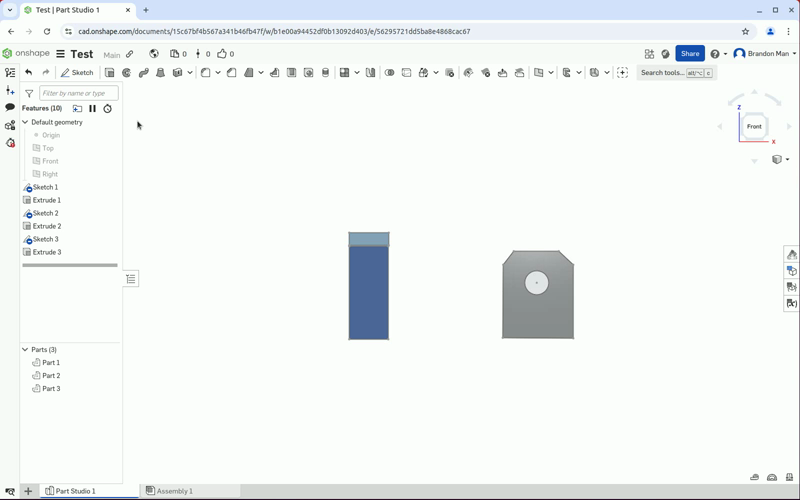
key(shift+h)
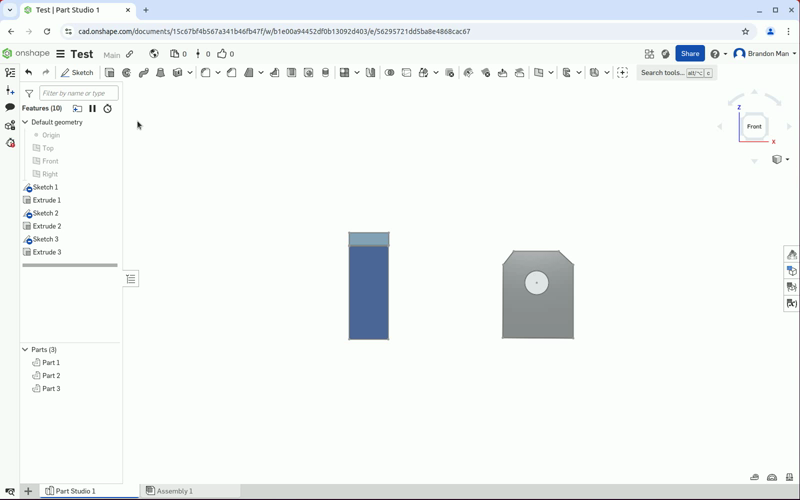
key(shift+7)
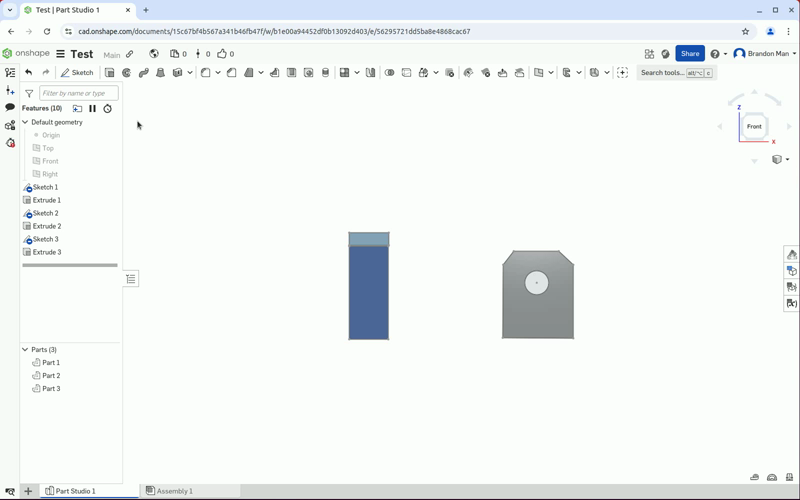
key(left, 2)
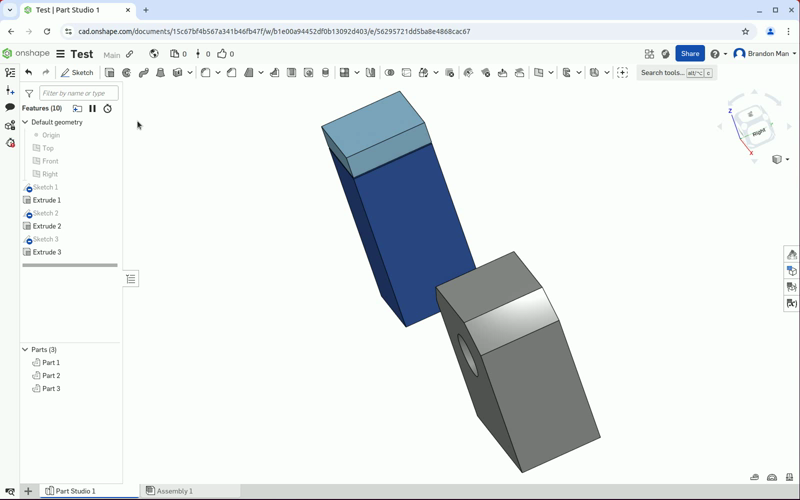
key(down, 2)
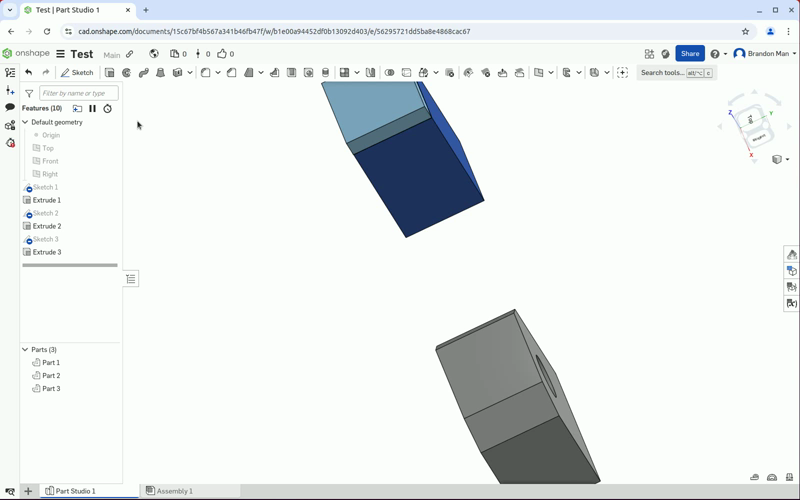
key(up, 2)
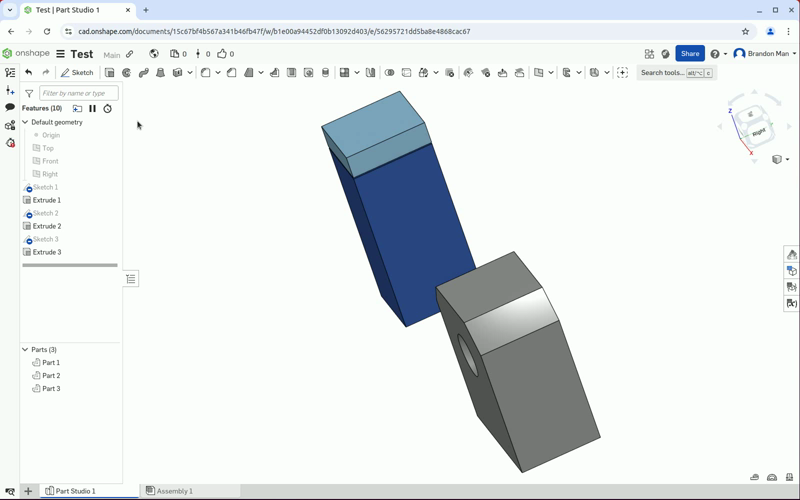
key(right, 2)
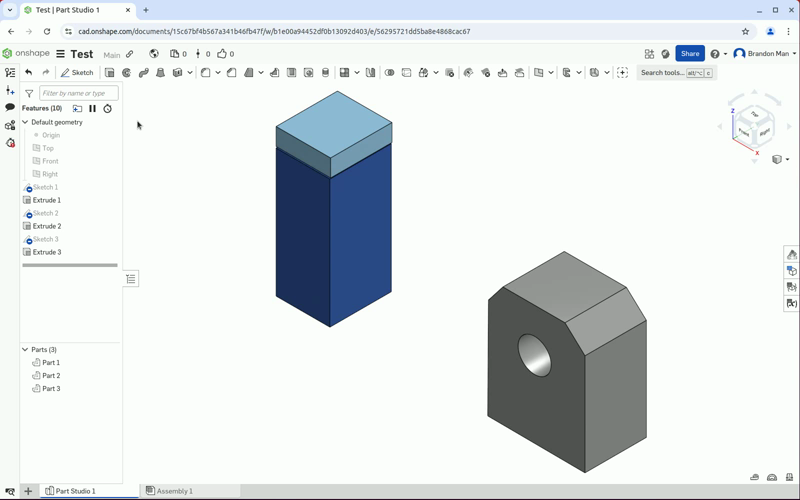
mouse_move(73, 189)
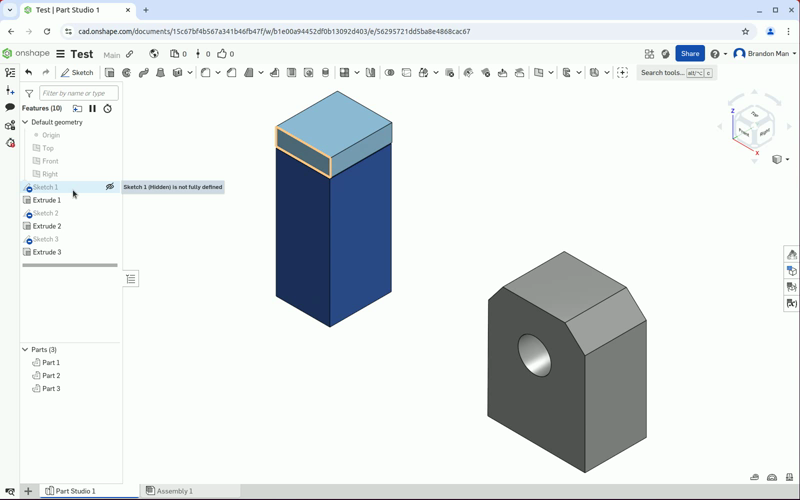
click(73, 189)